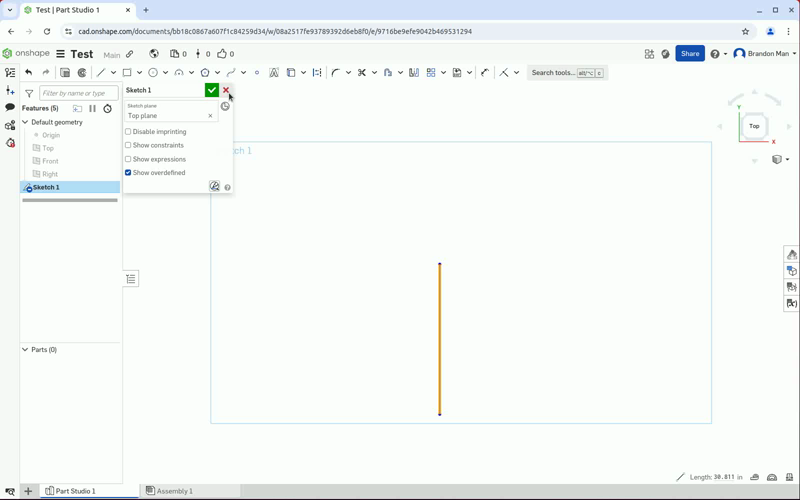
key(shift+h)
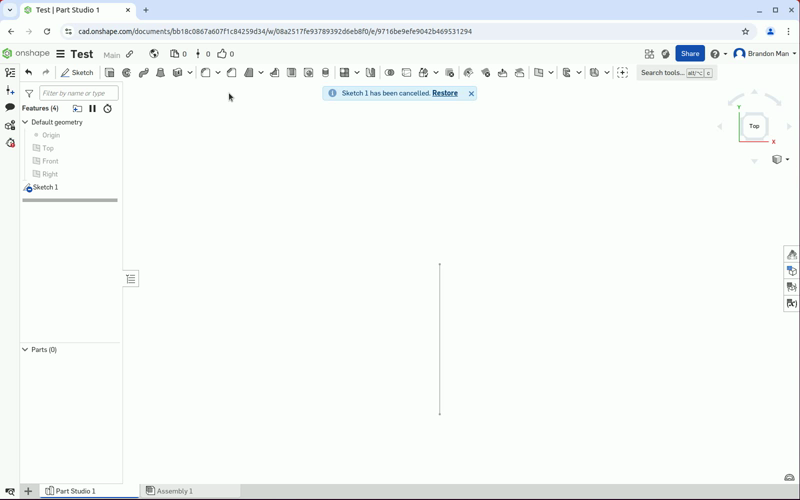
mouse_move(73, 352)
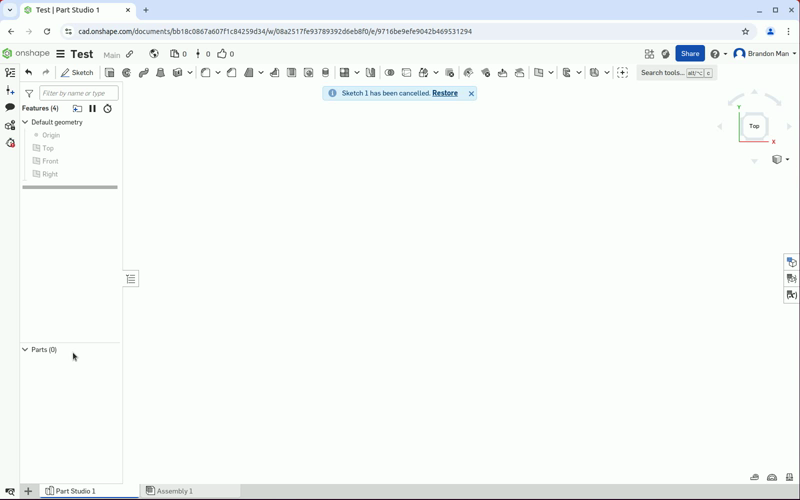
key(y)
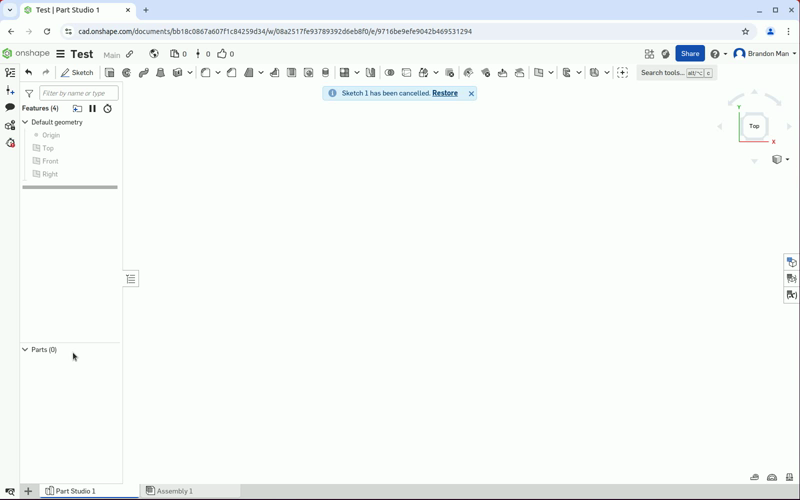
key(shift+p)
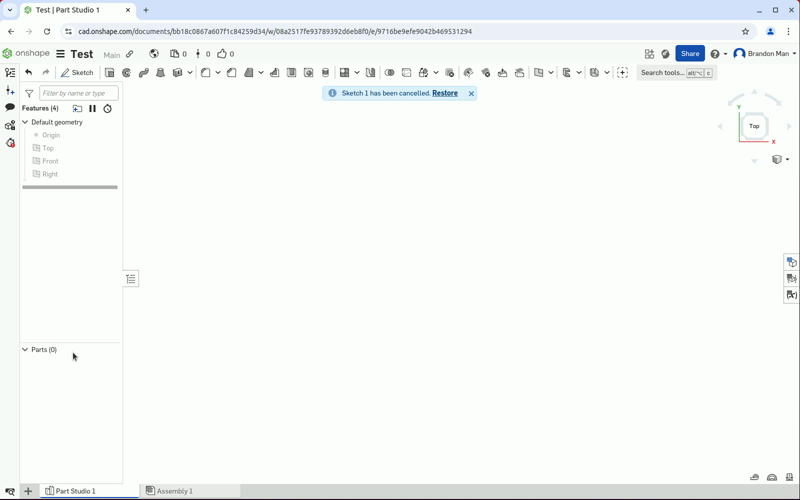
key(space)
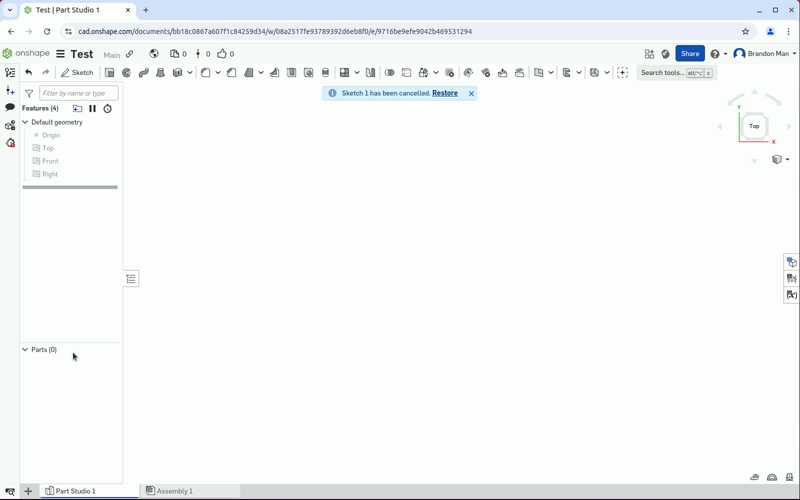
key_down(shift)
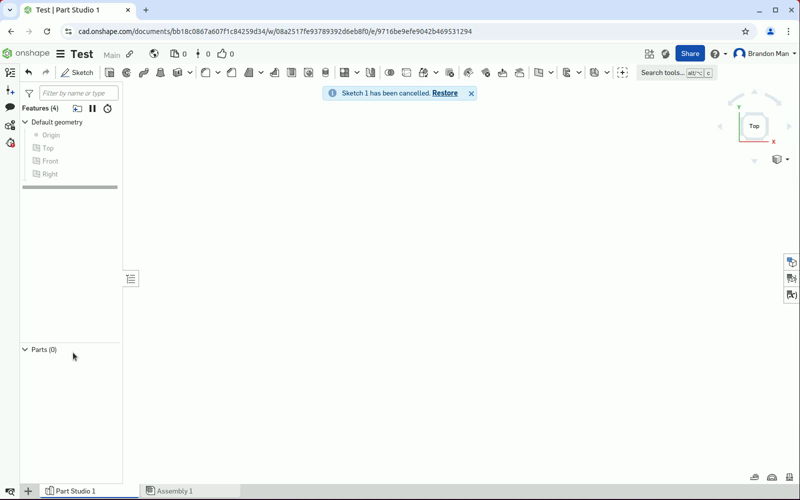
key(up)
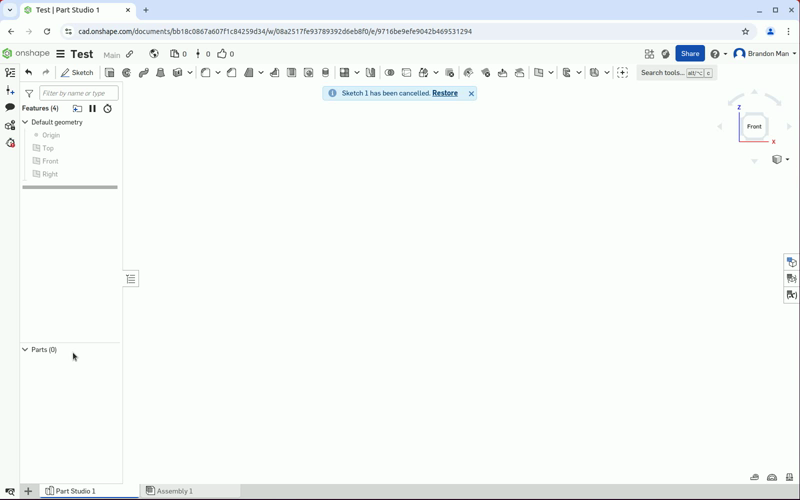
key_up(shift)
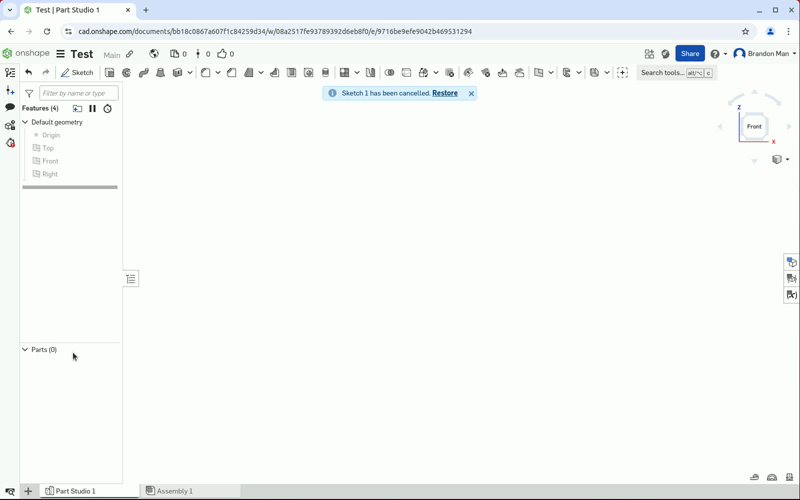
mouse_move(73, 352)
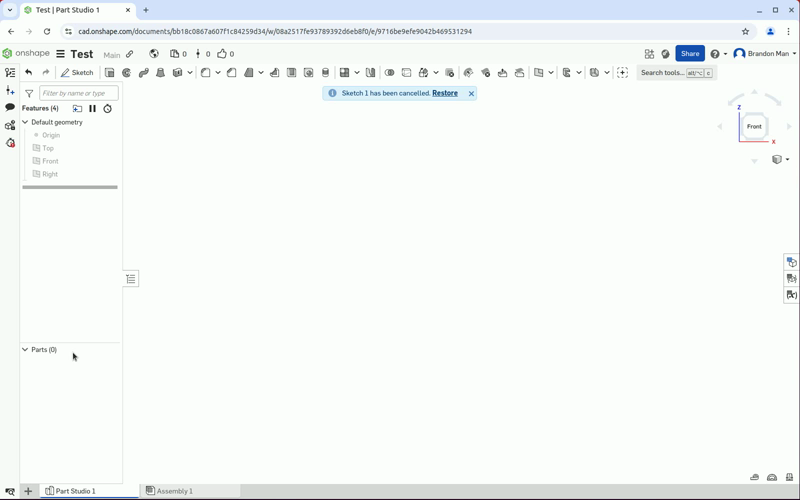
key(shift+y)
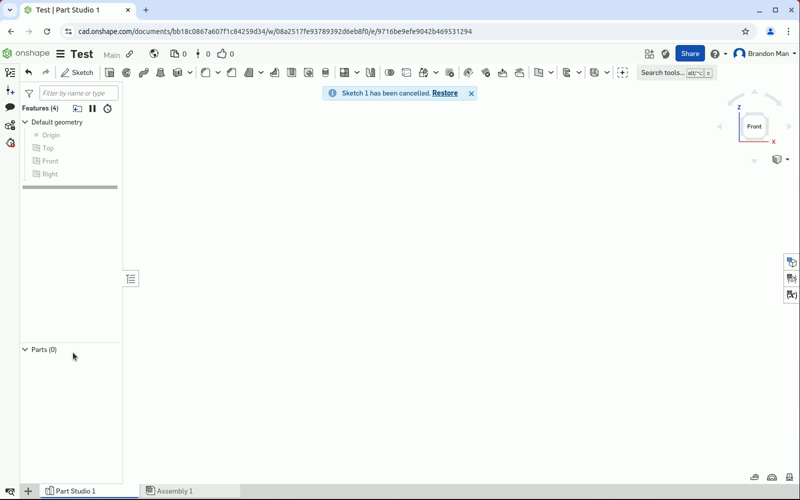
key(shift+s)
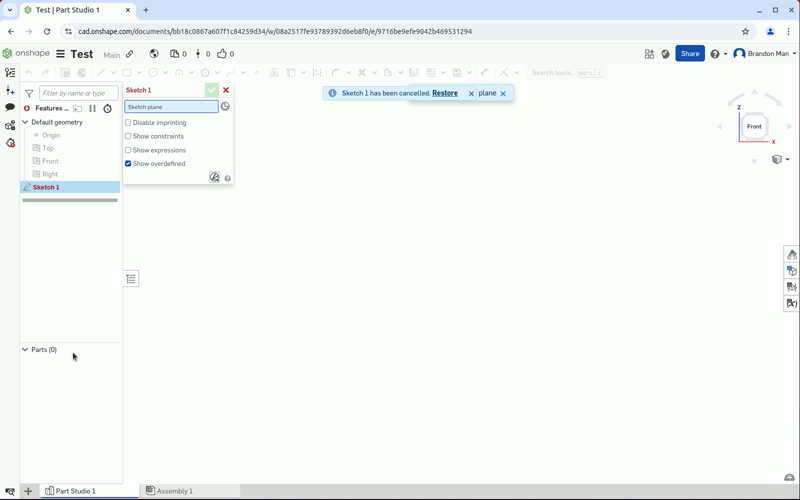
mouse_move(73, 163)
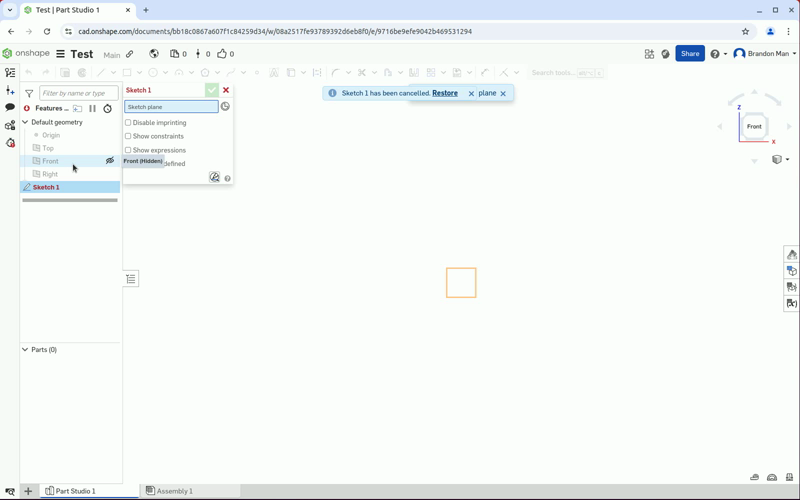
click(73, 163)
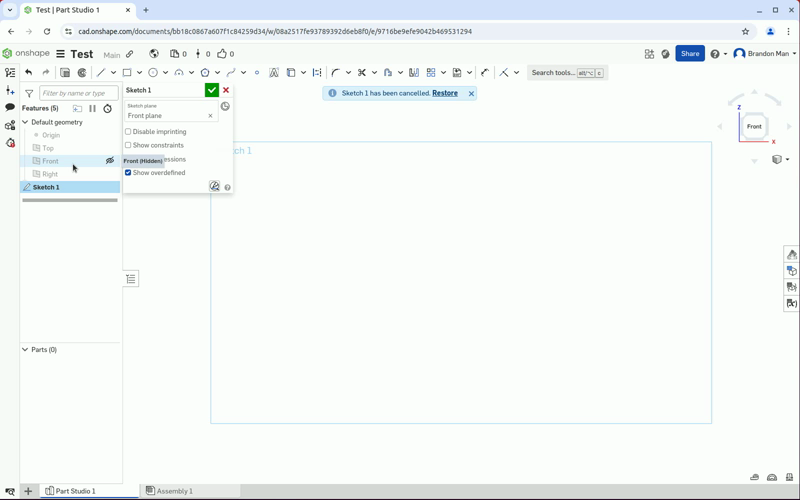
mouse_move(73, 352)
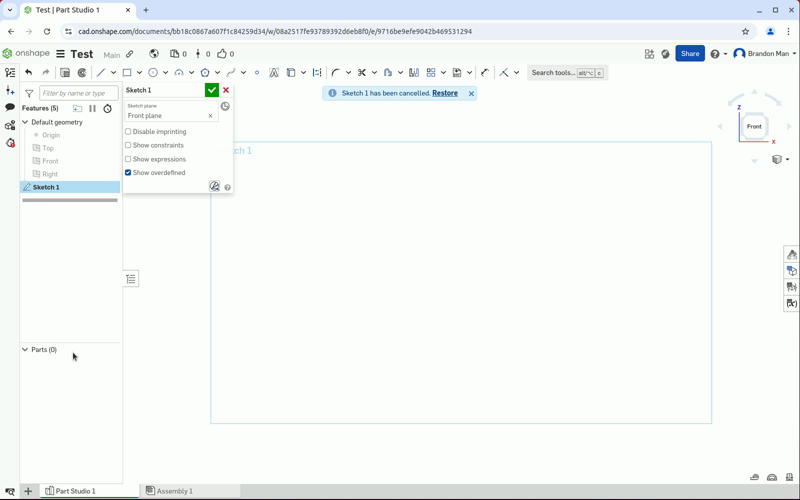
key(y)
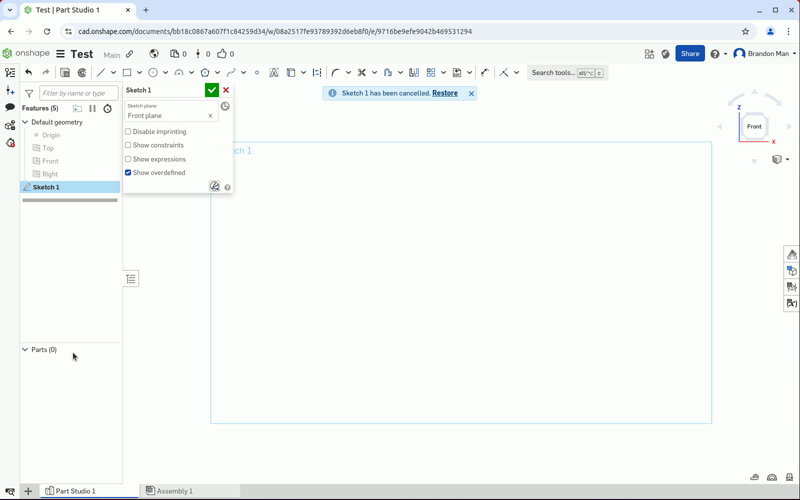
key(l)
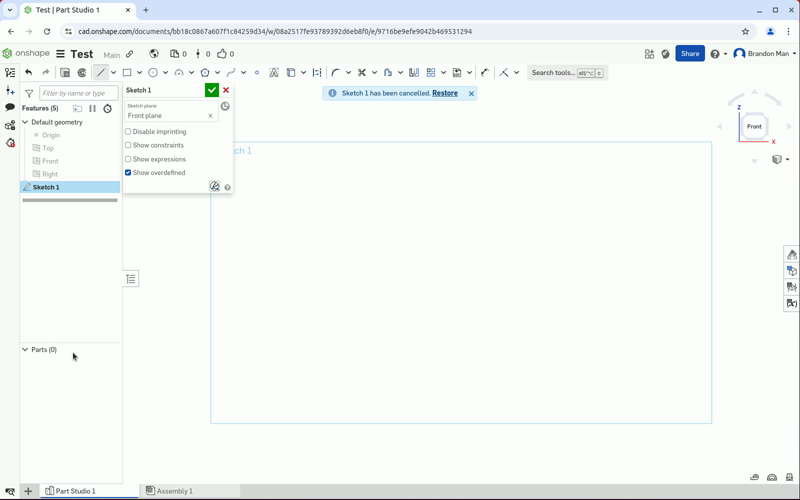
key_down(shift)
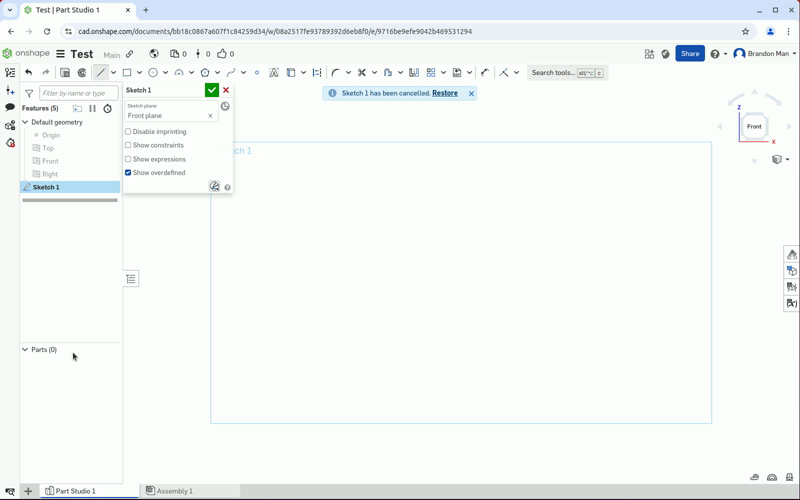
mouse_move(348, 247)
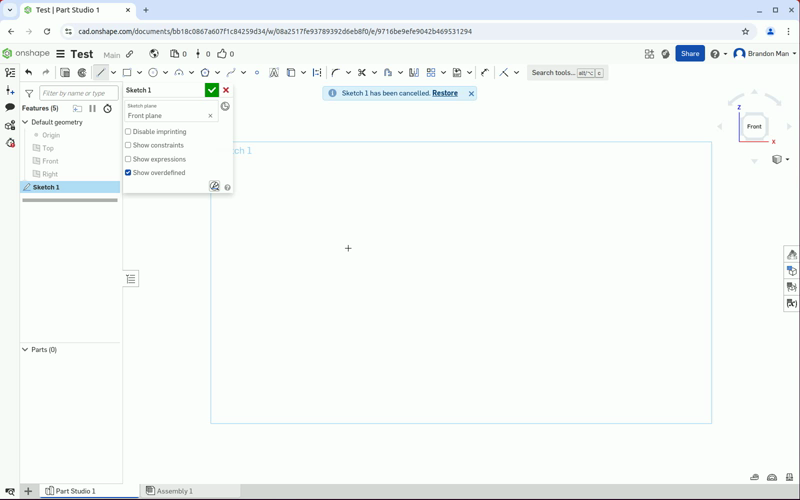
click(348, 247)
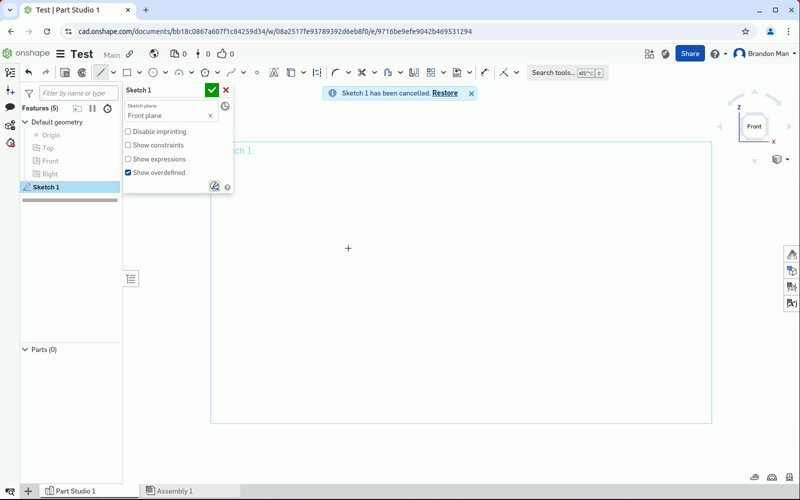
key_up(shift)
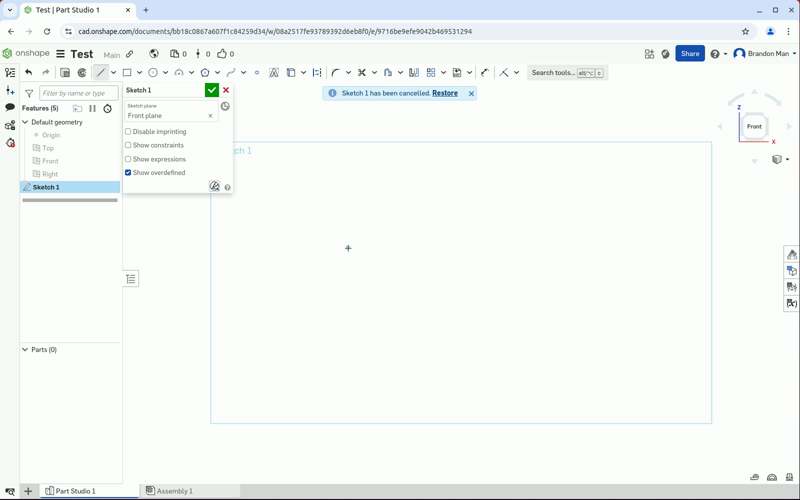
key_down(shift)
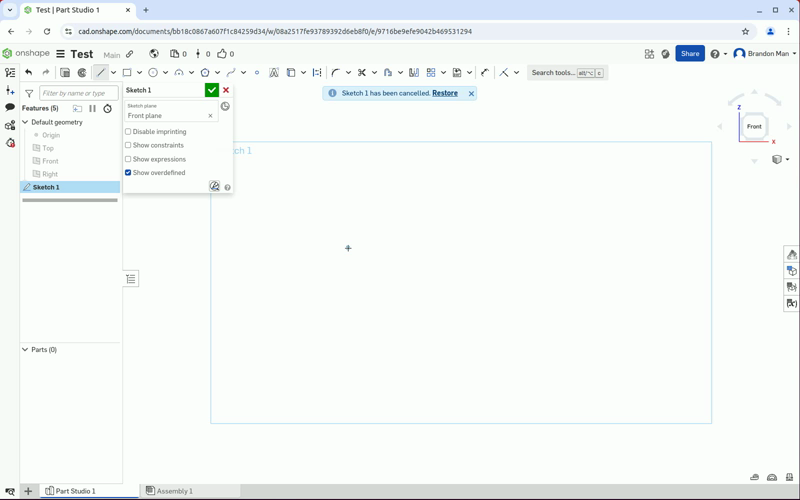
mouse_move(378, 247)
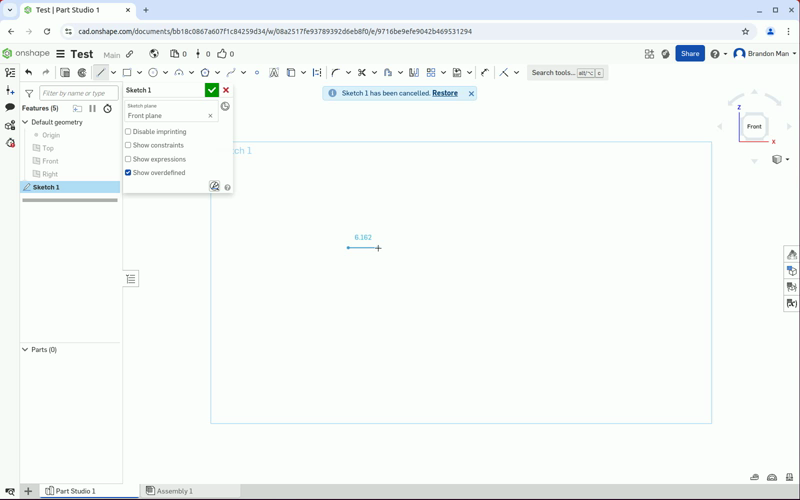
mouse_move(367, 247)
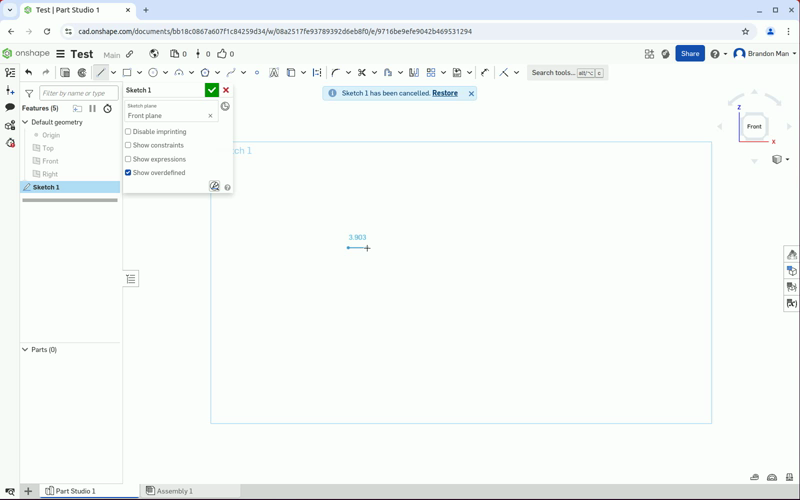
click(367, 247)
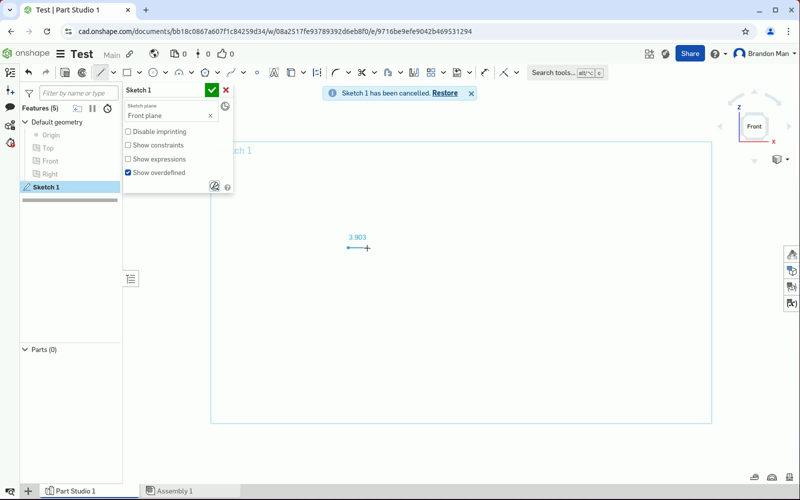
key_up(shift)
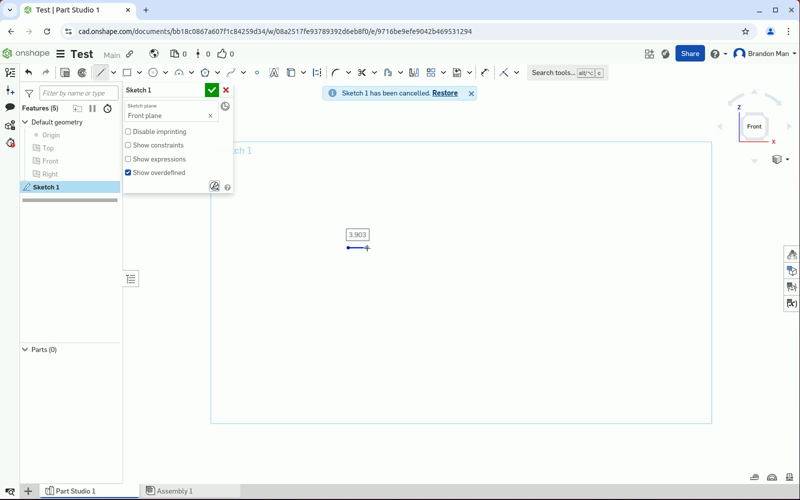
key_down(shift)
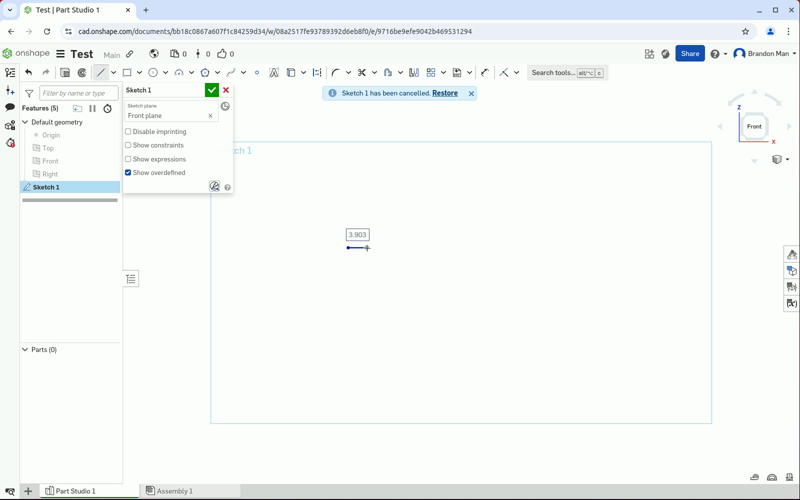
mouse_move(397, 247)
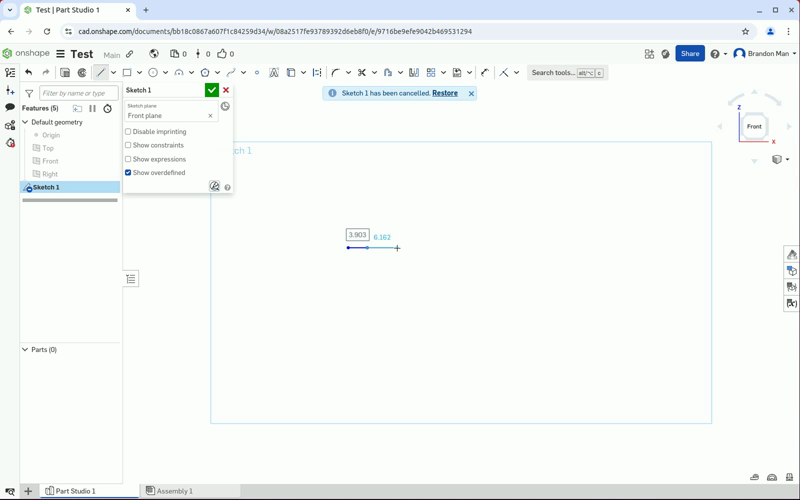
mouse_move(378, 247)
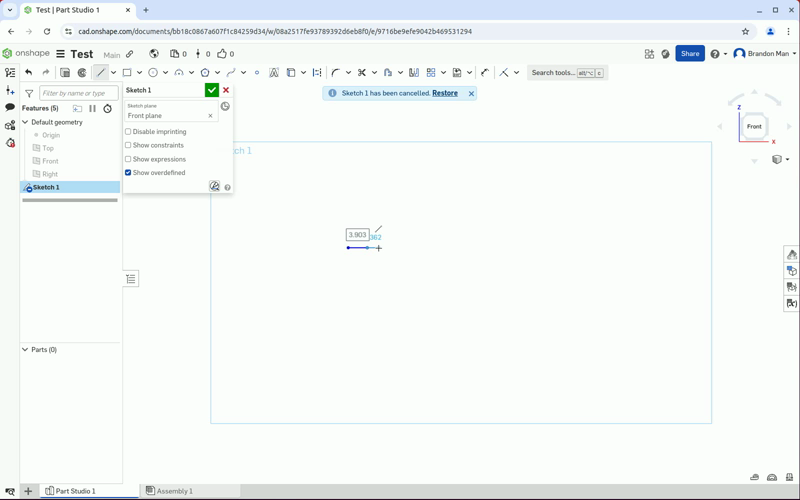
click(378, 247)
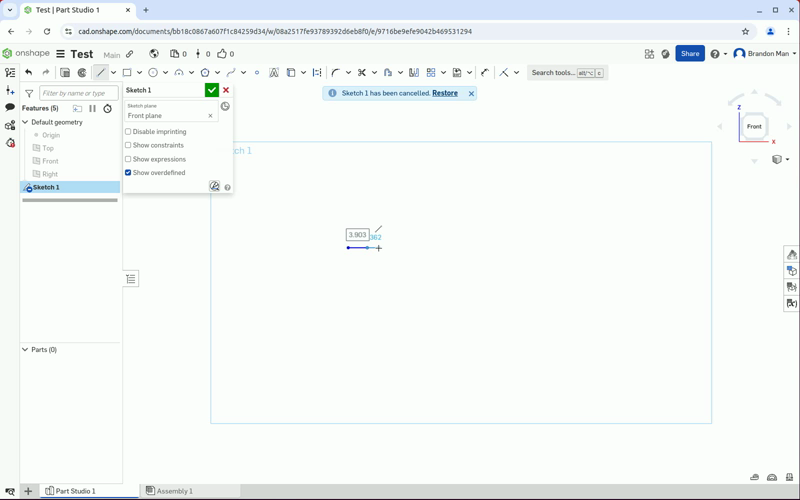
key_up(shift)
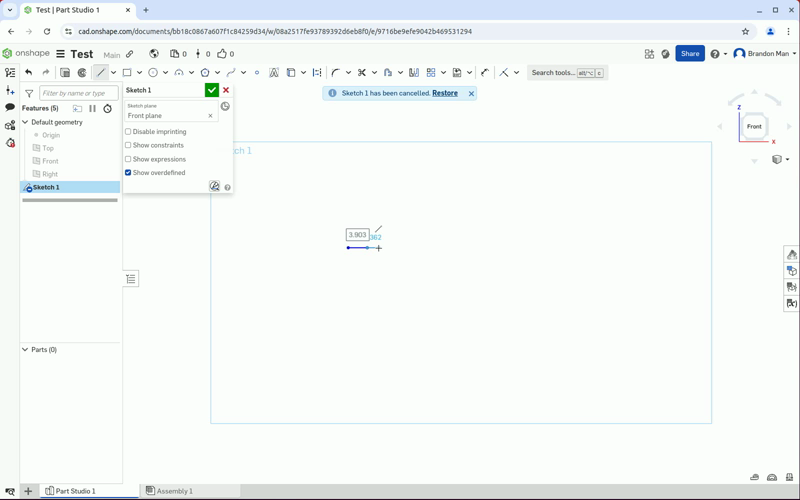
key_down(shift)
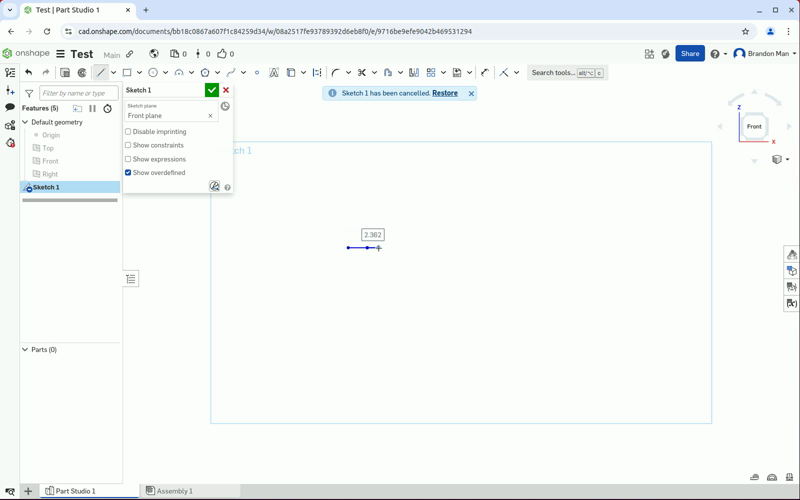
mouse_move(449, 247)
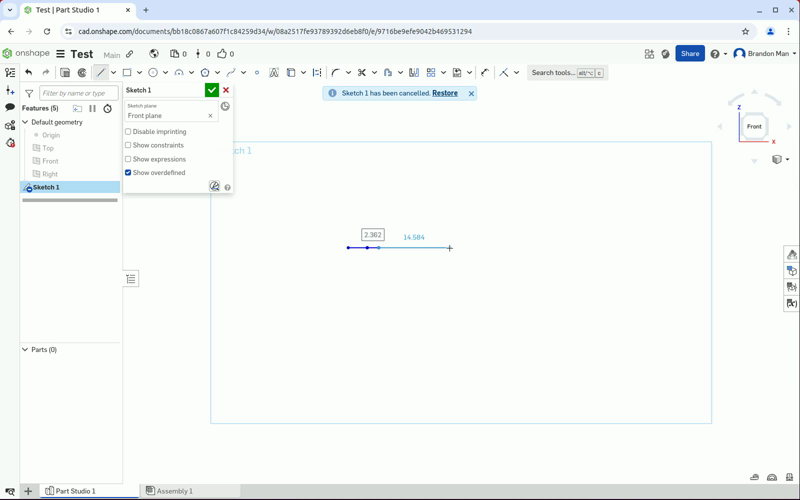
click(449, 247)
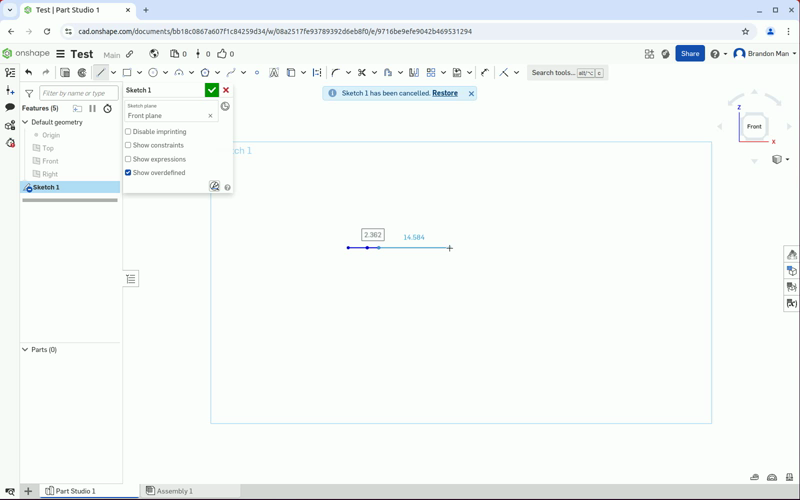
key_up(shift)
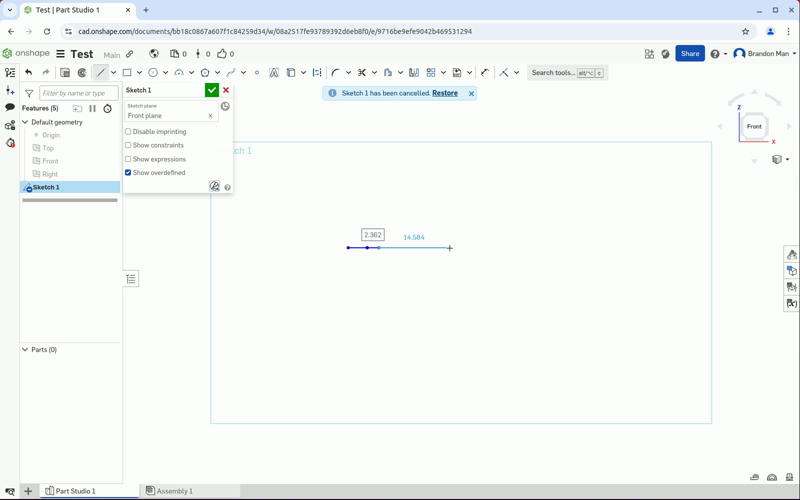
key_down(shift)
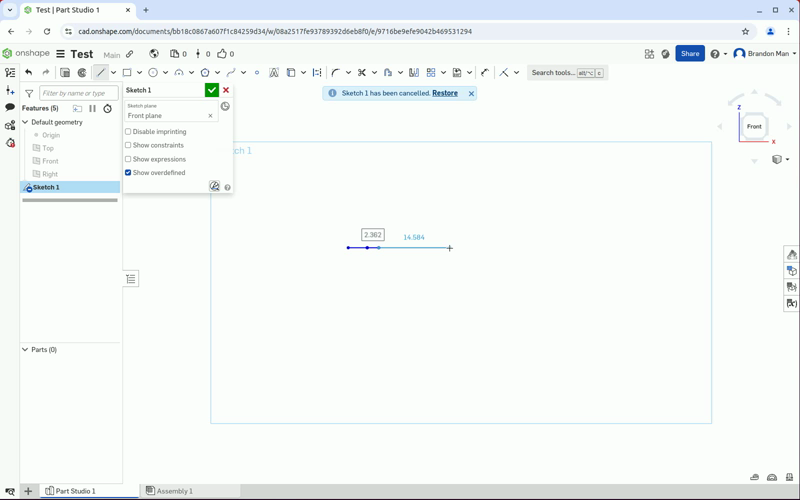
mouse_move(479, 247)
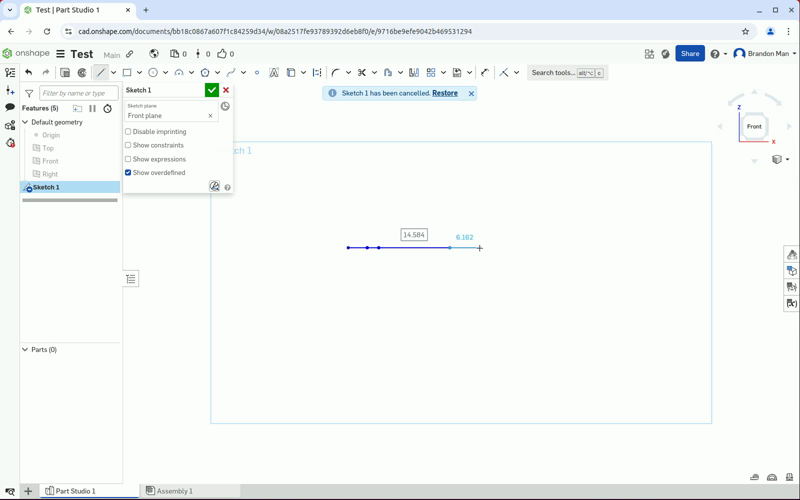
mouse_move(470, 247)
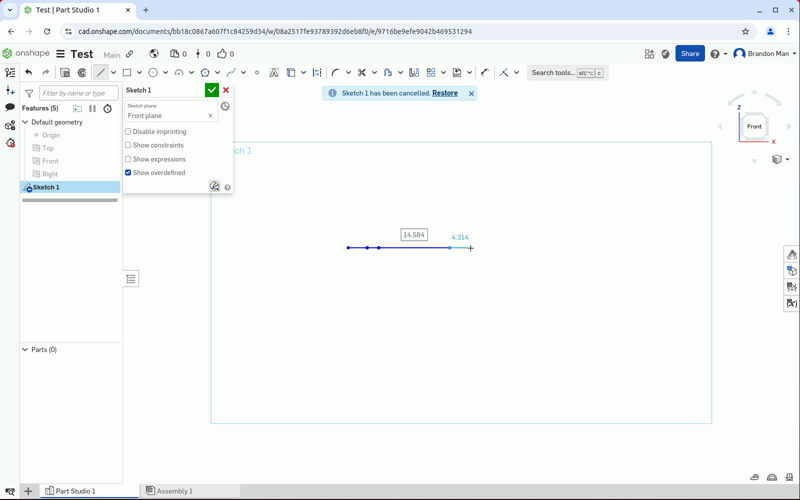
click(470, 247)
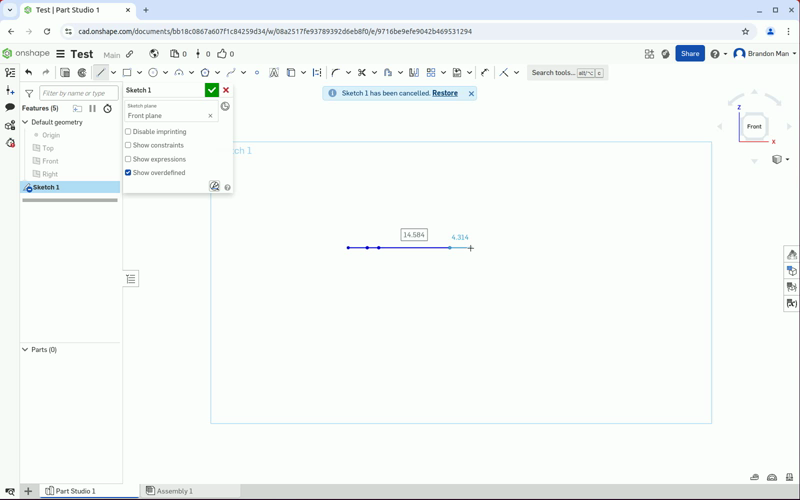
key_up(shift)
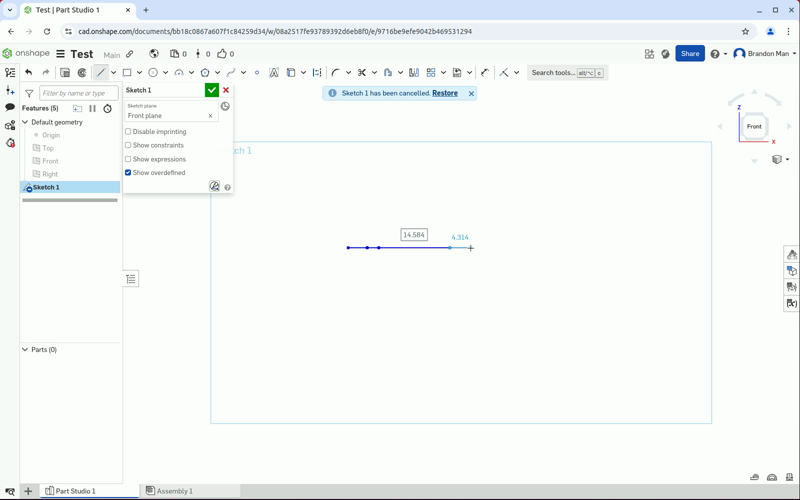
key_down(shift)
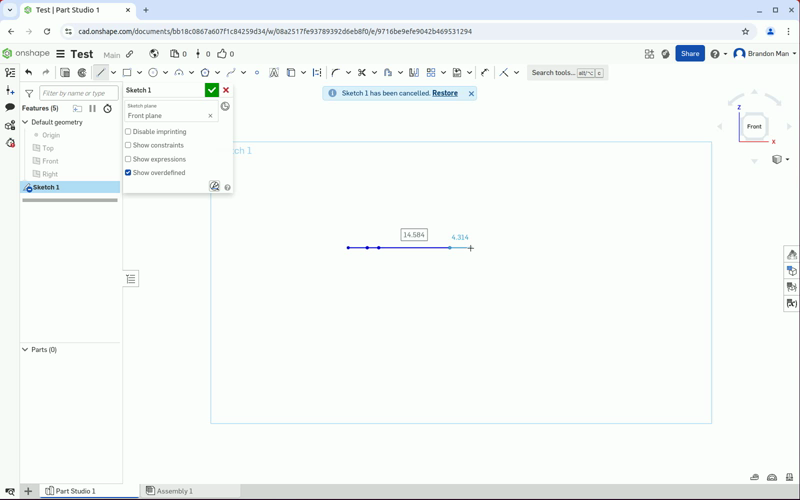
mouse_move(541, 247)
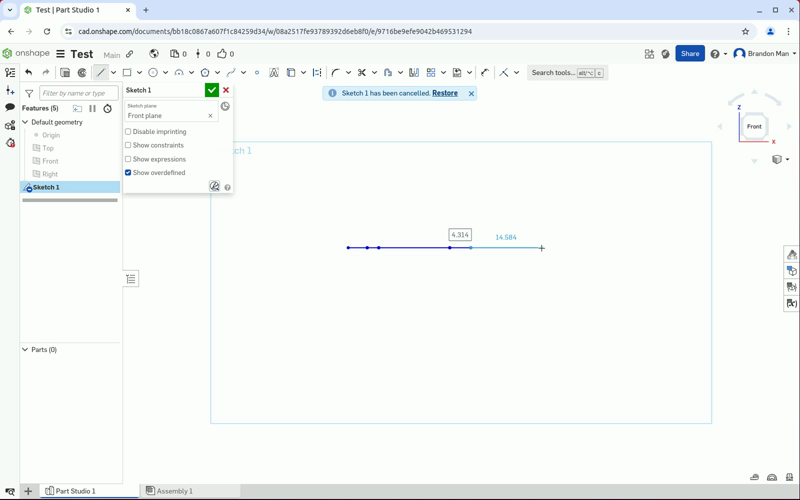
click(541, 247)
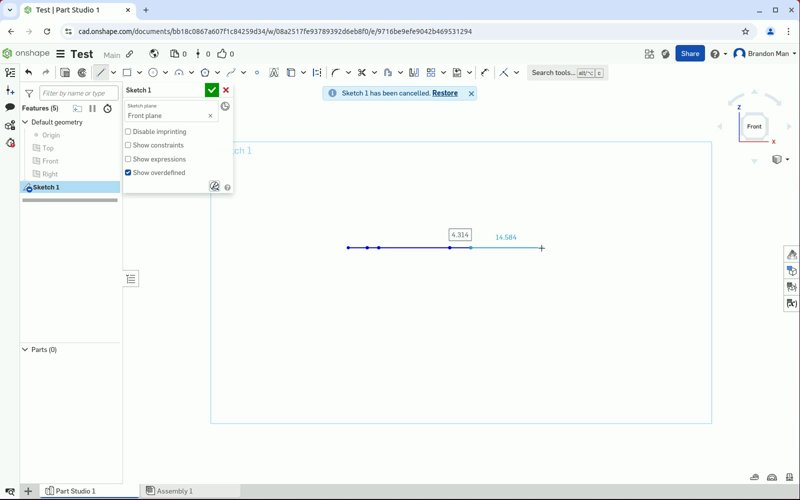
key_up(shift)
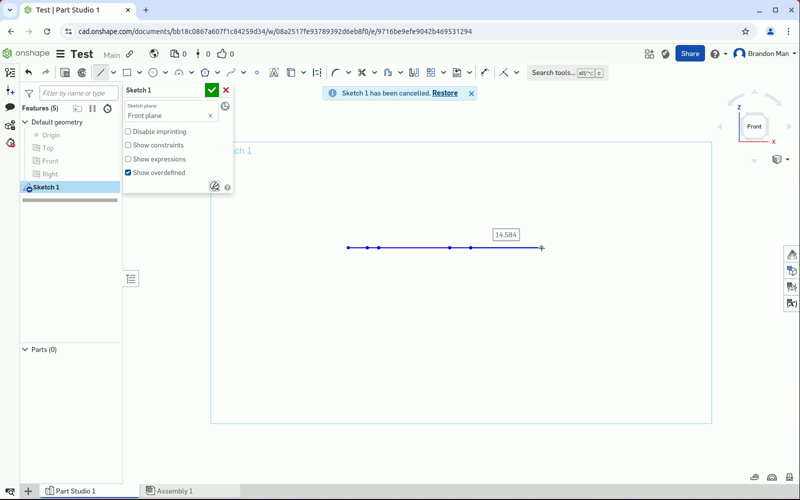
key_down(shift)
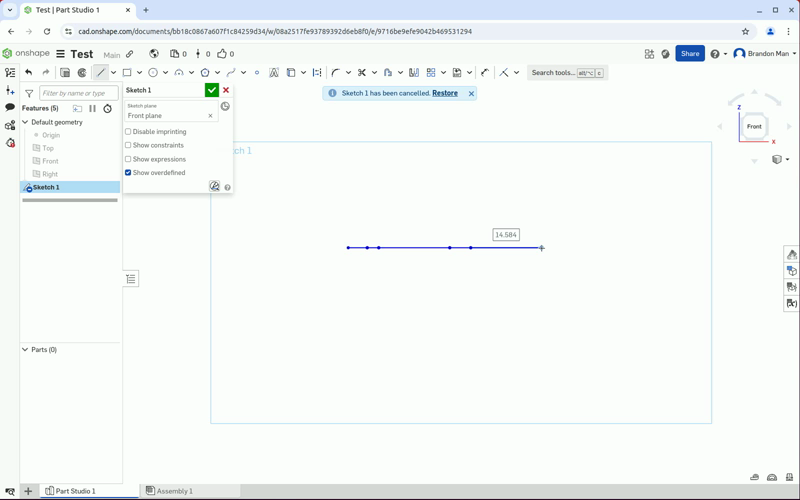
mouse_move(571, 247)
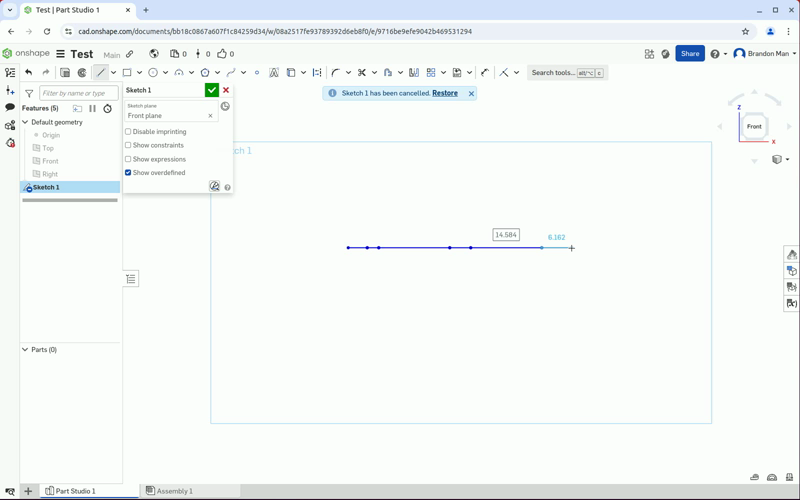
mouse_move(553, 247)
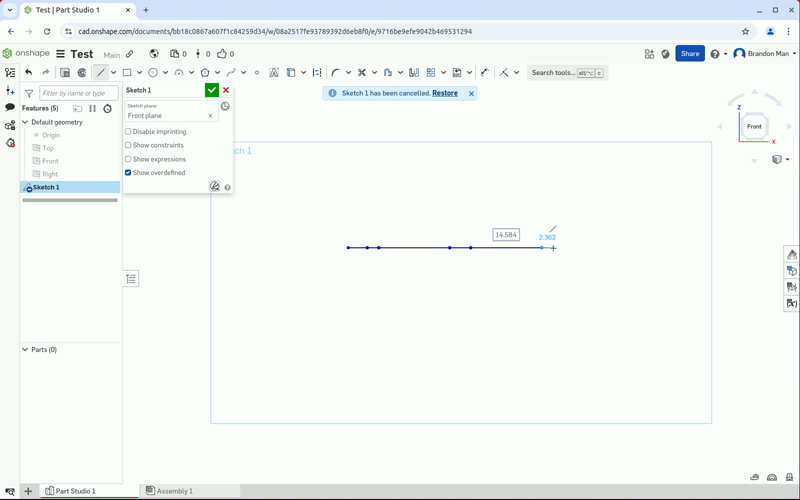
click(553, 247)
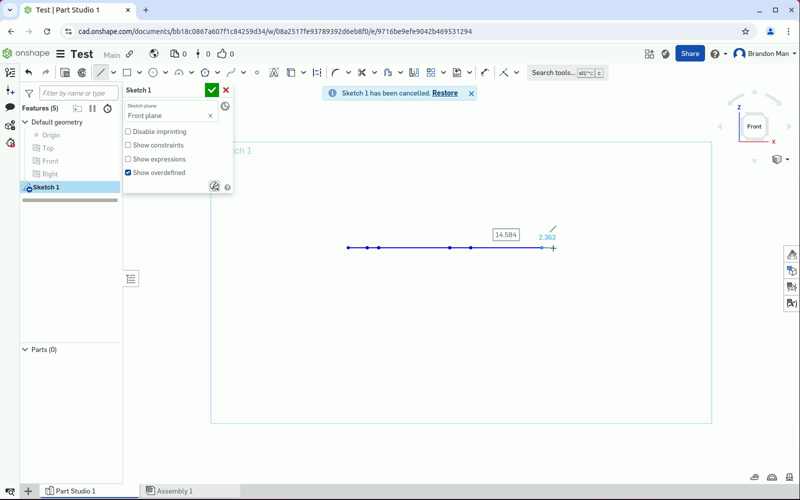
key_up(shift)
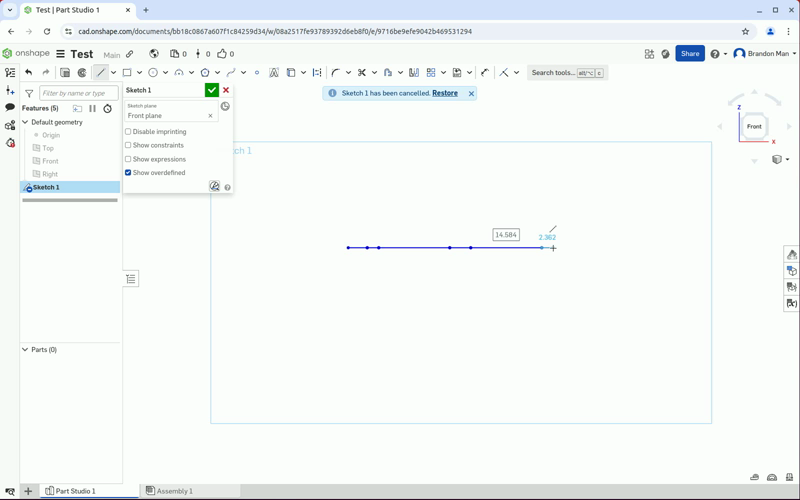
key_down(shift)
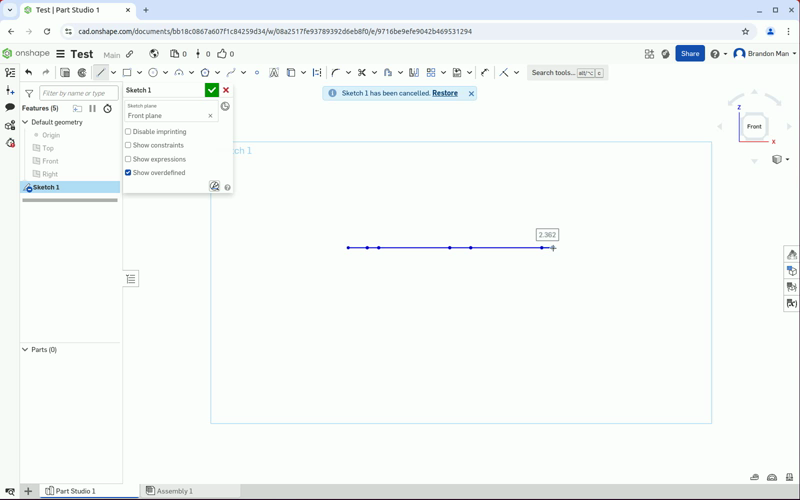
mouse_move(583, 247)
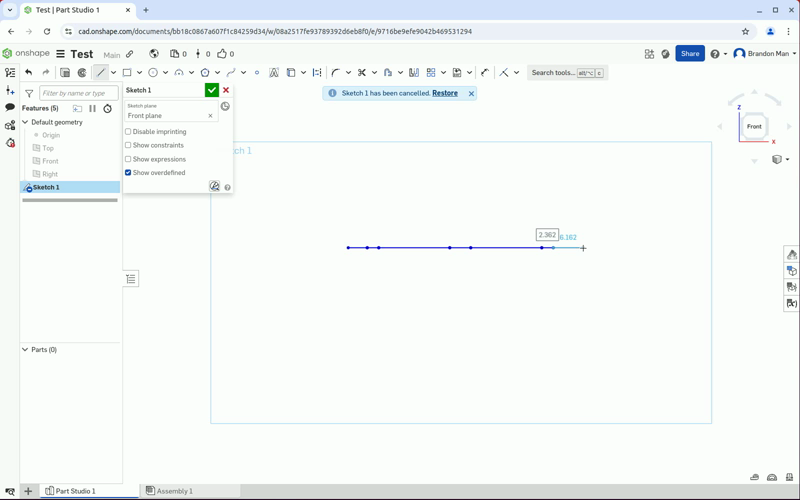
mouse_move(572, 247)
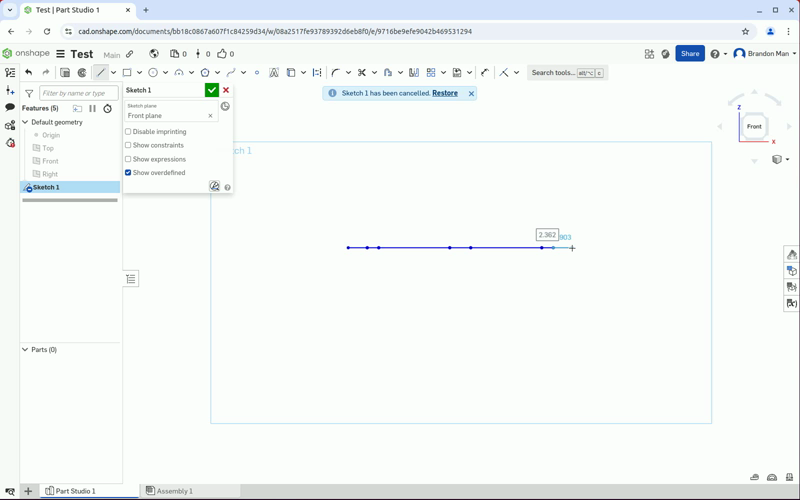
click(572, 247)
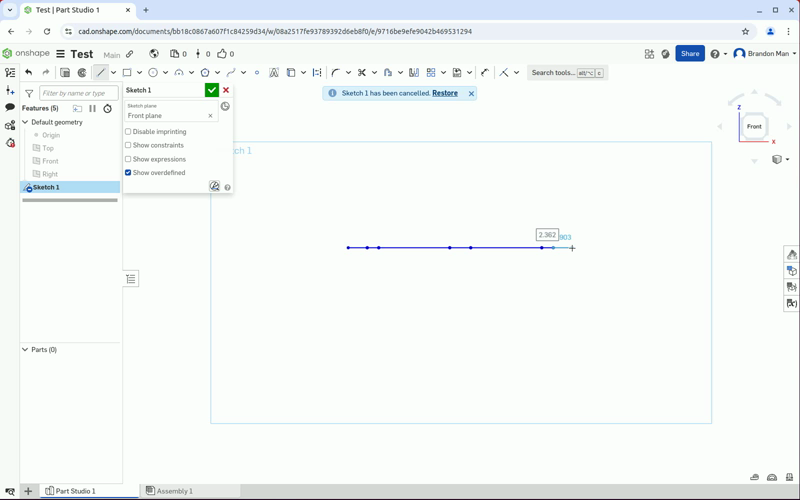
key_up(shift)
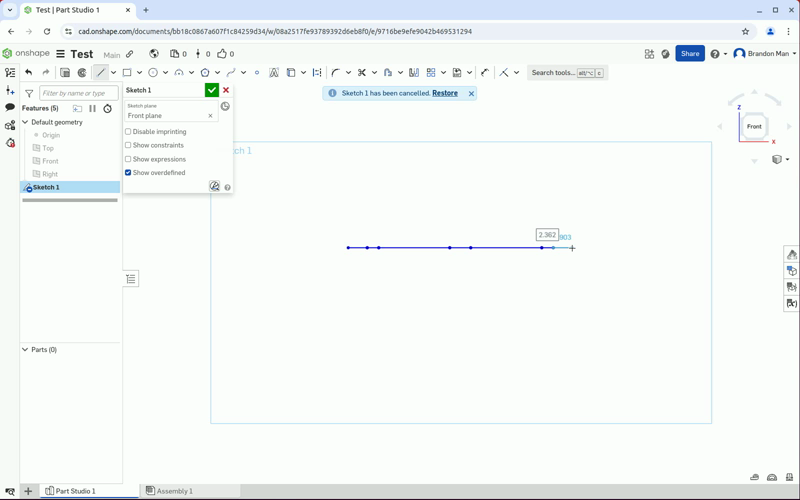
key_down(shift)
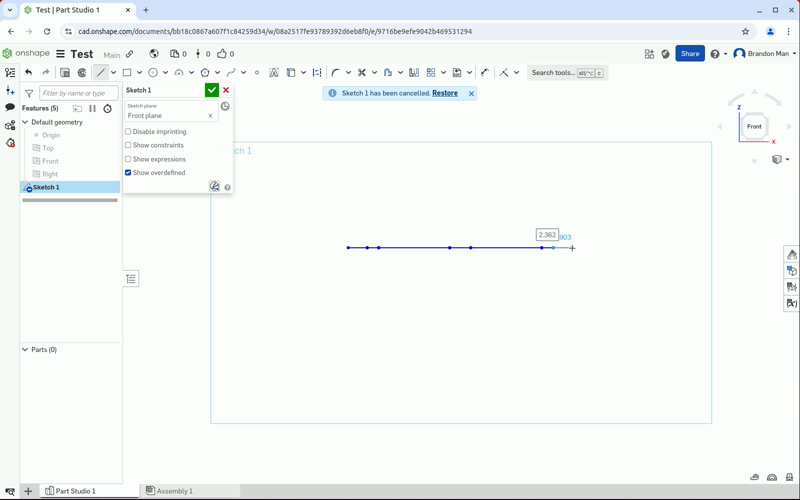
mouse_move(589, 247)
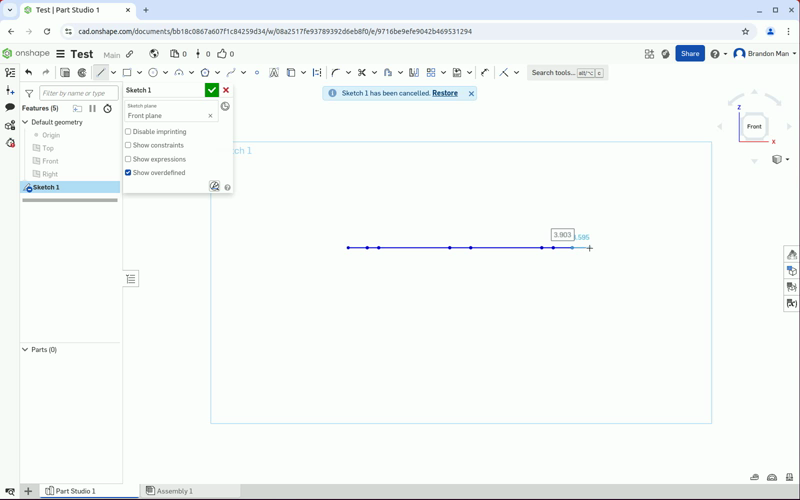
mouse_move(572, 238)
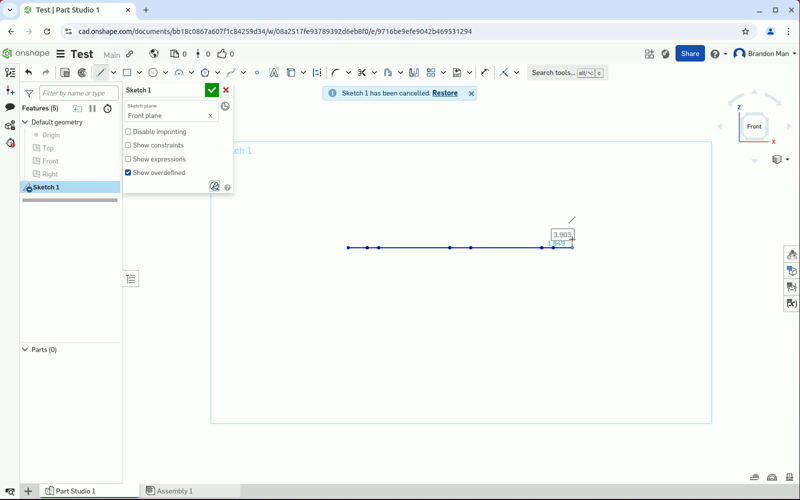
click(572, 238)
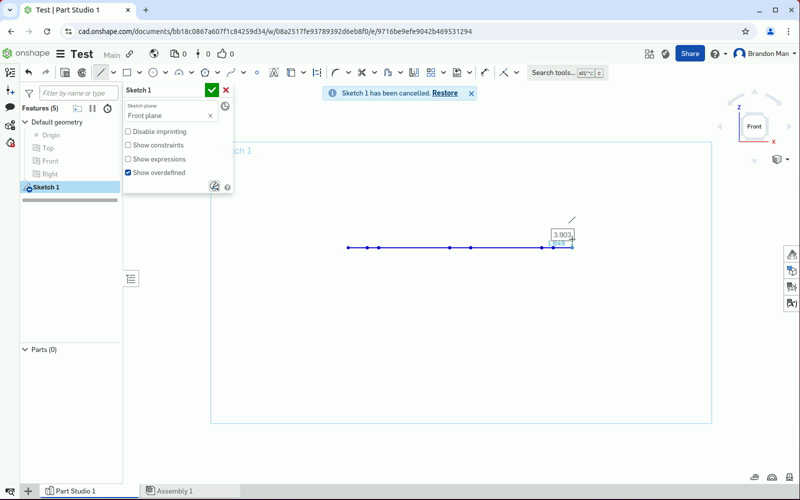
key_up(shift)
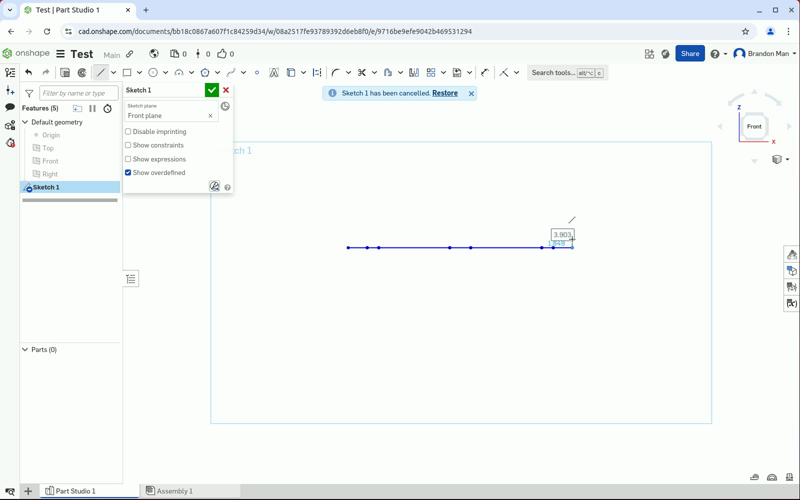
key_down(shift)
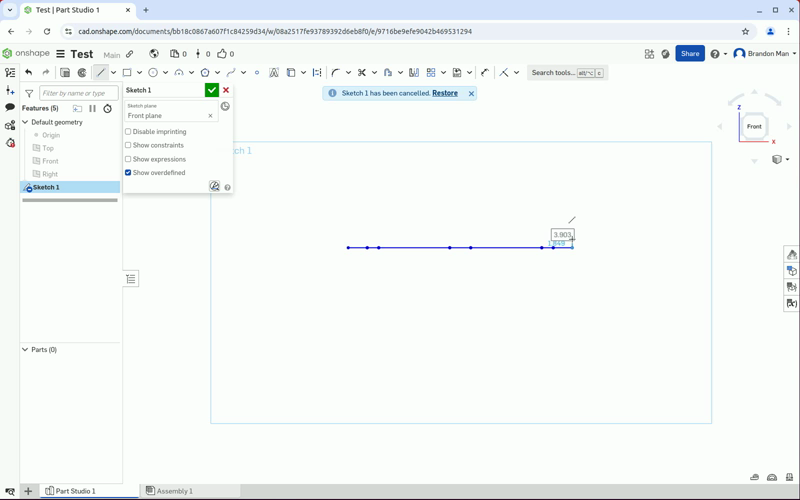
mouse_move(348, 238)
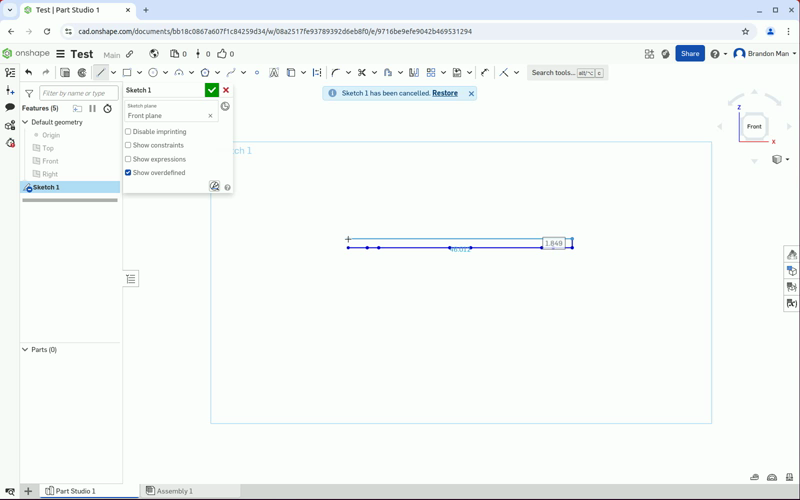
click(348, 238)
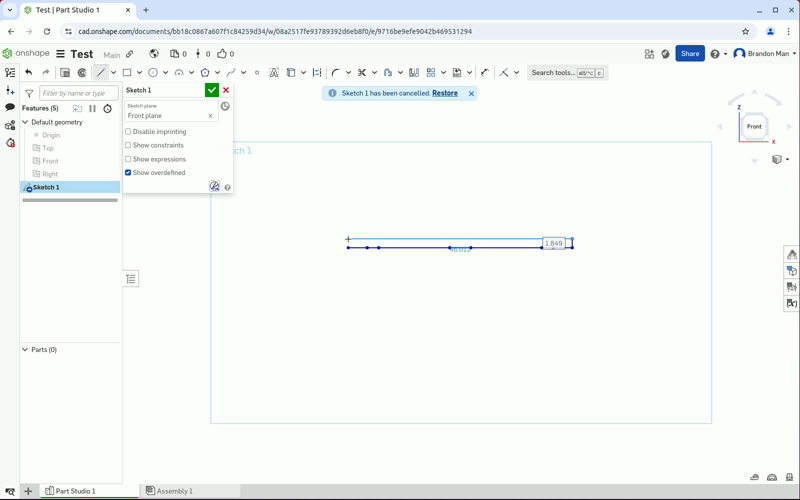
key_up(shift)
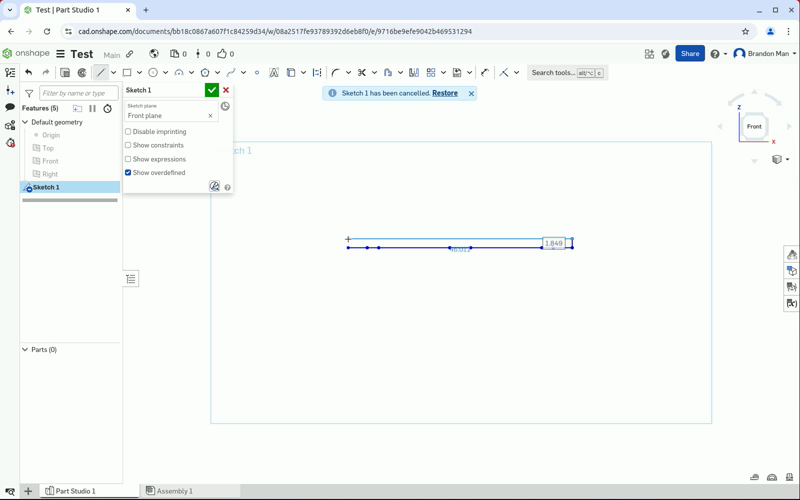
mouse_move(378, 238)
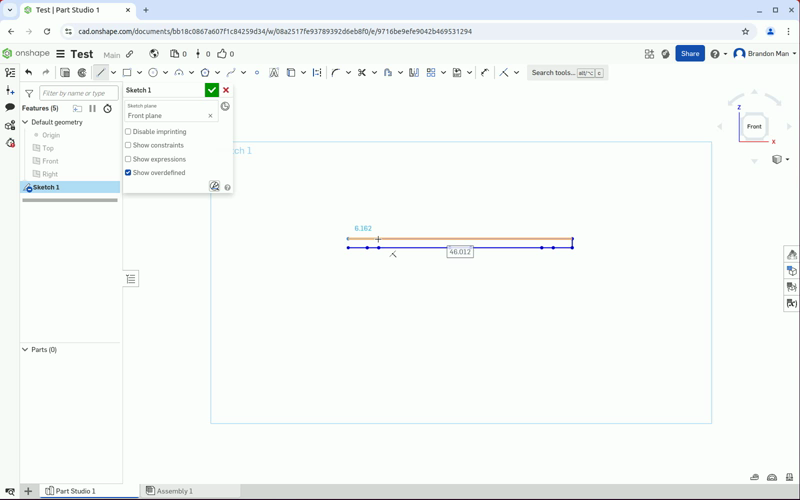
key_down(shift)
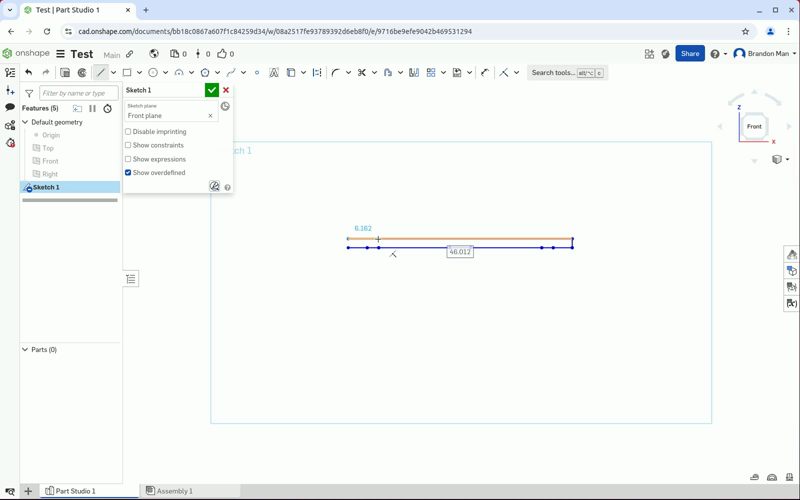
mouse_move(348, 247)
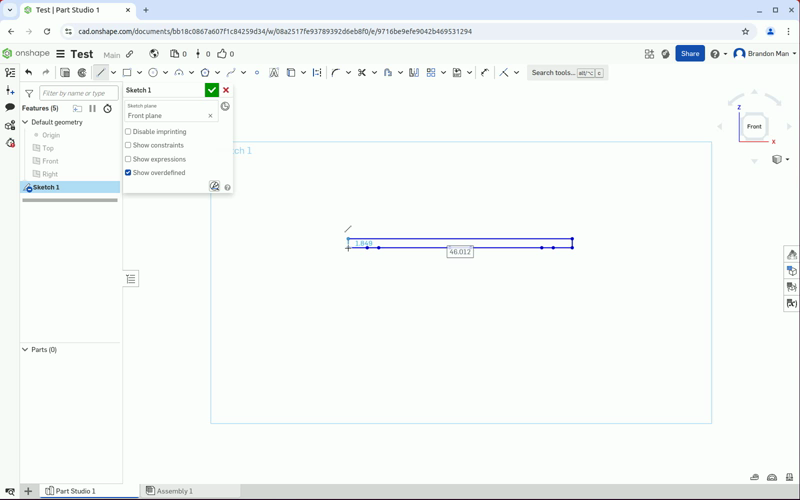
key_up(shift)
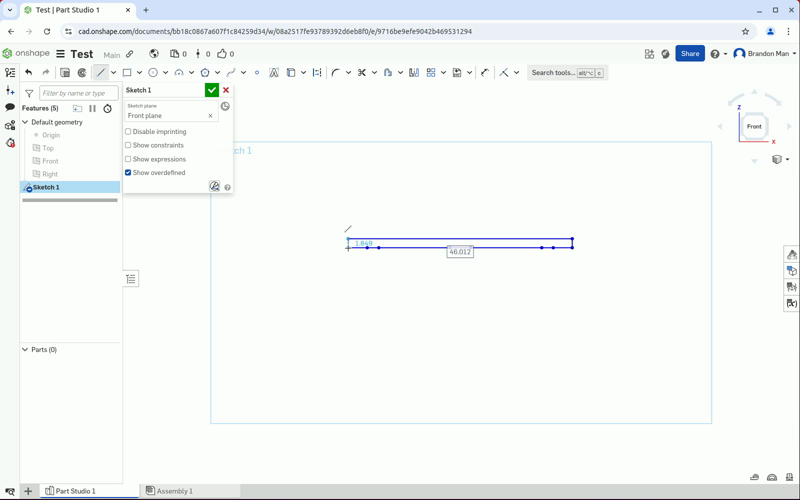
click(348, 247)
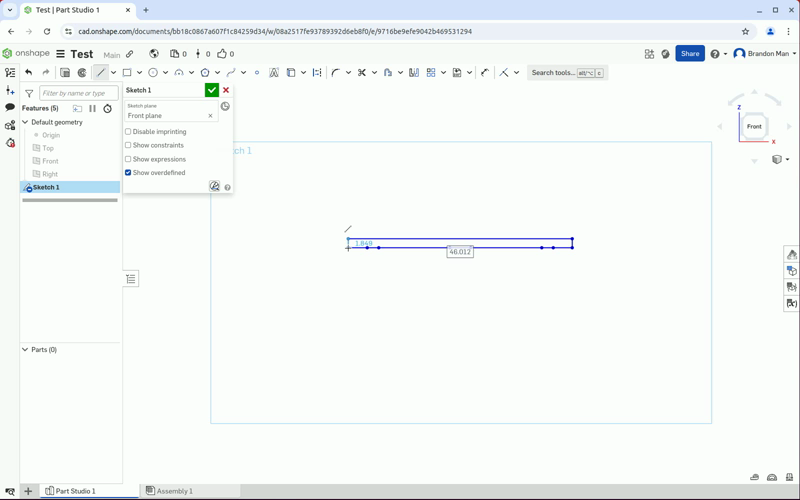
key(esc)
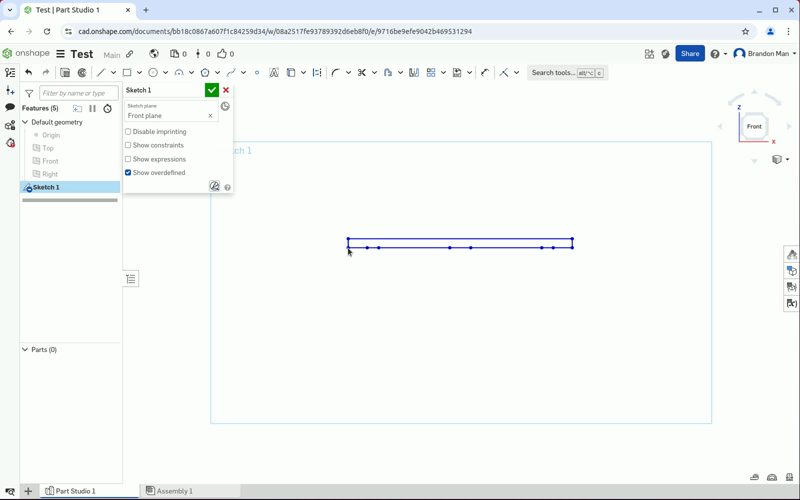
mouse_move(481, 243)
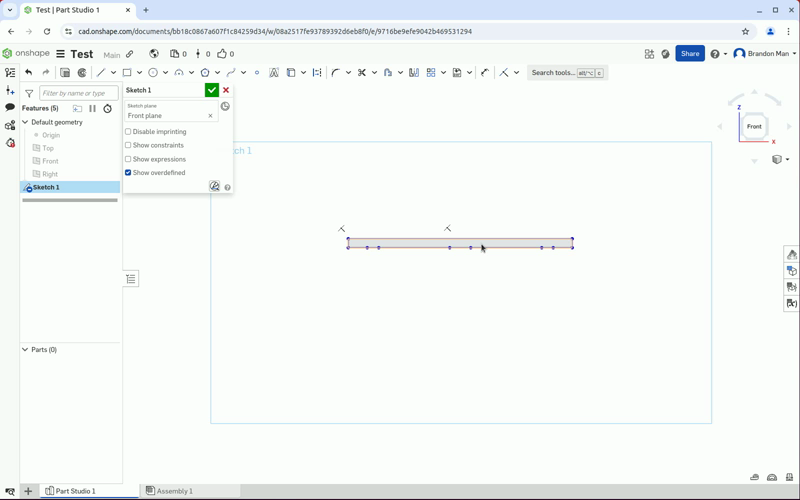
click(481, 243)
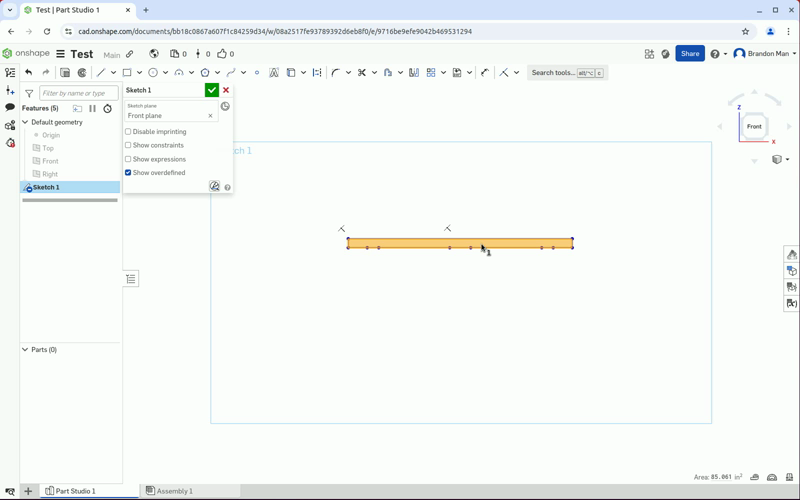
mouse_move(73, 352)
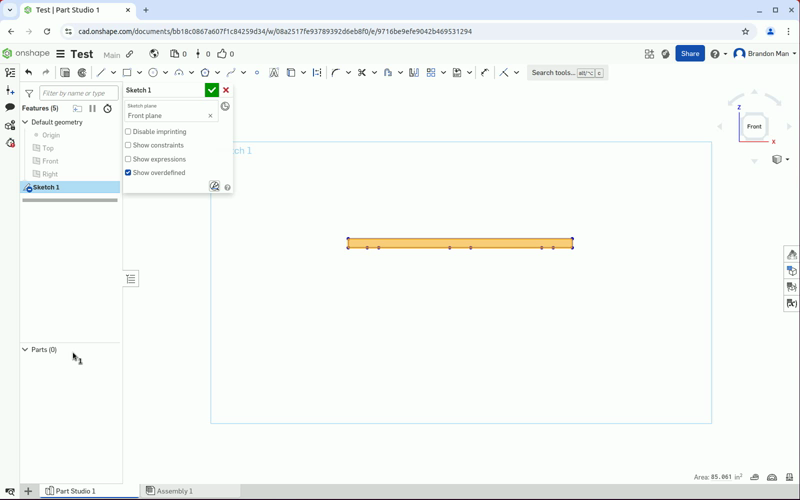
key(shift+y)
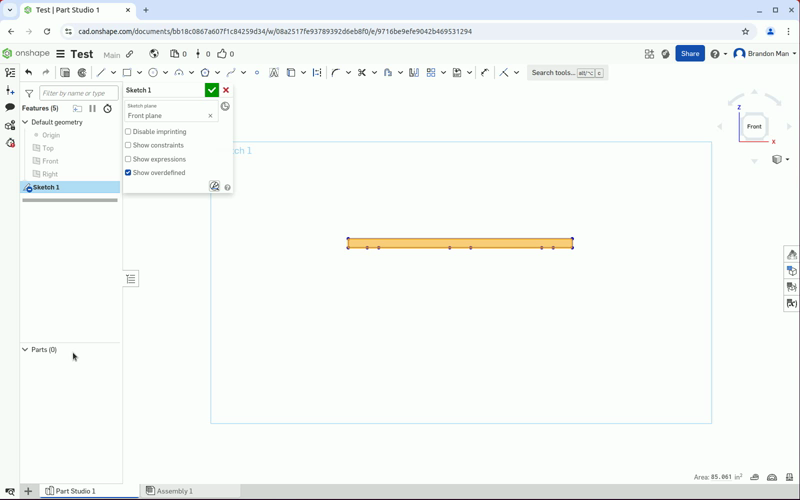
key(shift+e)
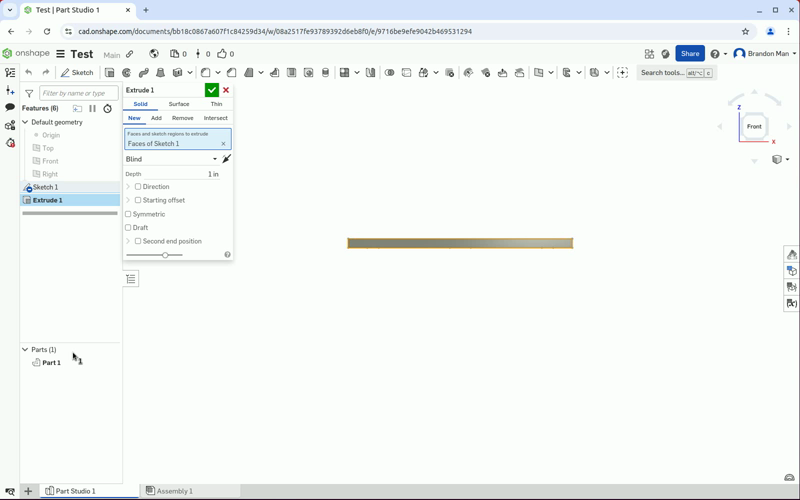
mouse_move(143, 106)
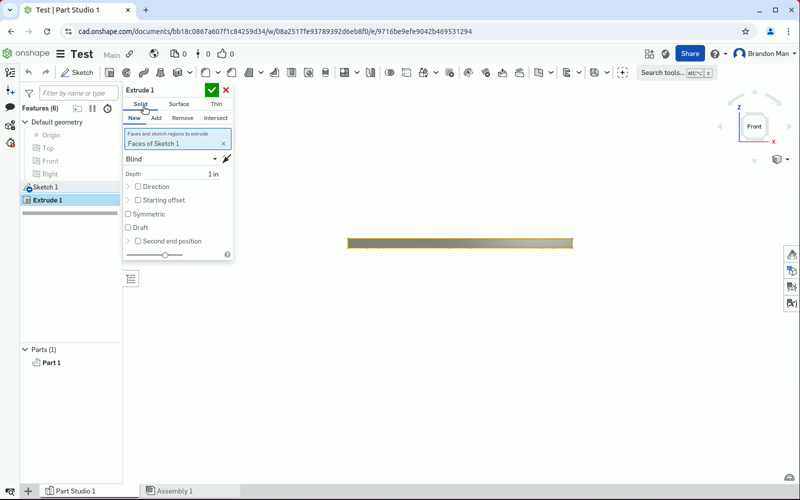
click(143, 106)
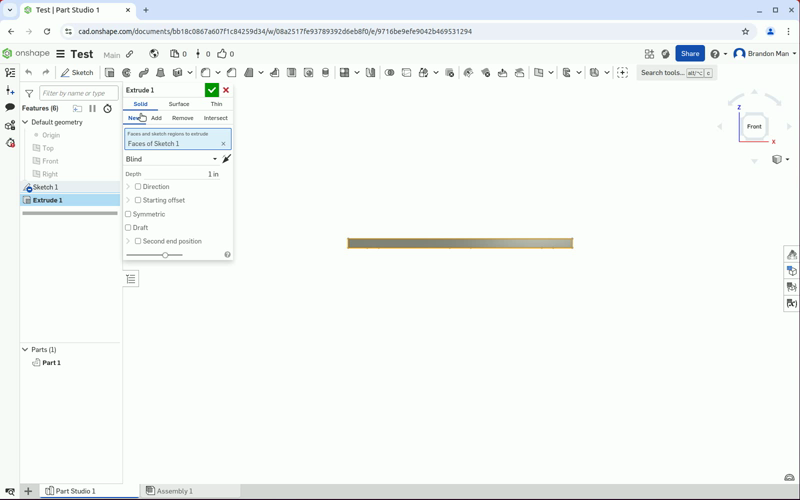
mouse_move(137, 120)
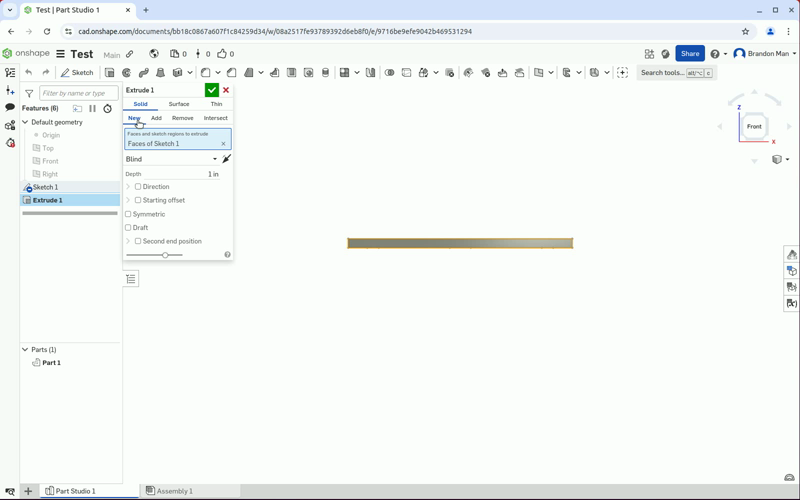
click(137, 120)
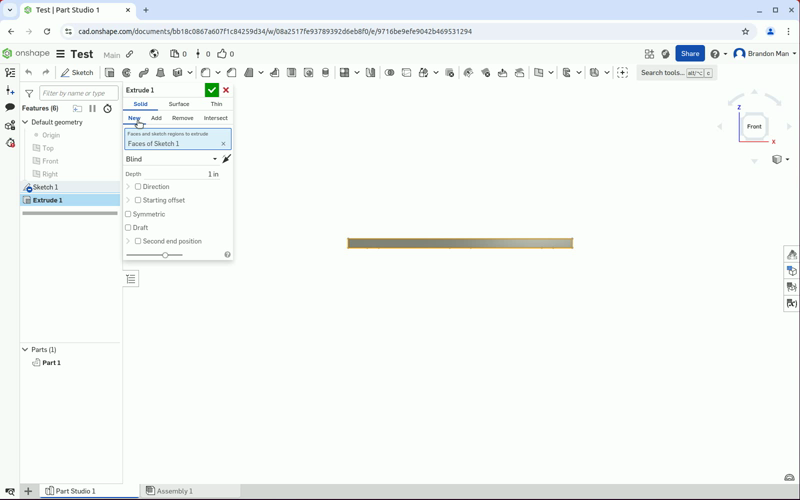
key(tab, 4)
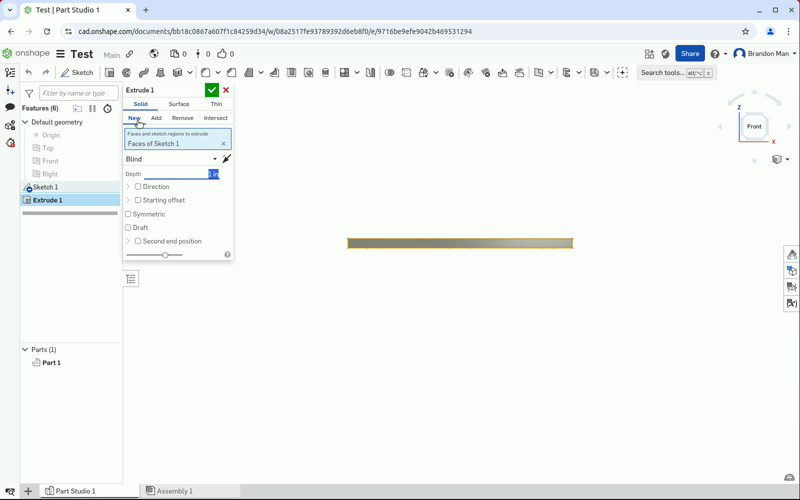
text(0.963)
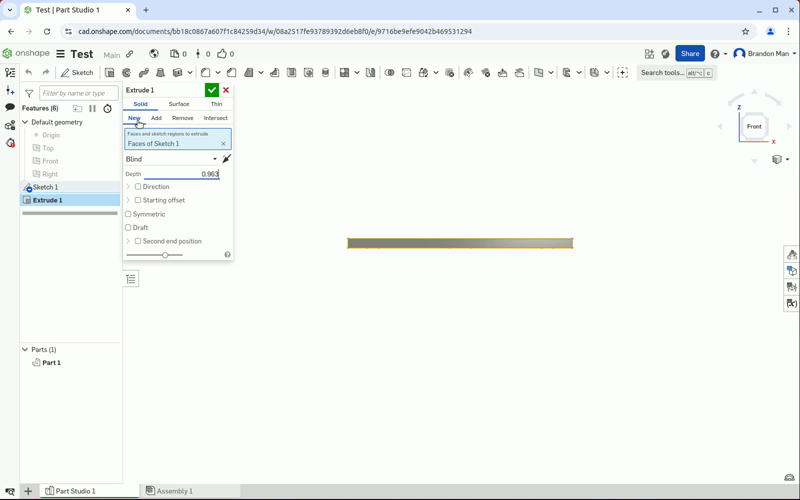
key(enter)
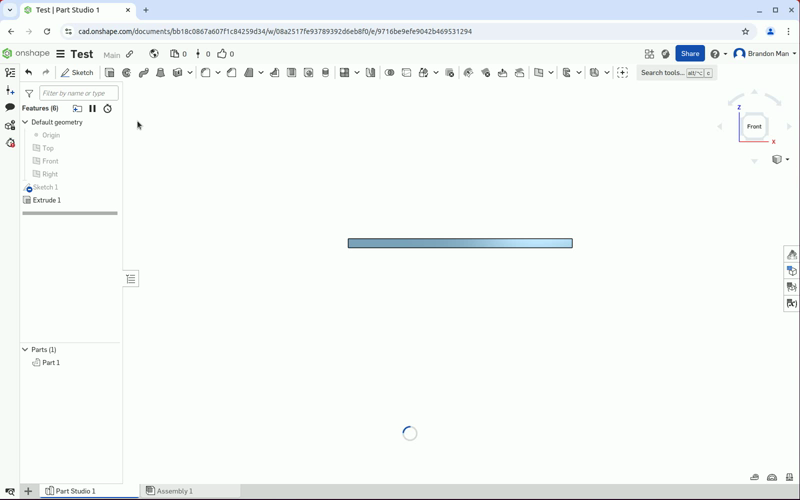
key(shift+h)
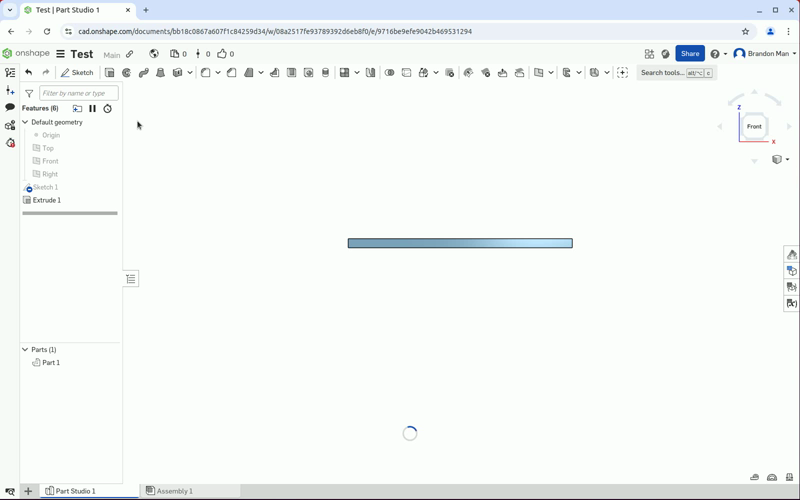
key(shift+h)
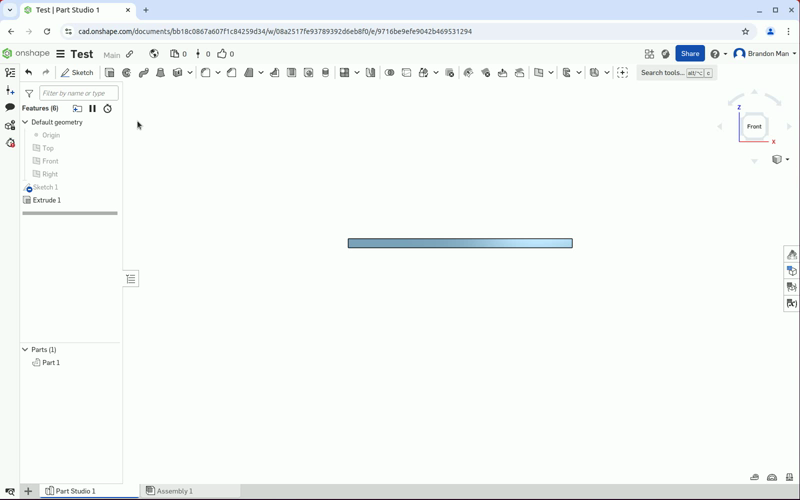
mouse_move(73, 189)
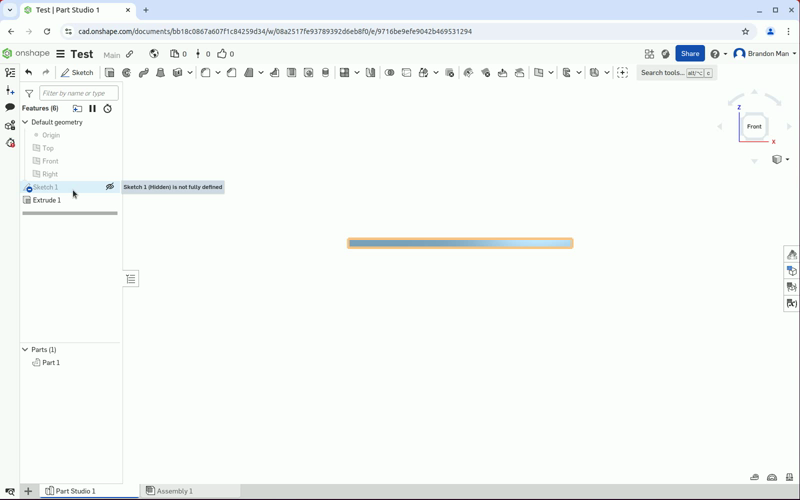
click(73, 189)
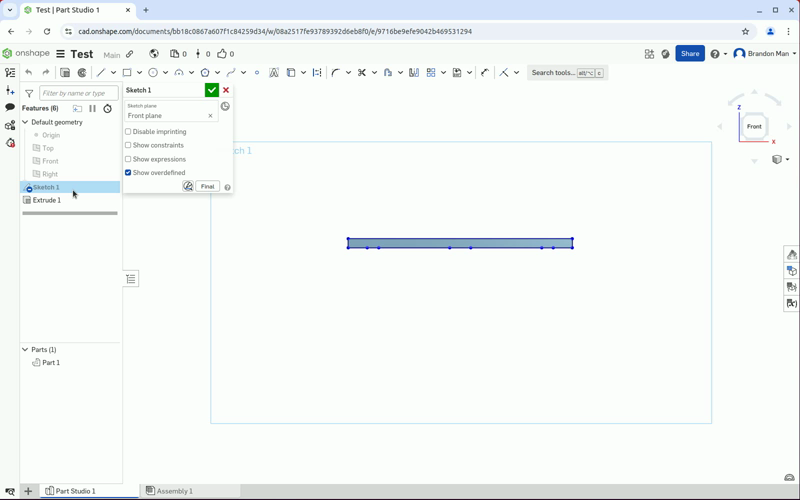
mouse_move(229, 92)
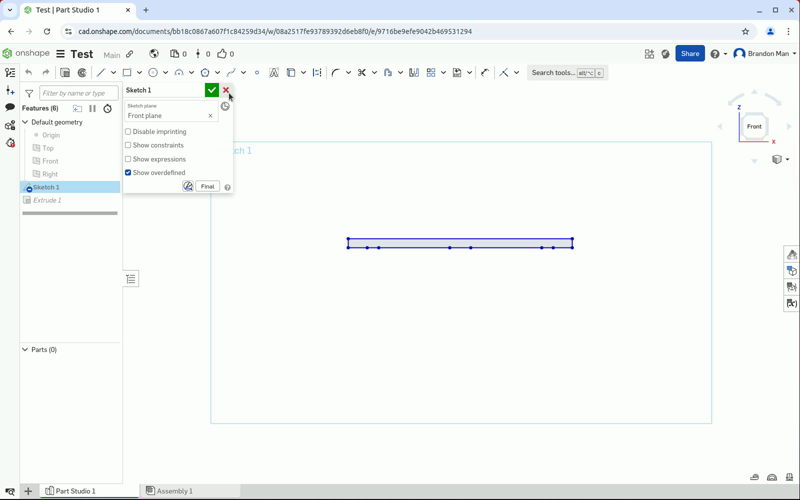
click(229, 92)
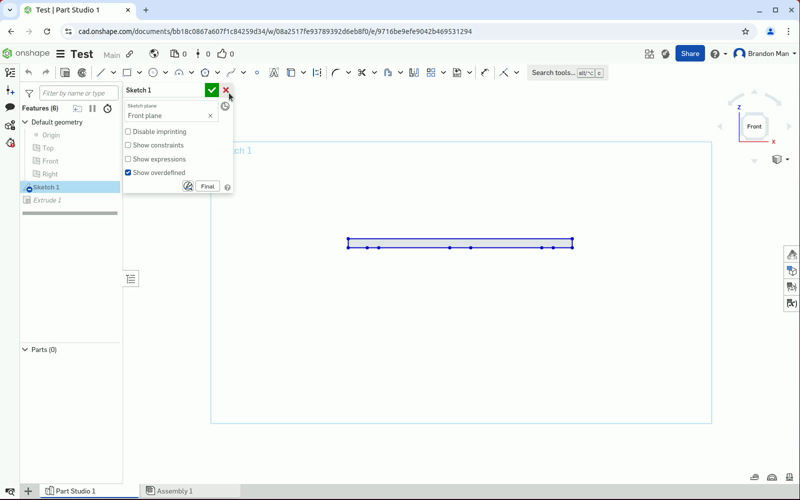
key(shift+s)
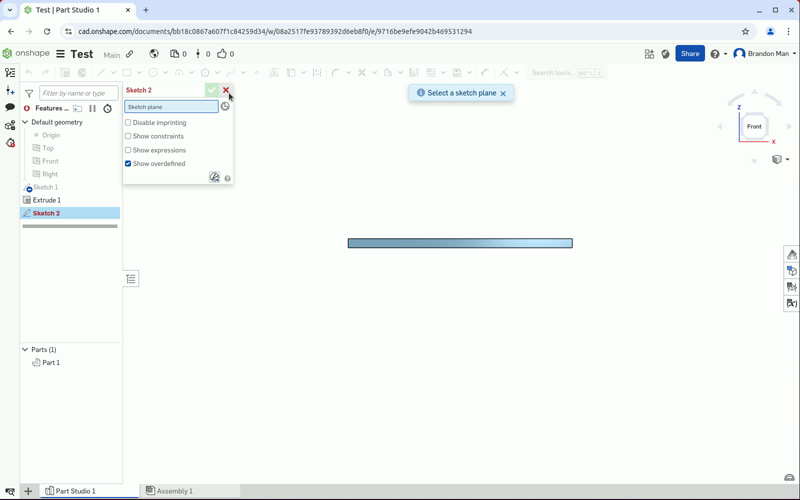
mouse_move(73, 163)
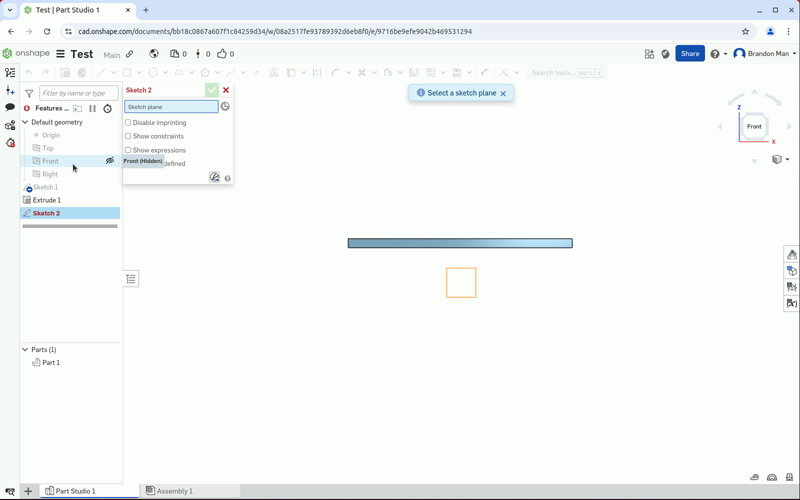
click(73, 163)
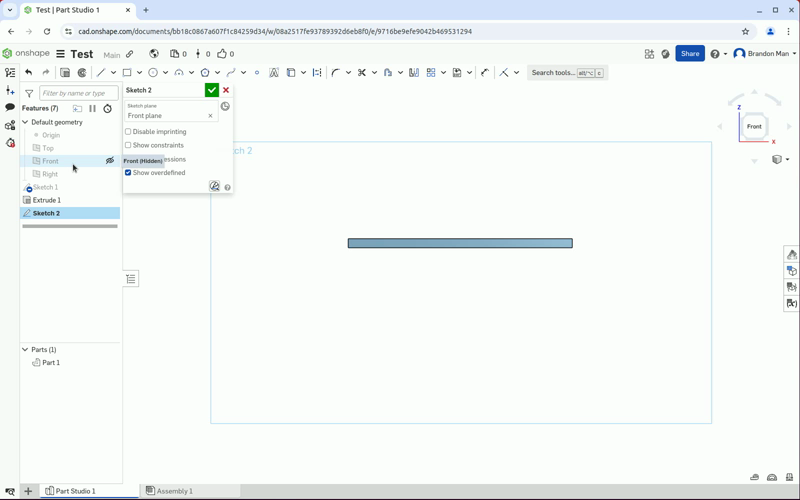
mouse_move(73, 352)
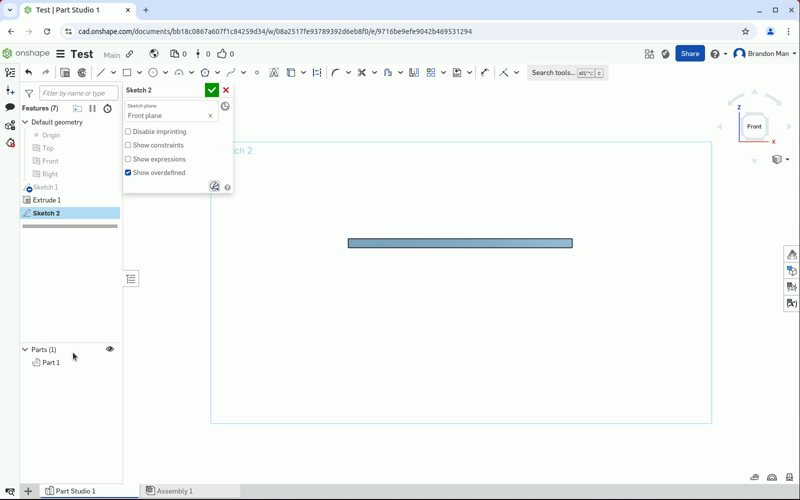
key(y)
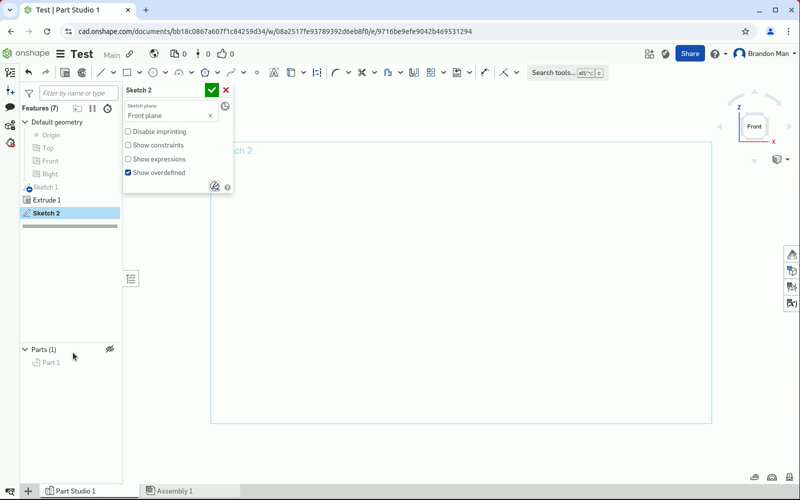
key(l)
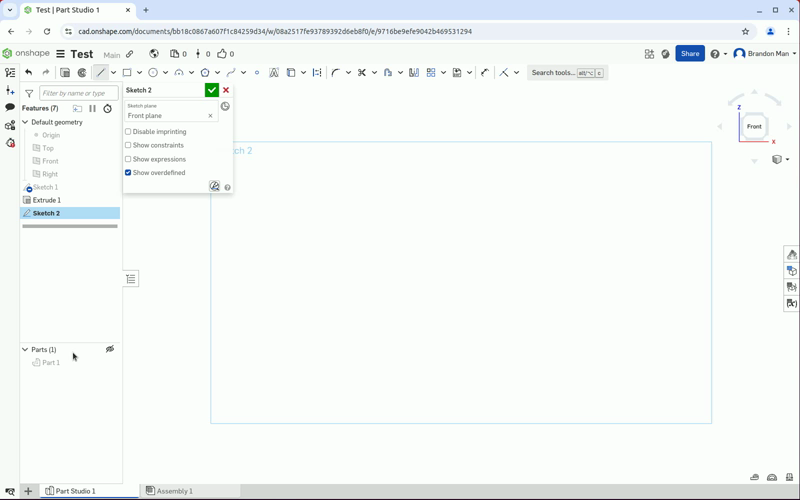
key_down(shift)
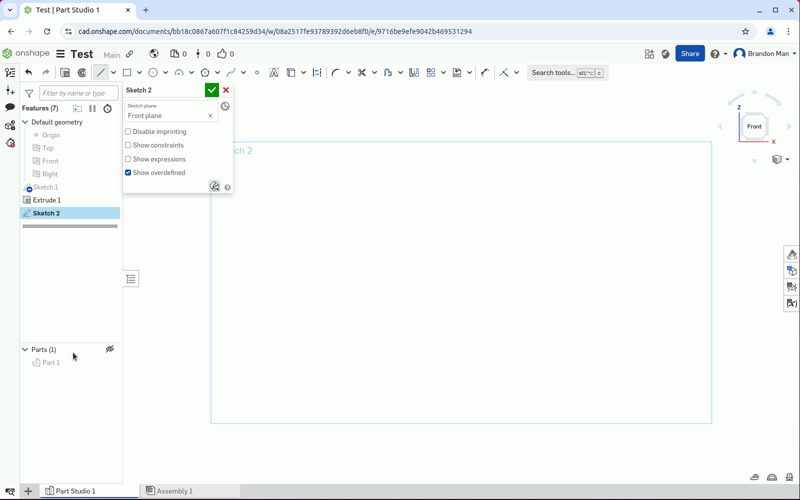
mouse_move(471, 318)
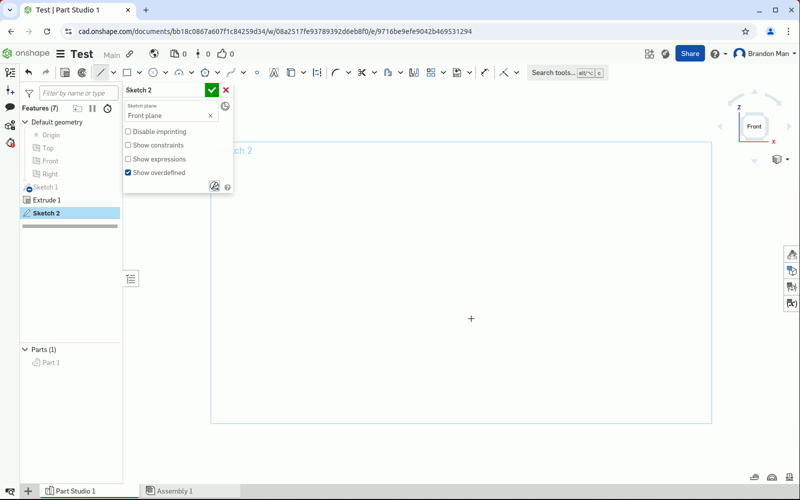
click(471, 318)
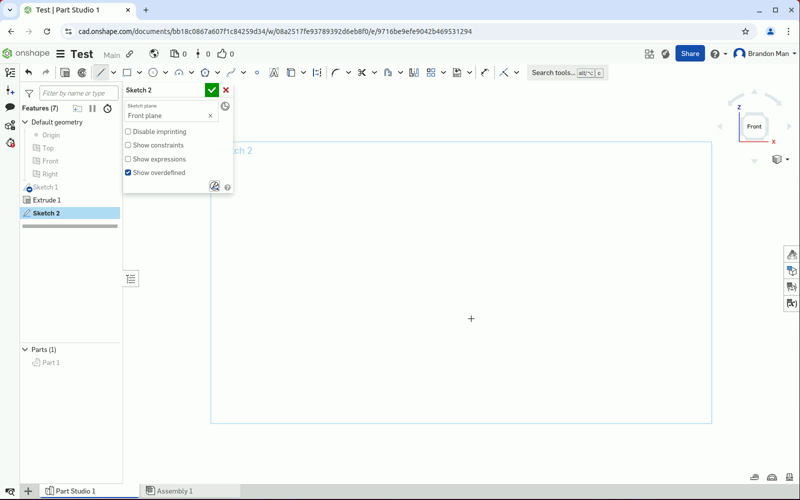
key_up(shift)
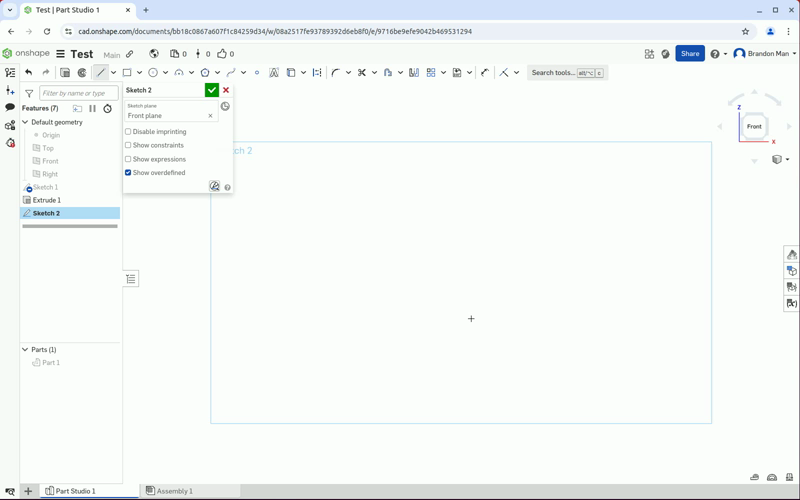
key_down(shift)
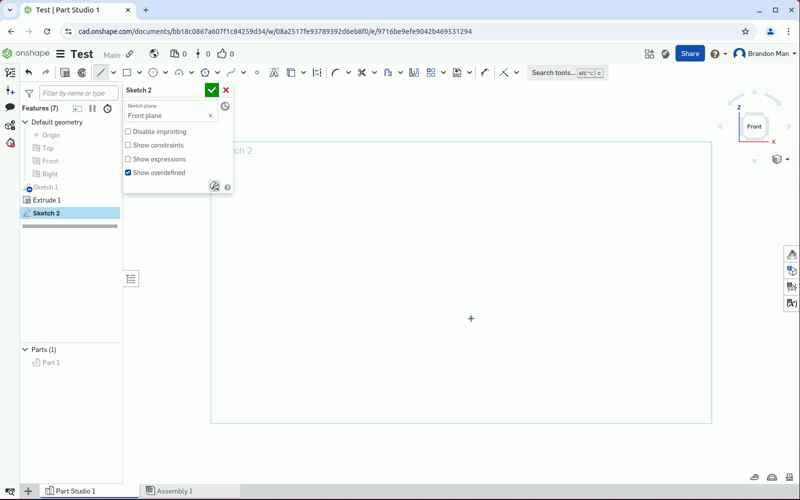
mouse_move(501, 318)
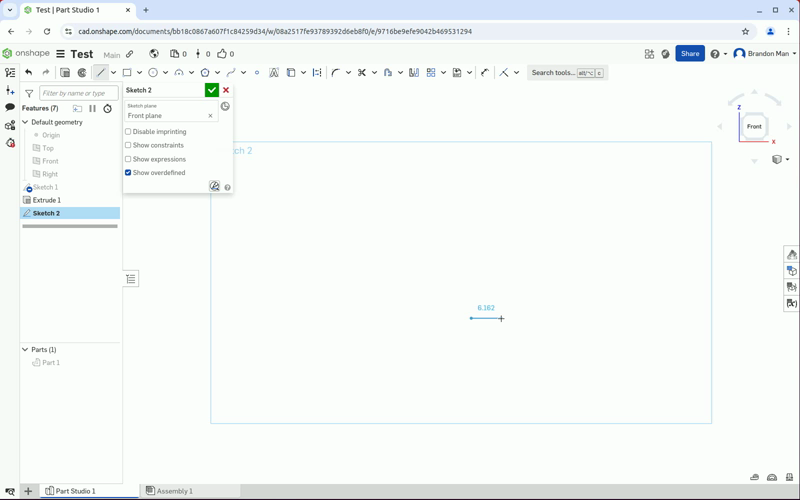
mouse_move(483, 318)
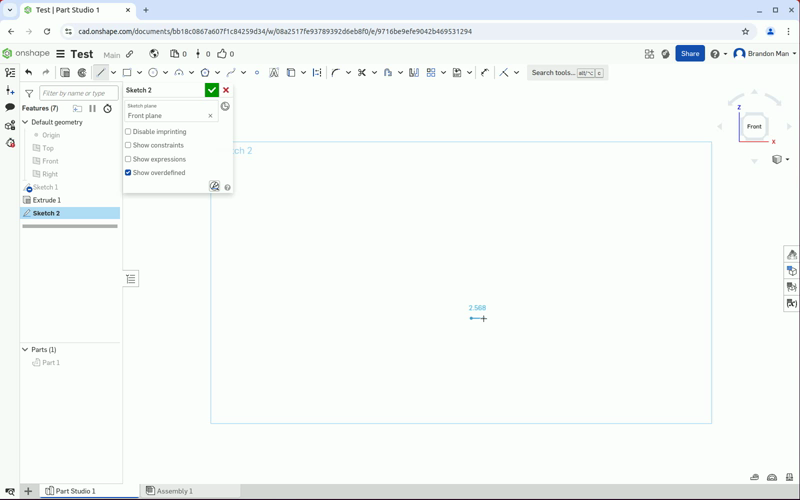
click(483, 318)
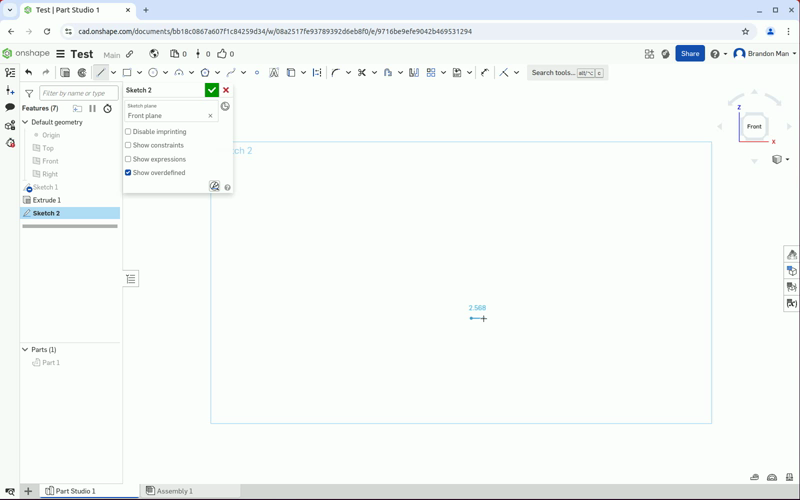
key_up(shift)
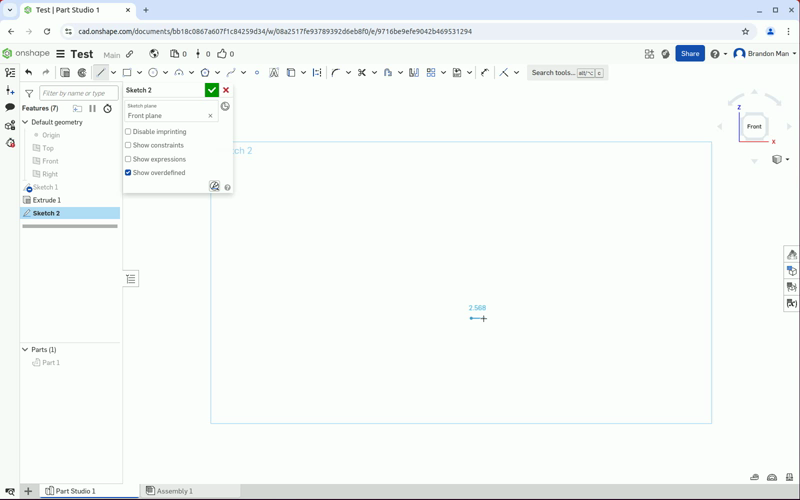
key_down(shift)
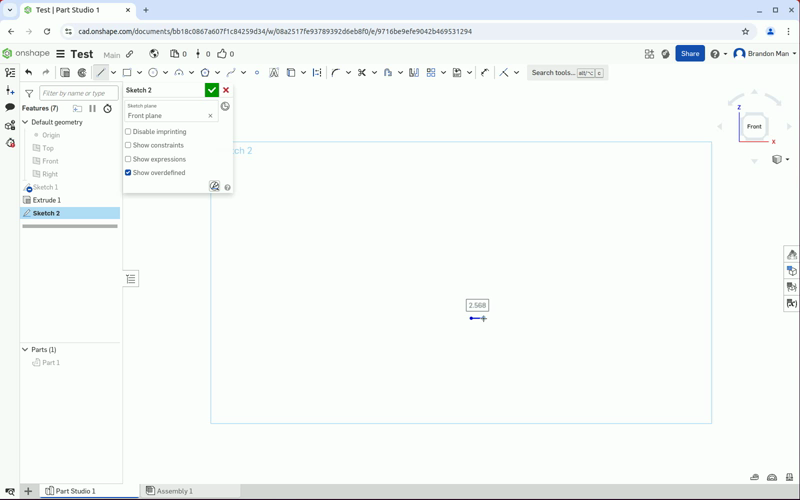
mouse_move(513, 318)
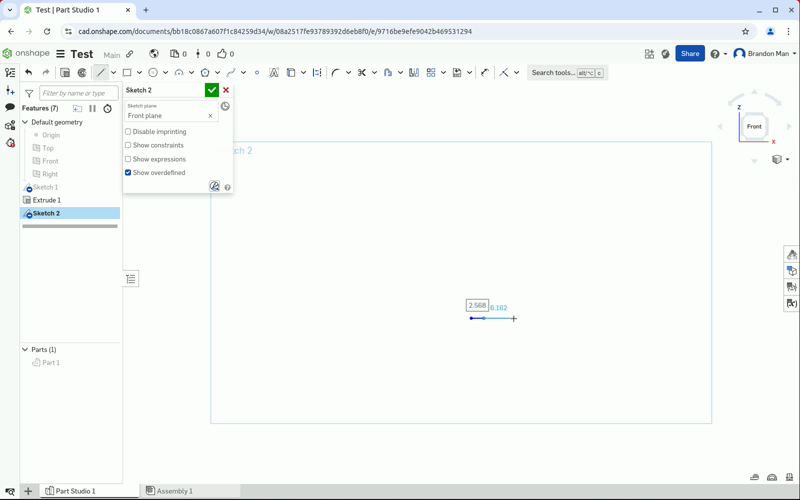
mouse_move(512, 288)
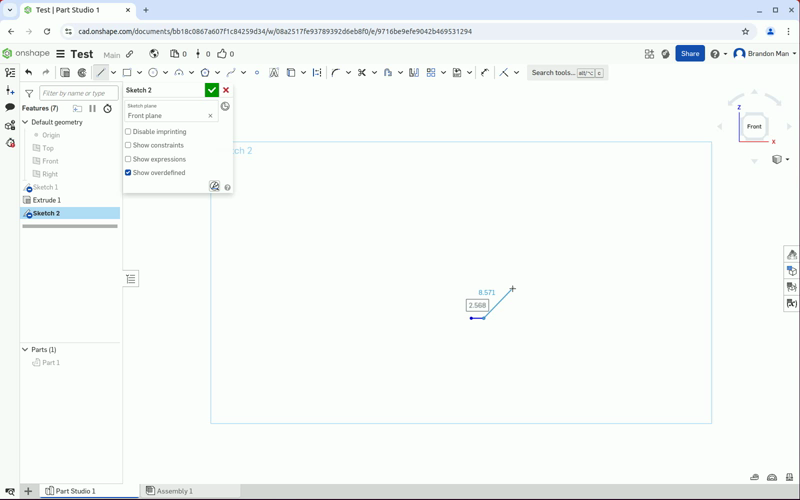
click(512, 288)
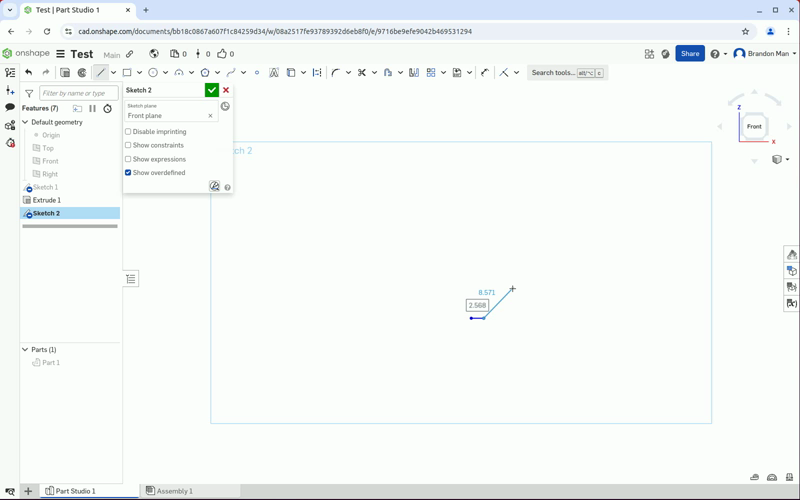
key_up(shift)
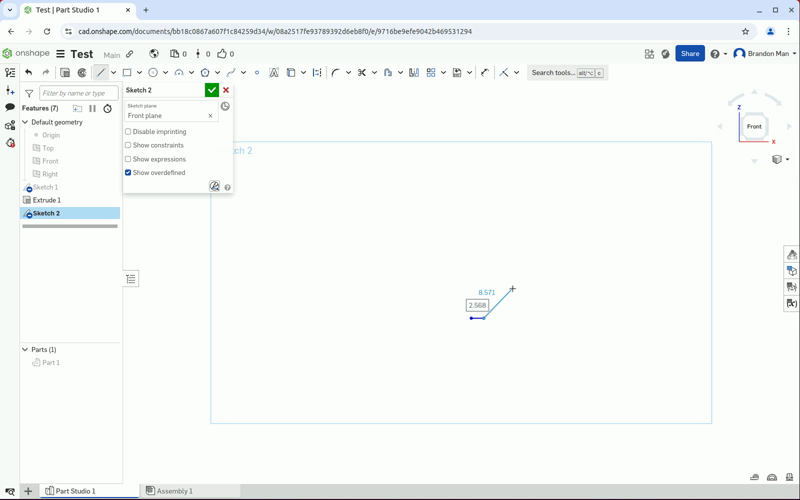
key_down(shift)
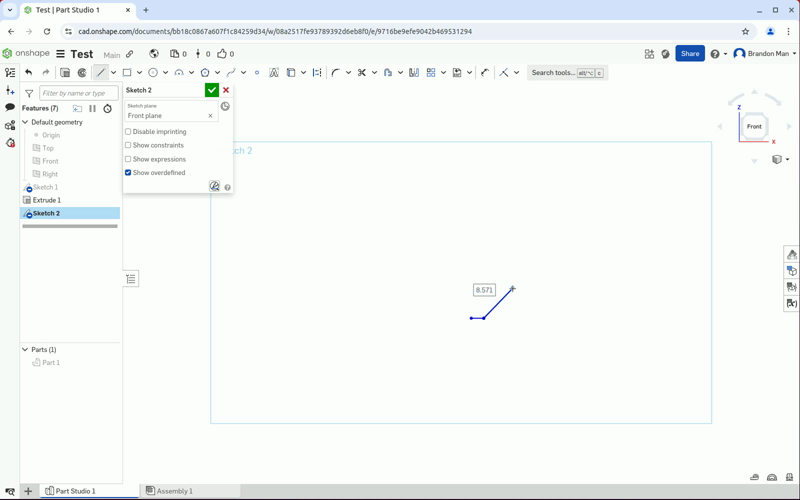
mouse_move(542, 288)
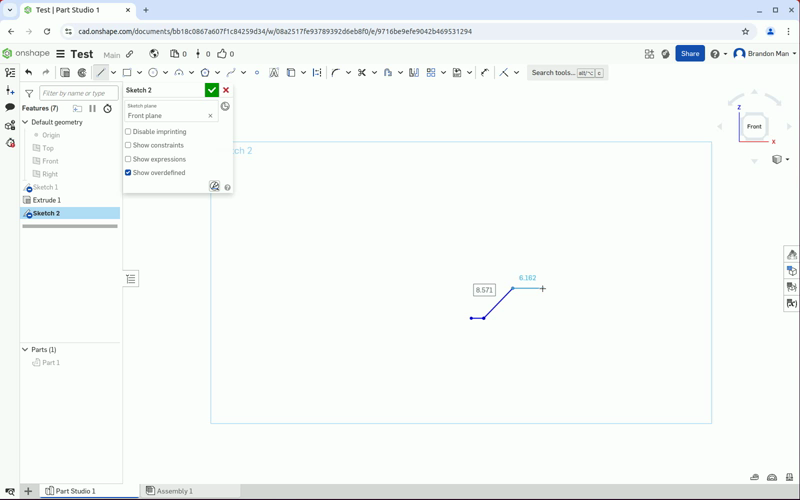
mouse_move(554, 246)
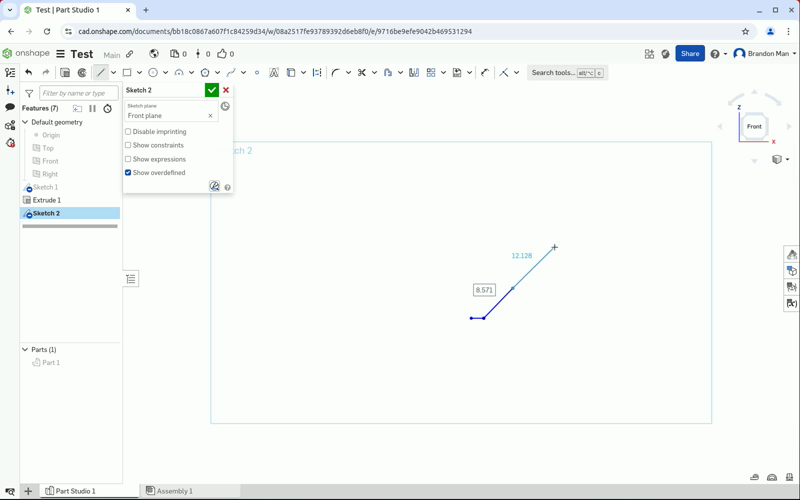
click(554, 246)
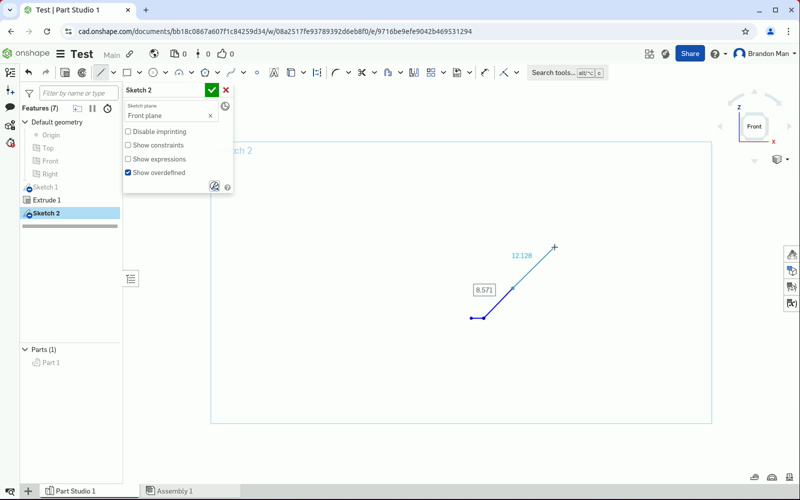
key_up(shift)
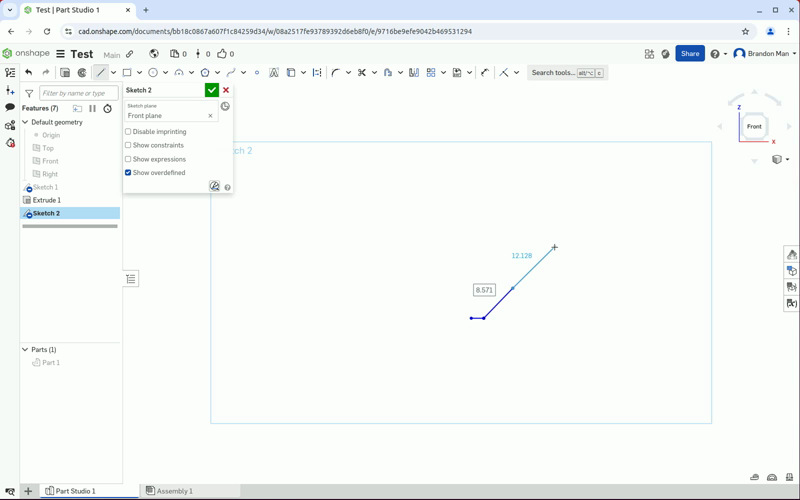
key_down(shift)
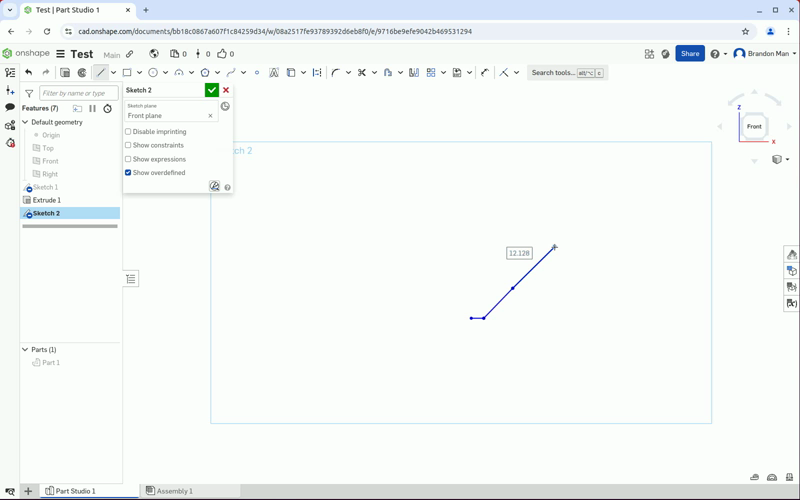
mouse_move(584, 246)
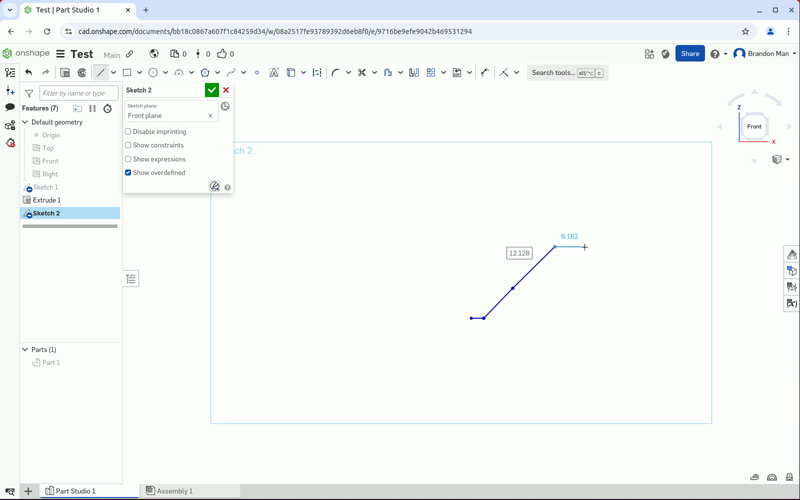
mouse_move(542, 246)
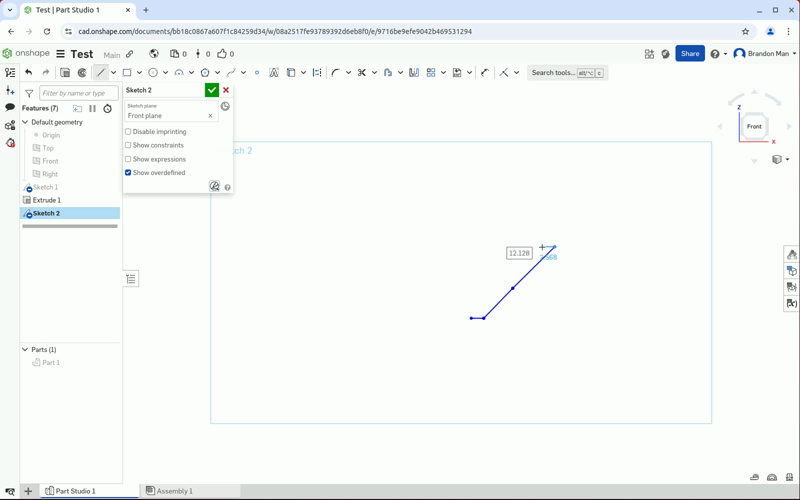
click(542, 246)
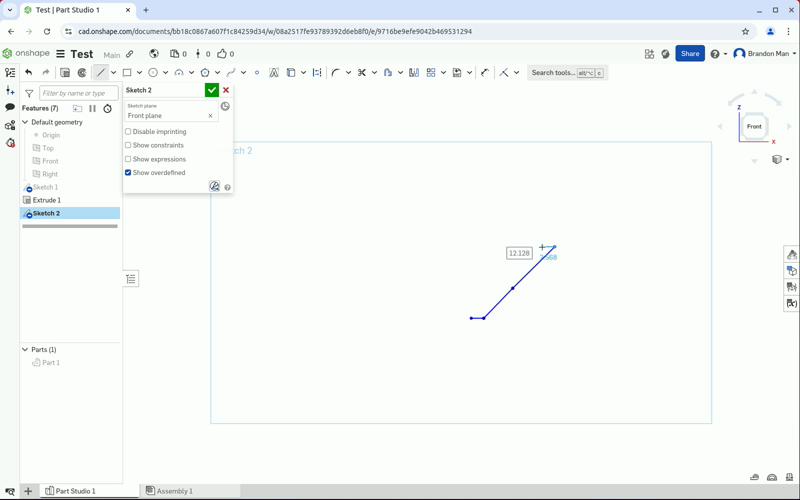
key_up(shift)
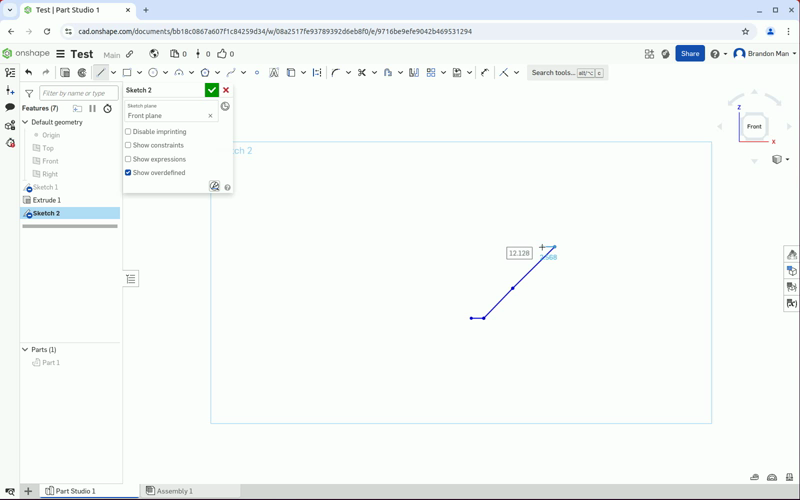
key_down(shift)
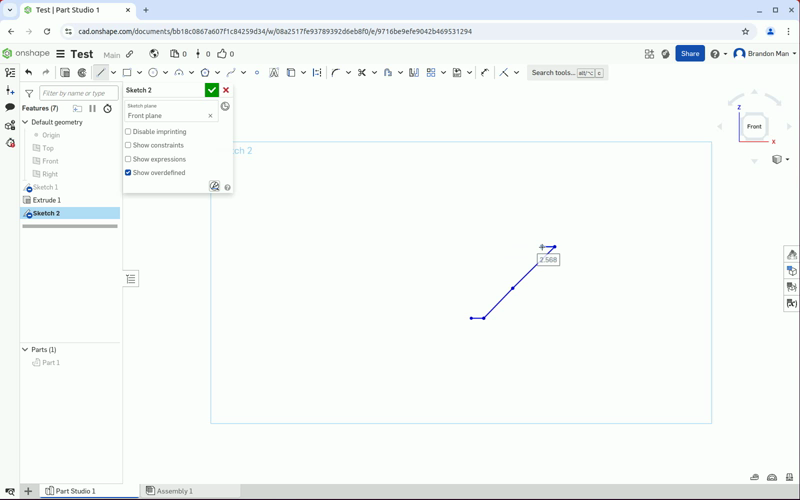
mouse_move(471, 318)
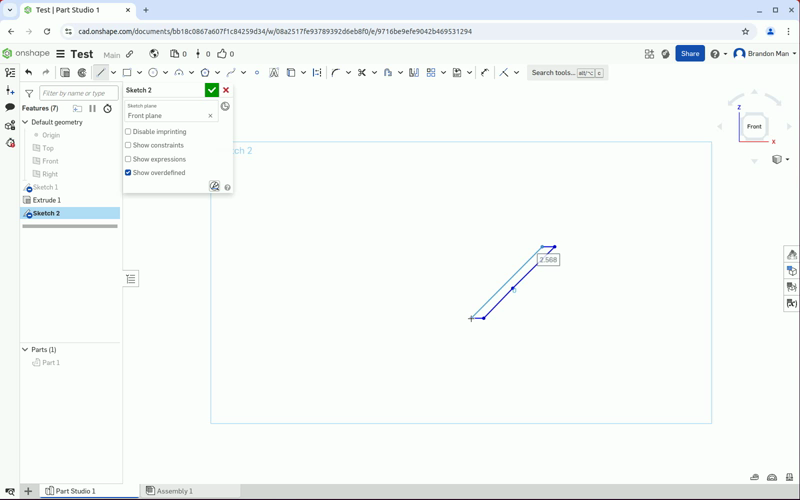
key_up(shift)
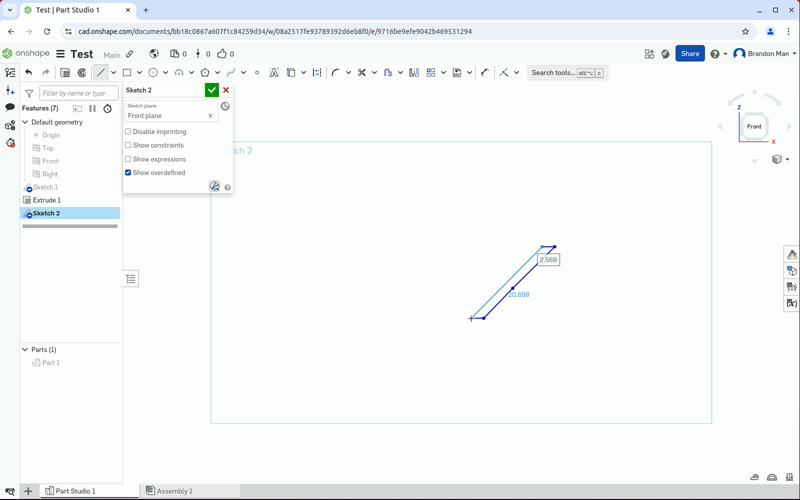
click(471, 318)
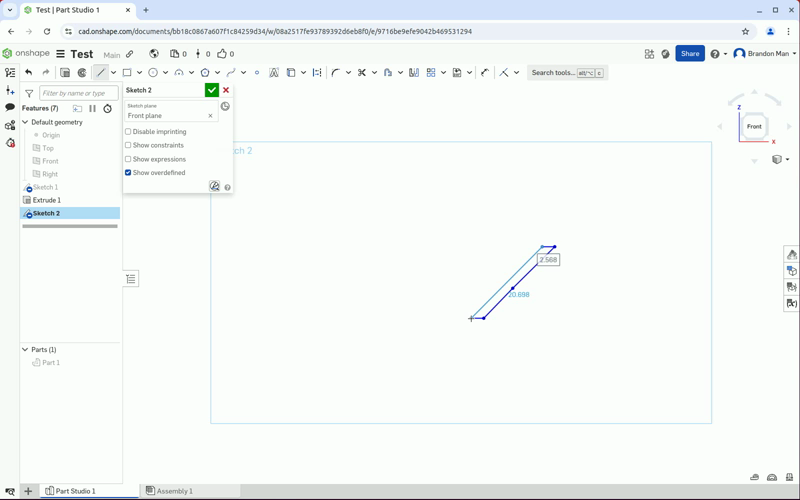
key(esc)
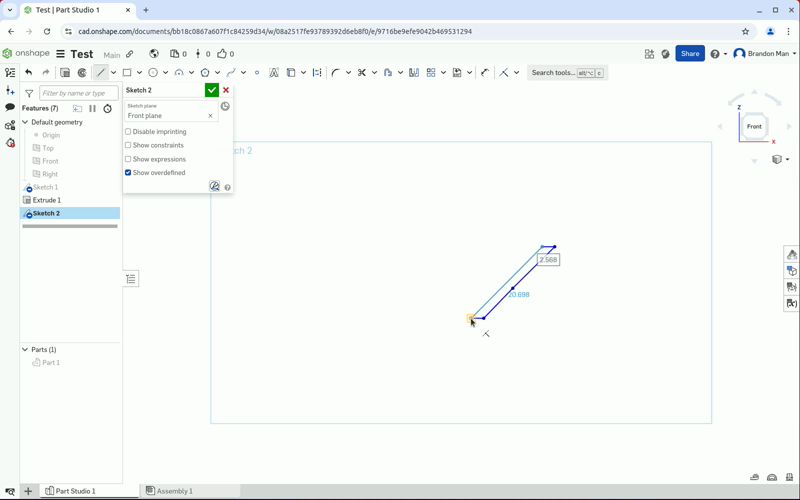
mouse_move(489, 309)
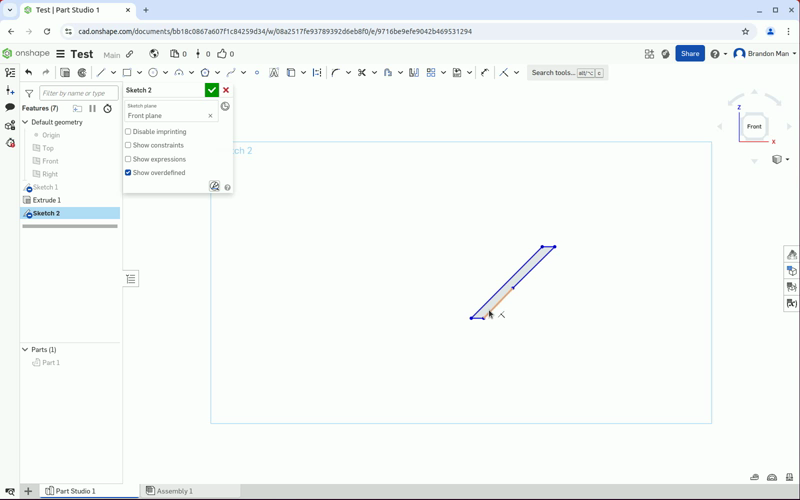
scroll(6)
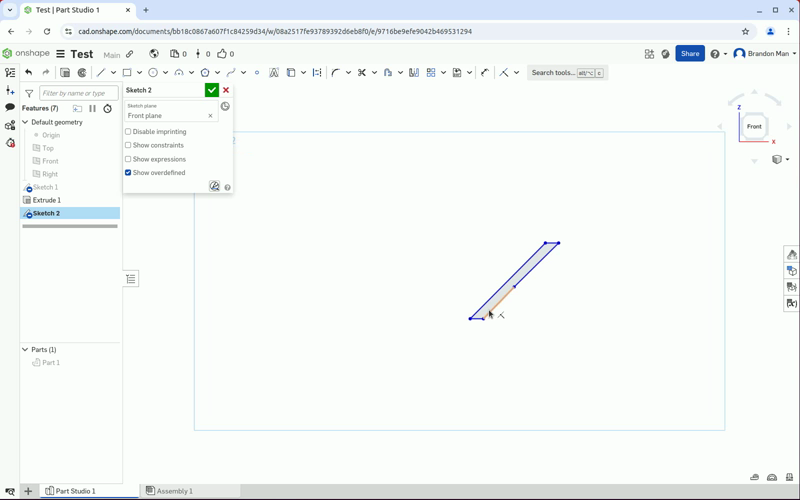
scroll(6)
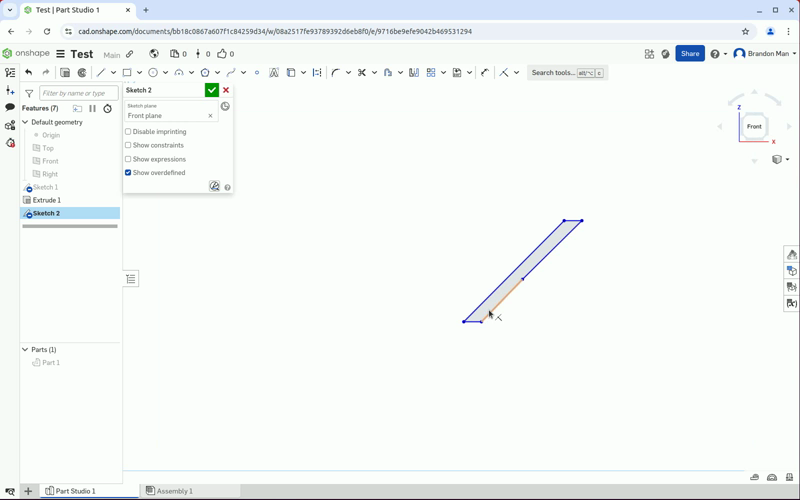
scroll(6)
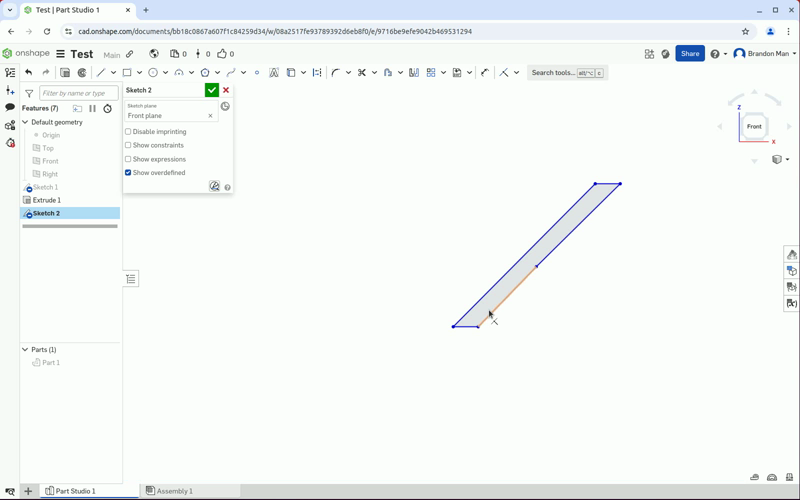
scroll(6)
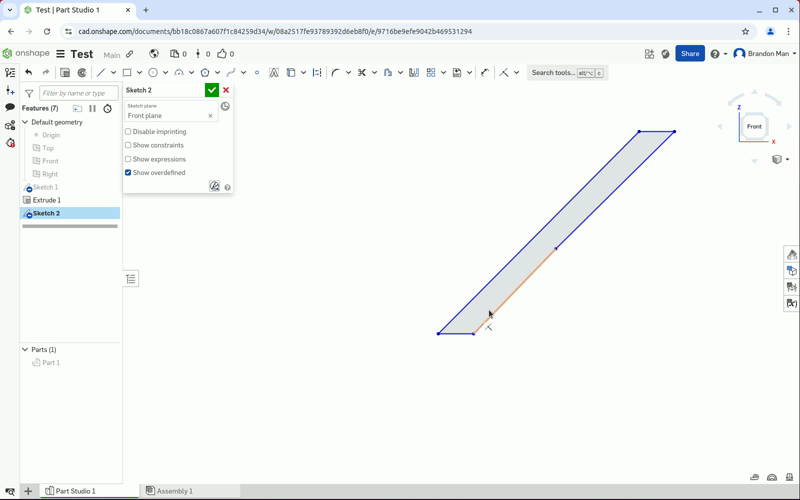
scroll(6)
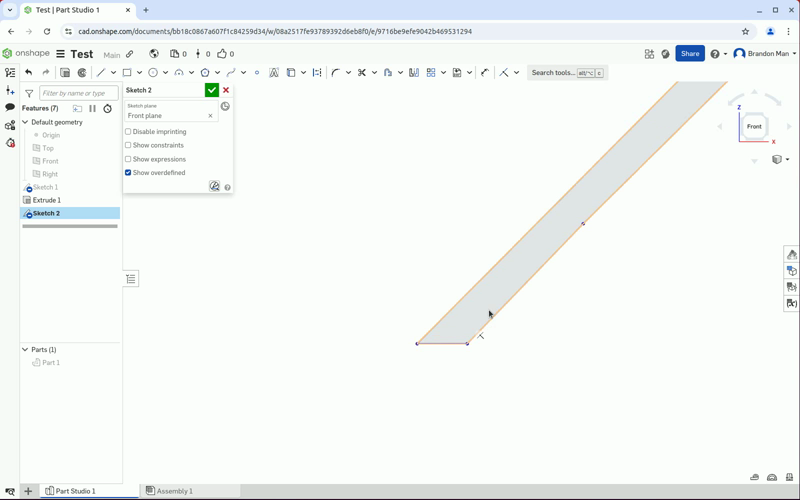
scroll(6)
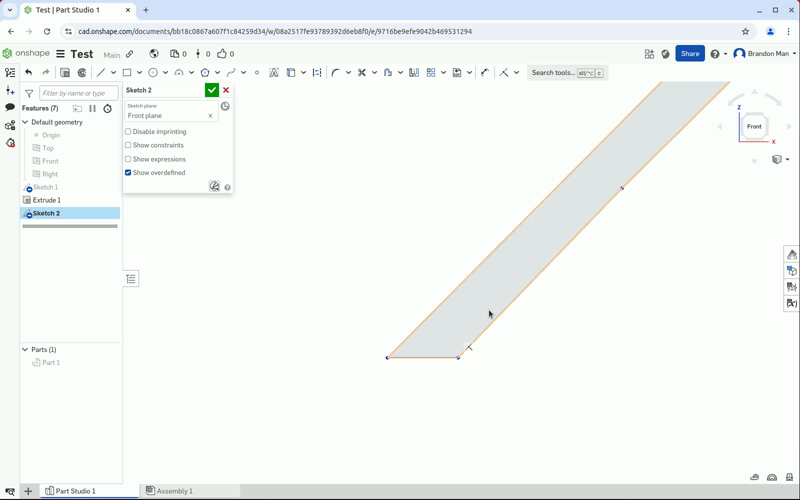
scroll(6)
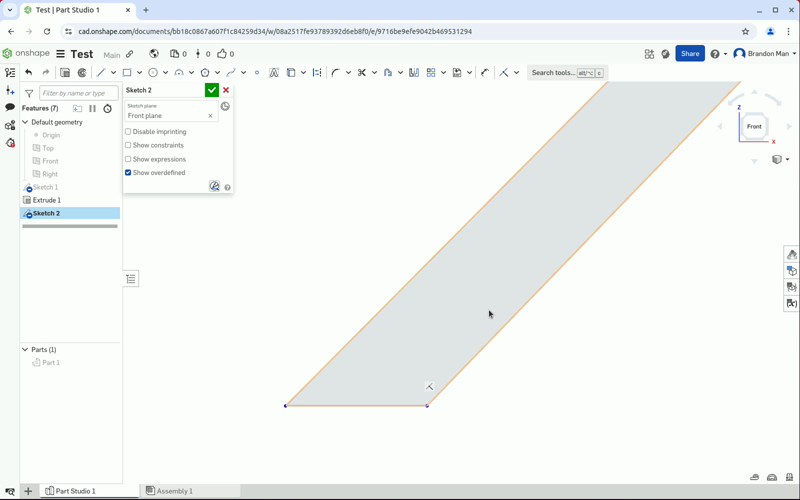
click(489, 309)
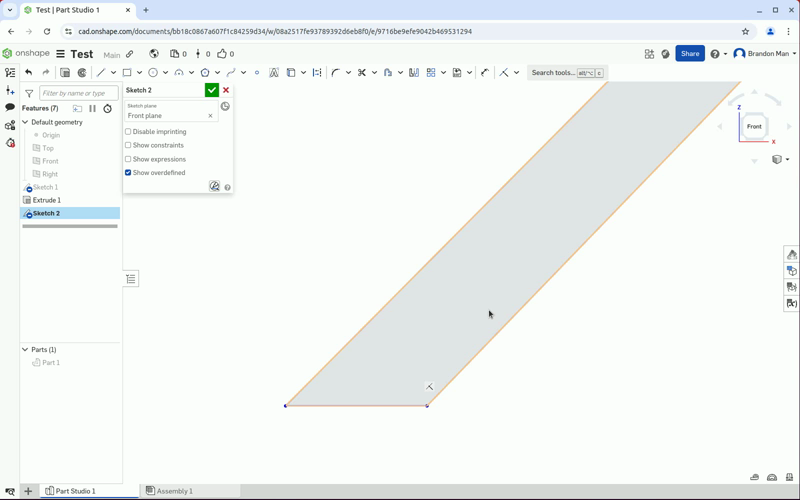
scroll(-6)
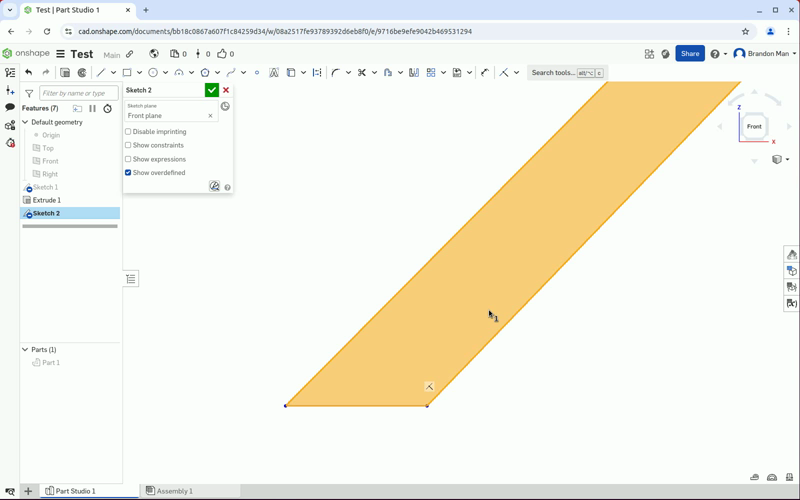
scroll(-6)
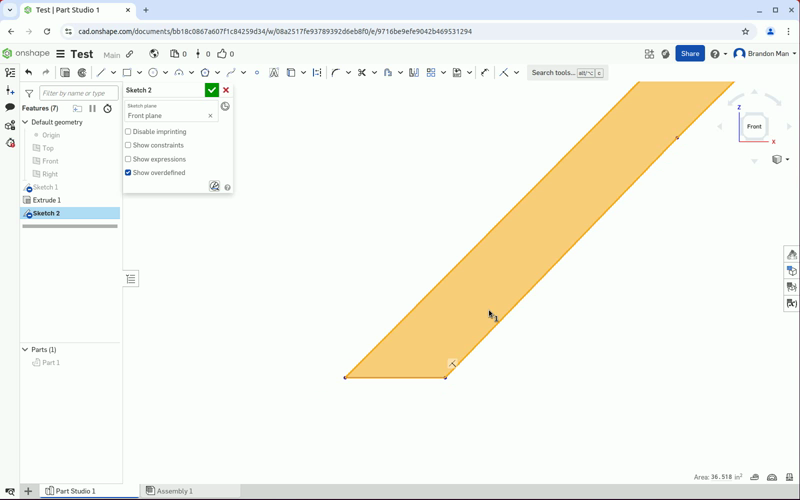
scroll(-6)
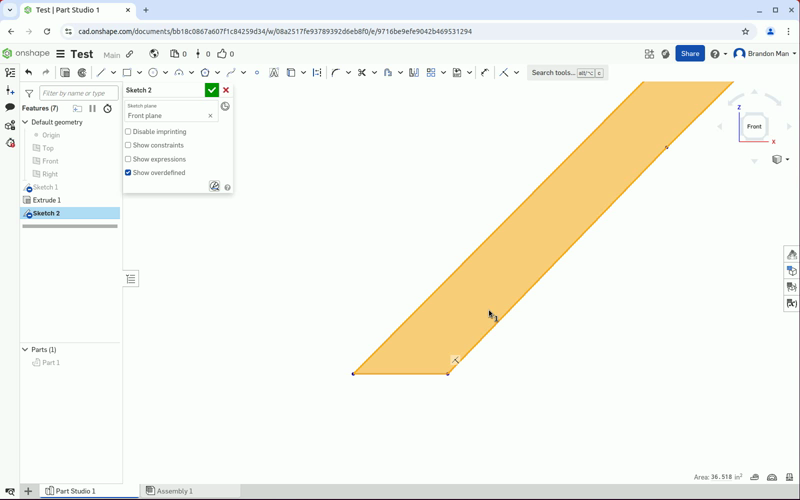
scroll(-6)
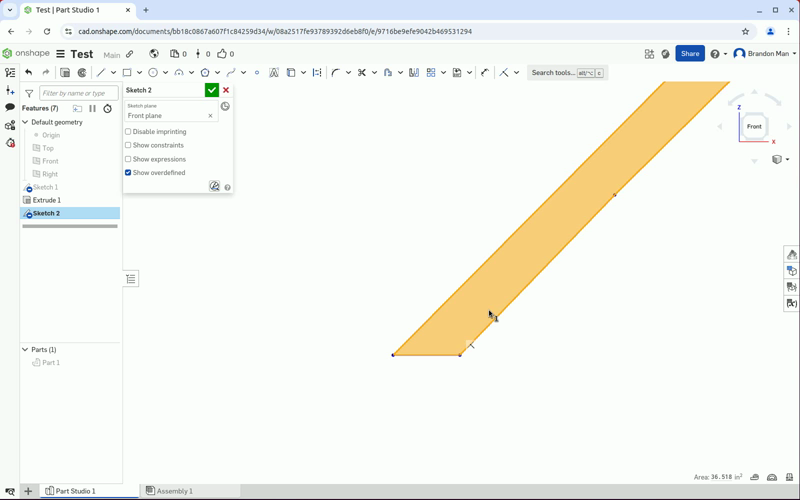
scroll(-6)
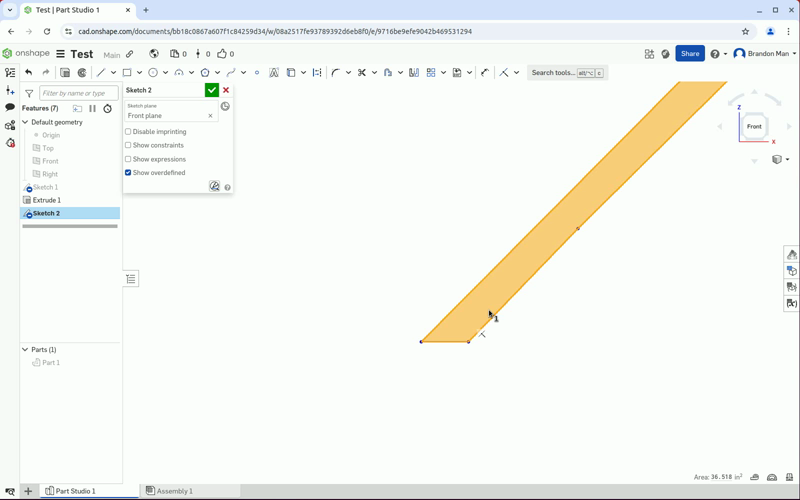
scroll(-6)
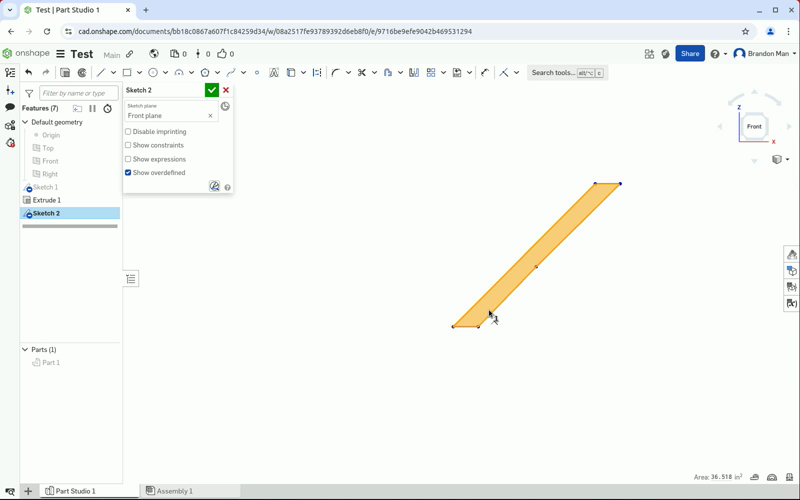
scroll(-6)
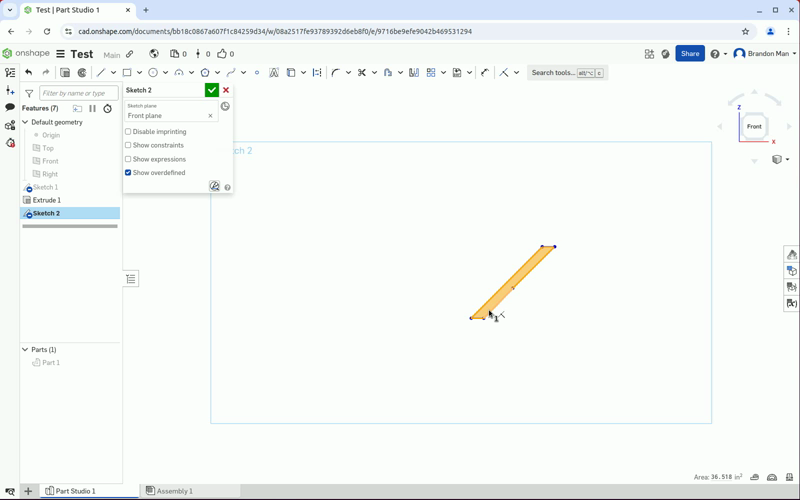
mouse_move(73, 352)
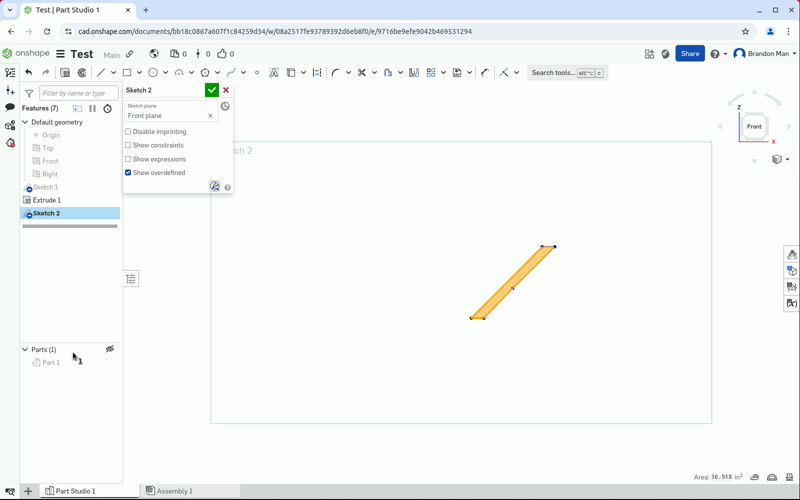
key(shift+y)
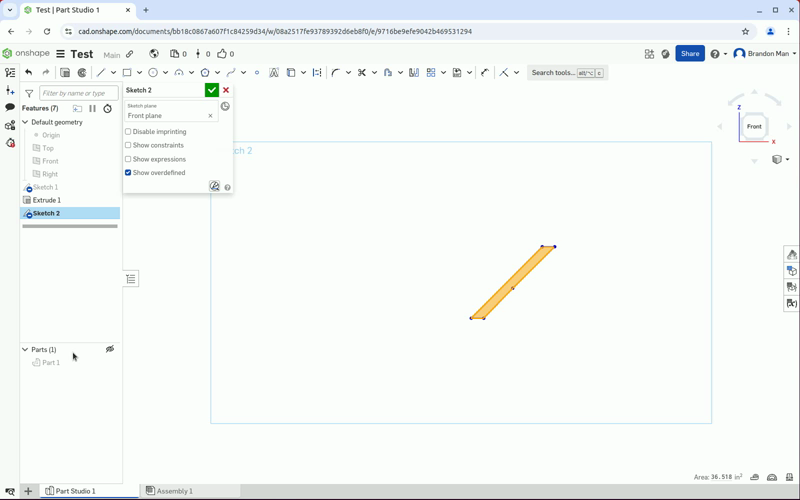
key(shift+e)
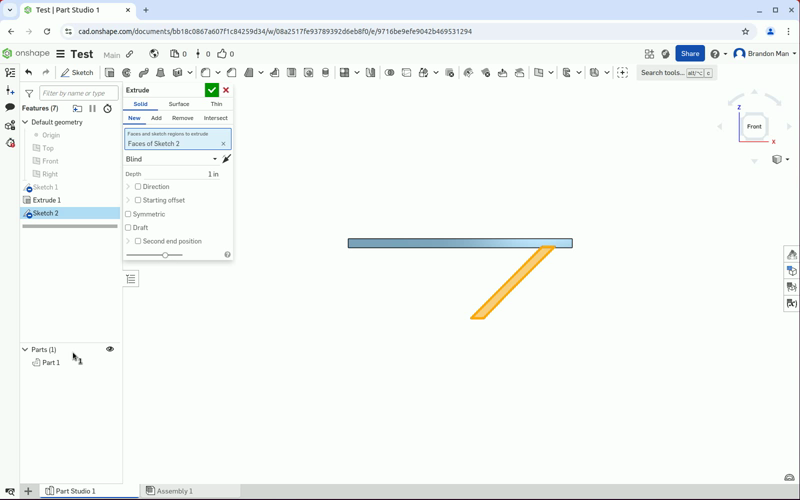
mouse_move(143, 106)
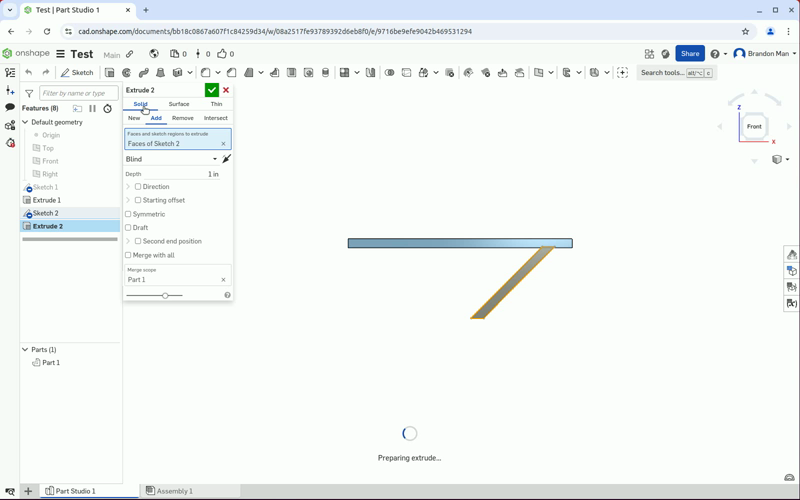
click(143, 106)
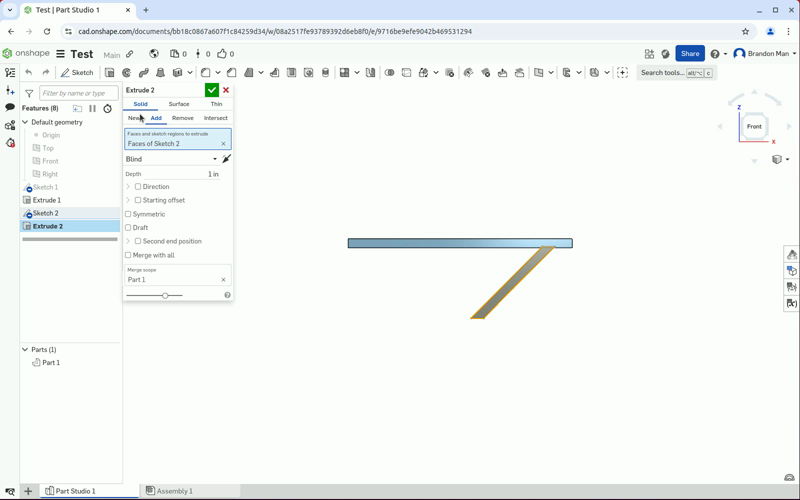
mouse_move(137, 120)
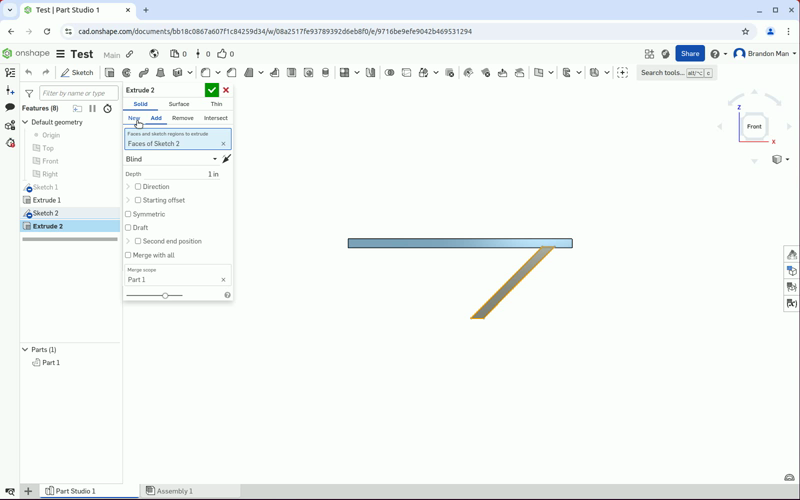
click(137, 120)
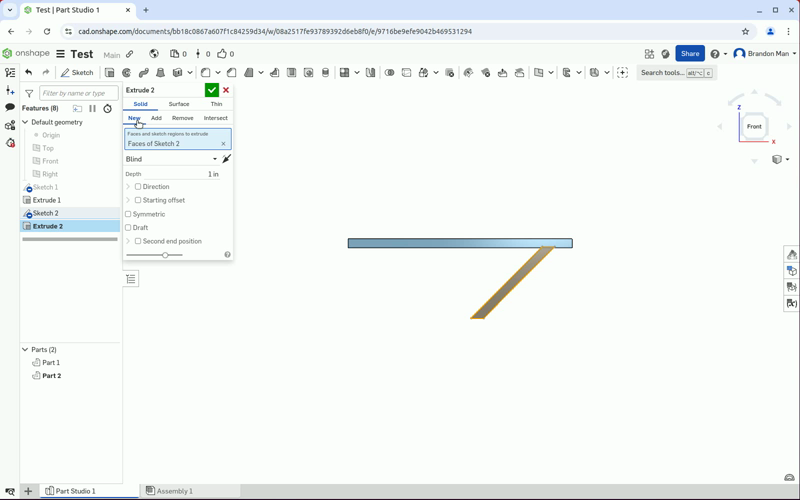
key(tab, 4)
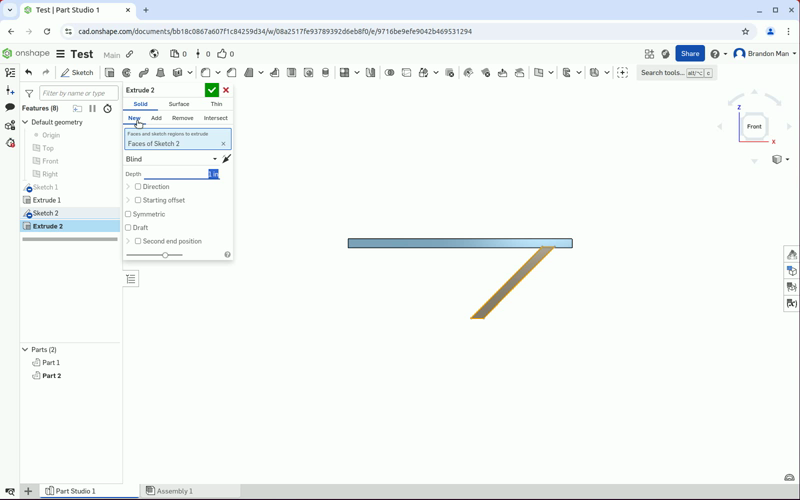
text(0.963)
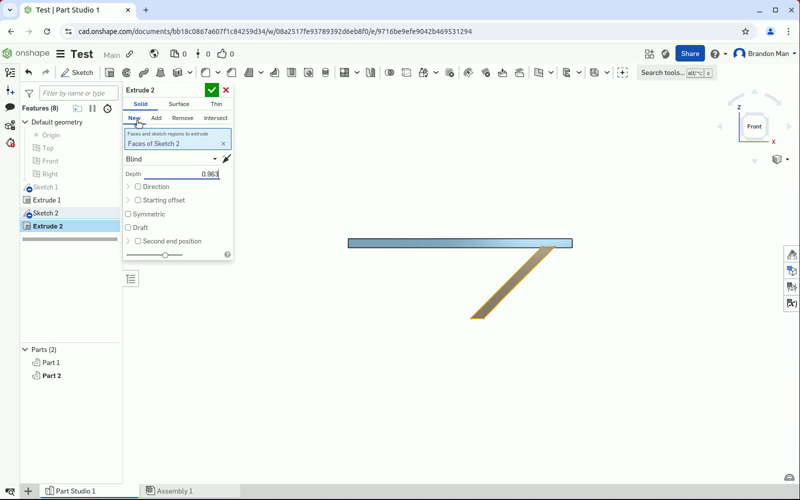
key(enter)
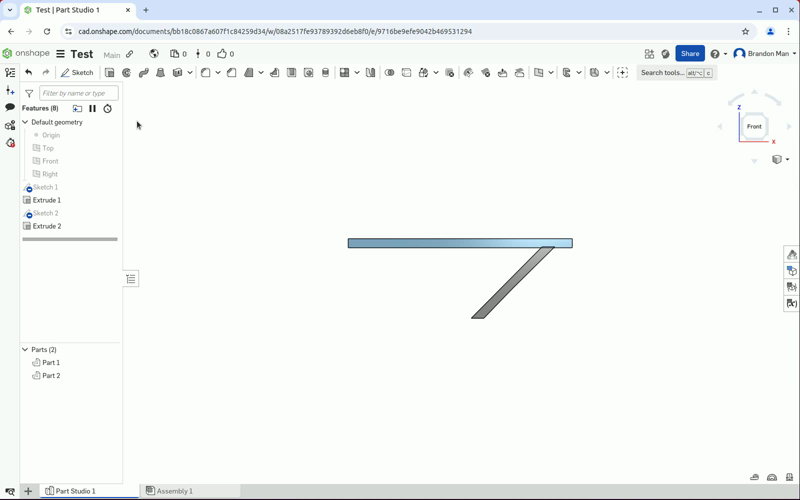
key(shift+h)
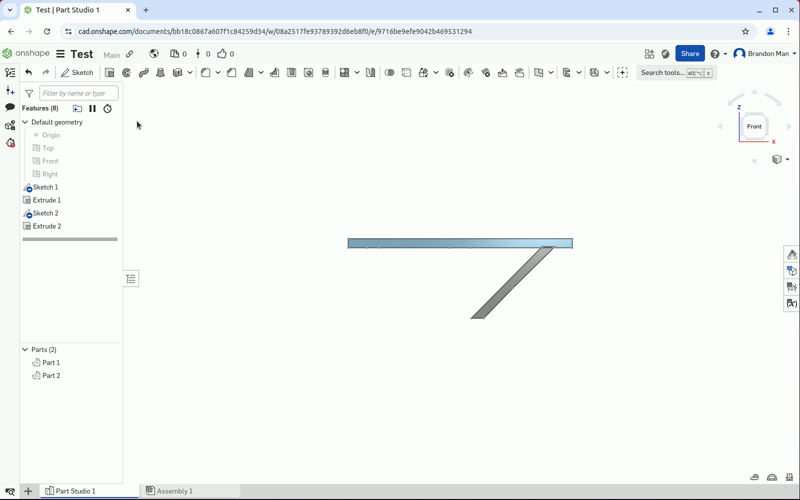
key(shift+h)
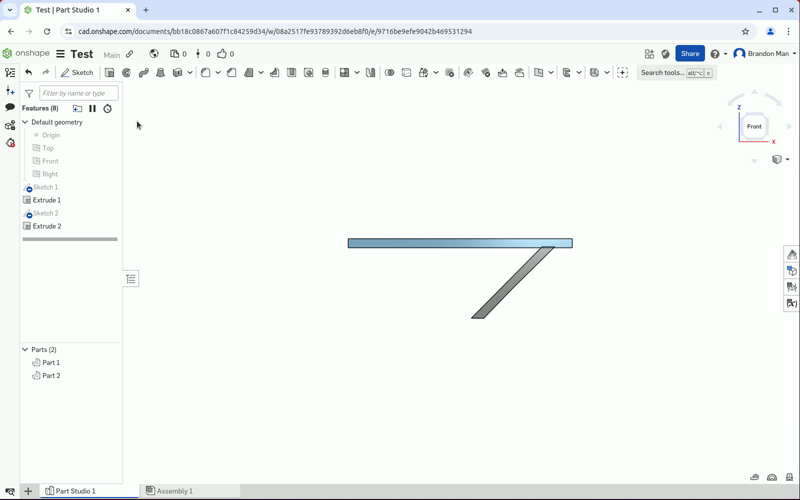
mouse_move(73, 189)
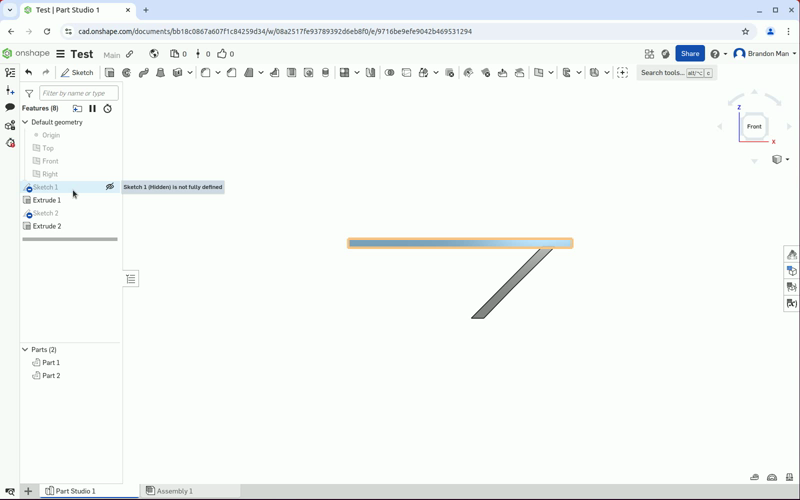
click(73, 189)
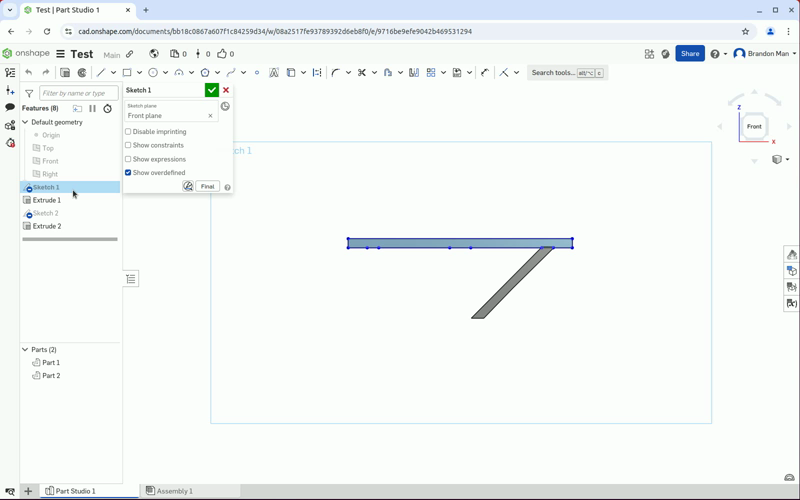
mouse_move(229, 92)
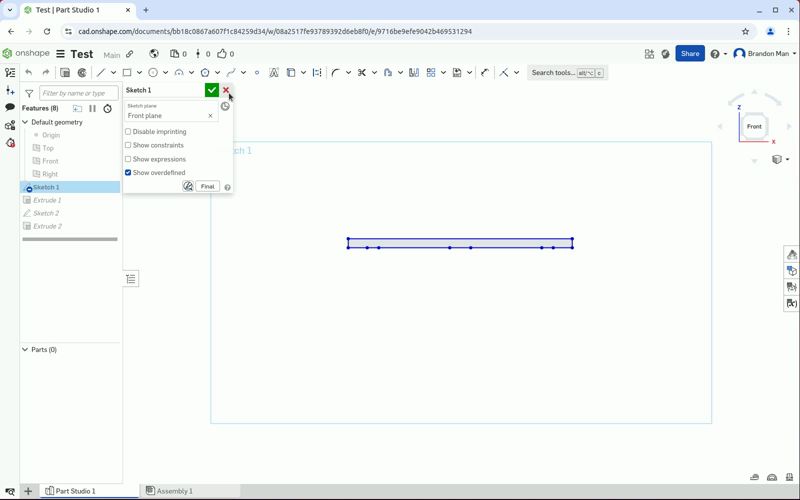
click(229, 92)
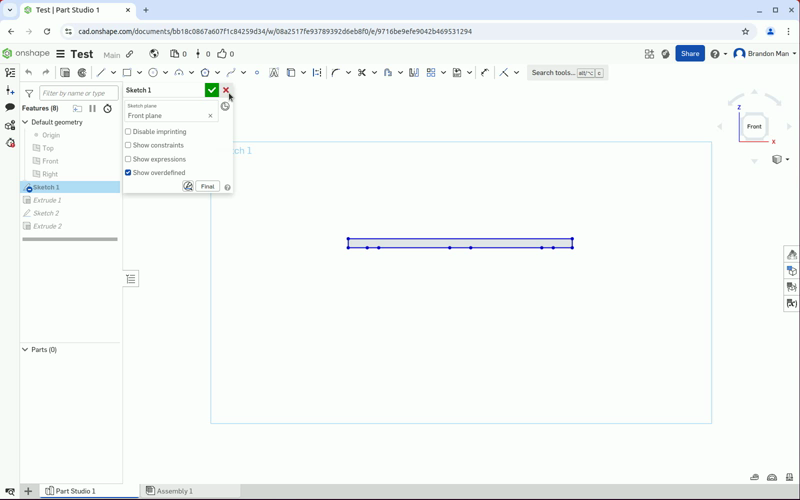
key(shift+s)
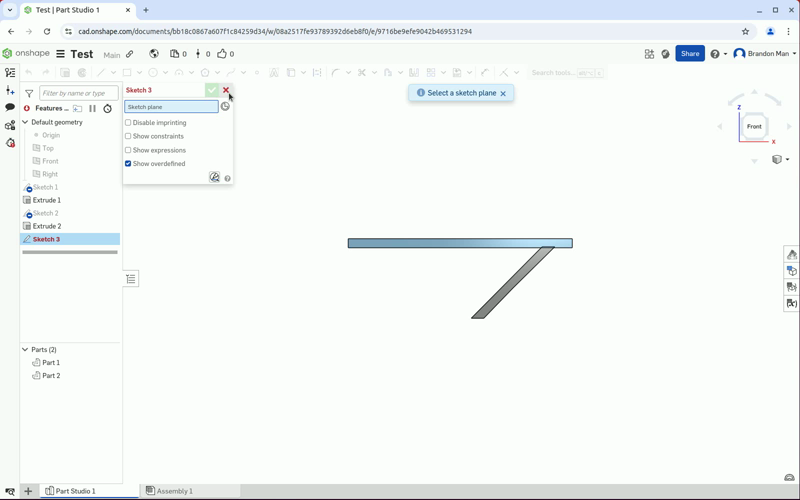
mouse_move(73, 163)
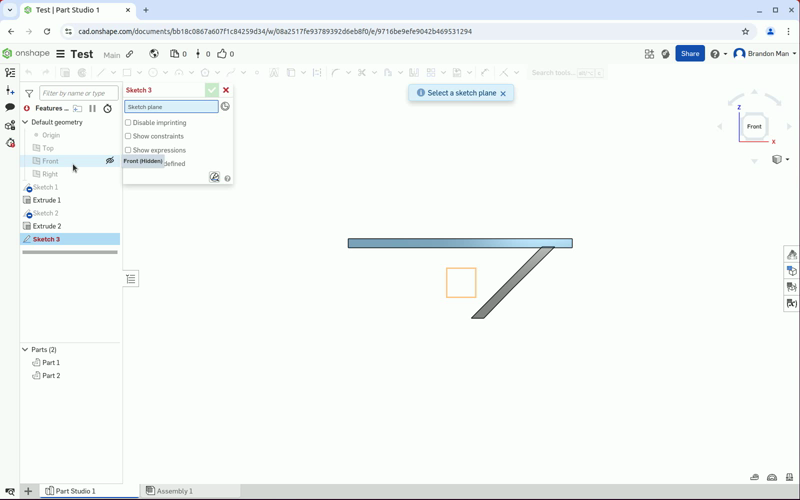
click(73, 163)
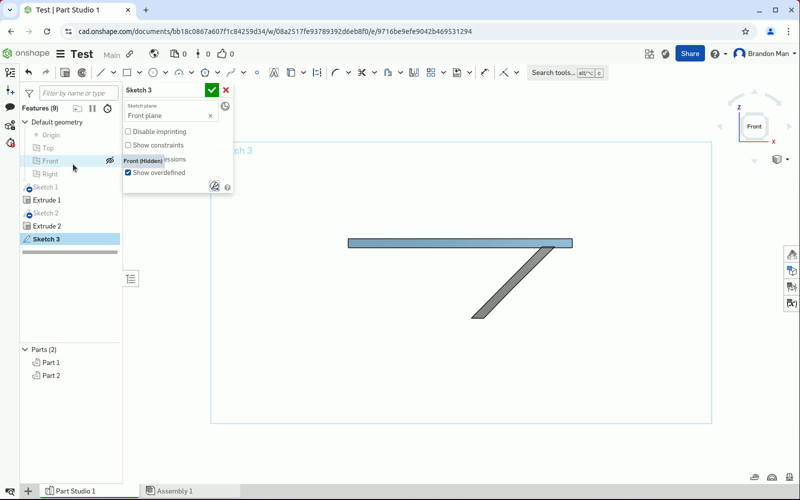
mouse_move(73, 352)
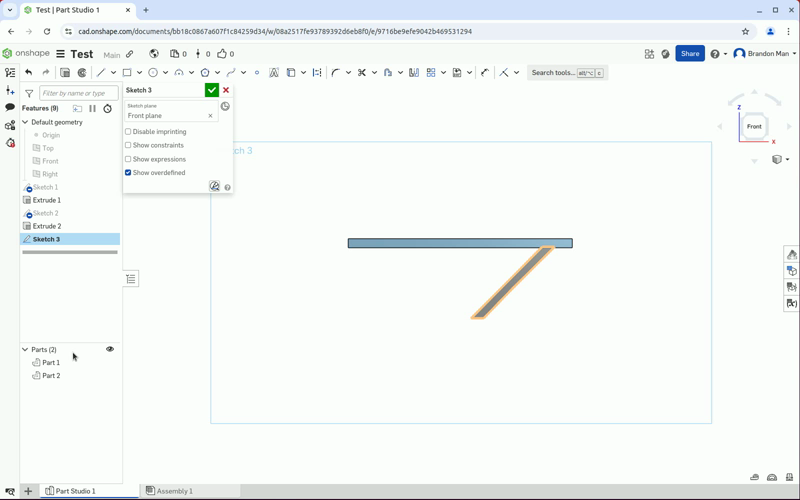
key(y)
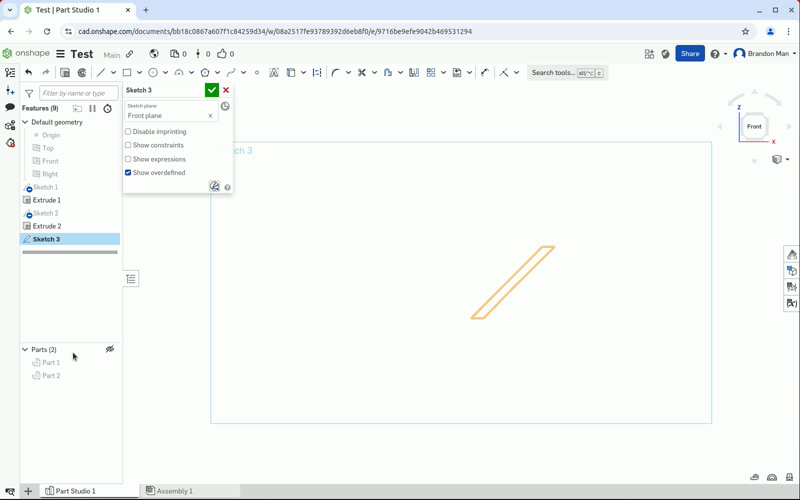
key(l)
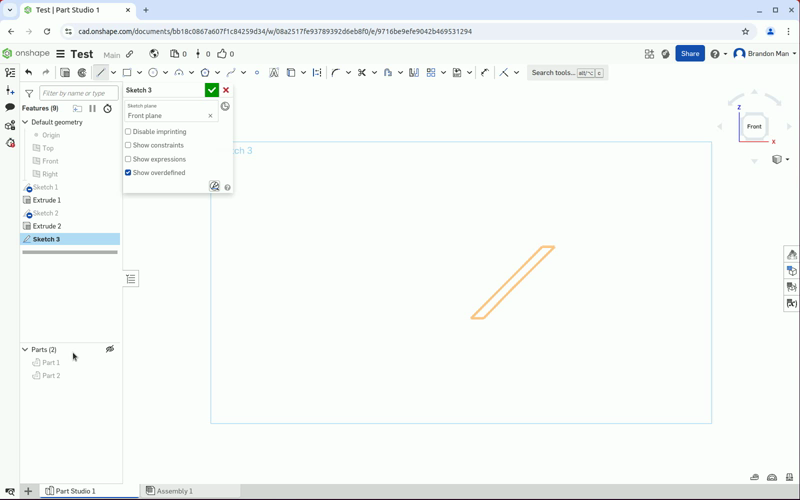
key_down(shift)
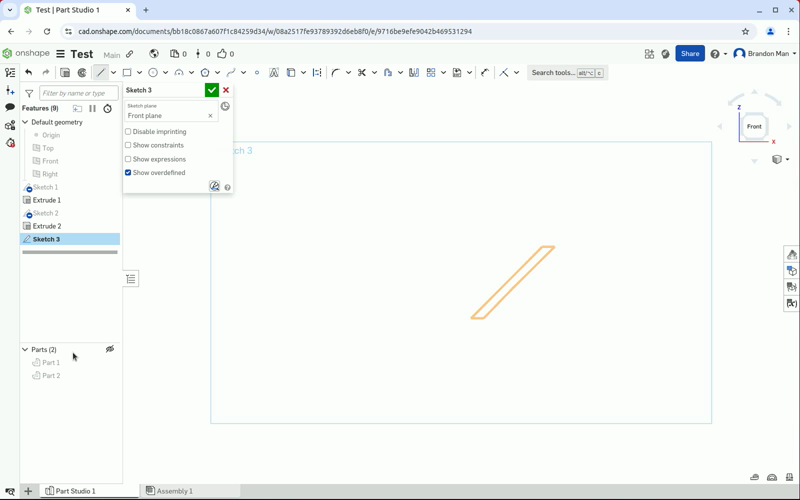
mouse_move(348, 327)
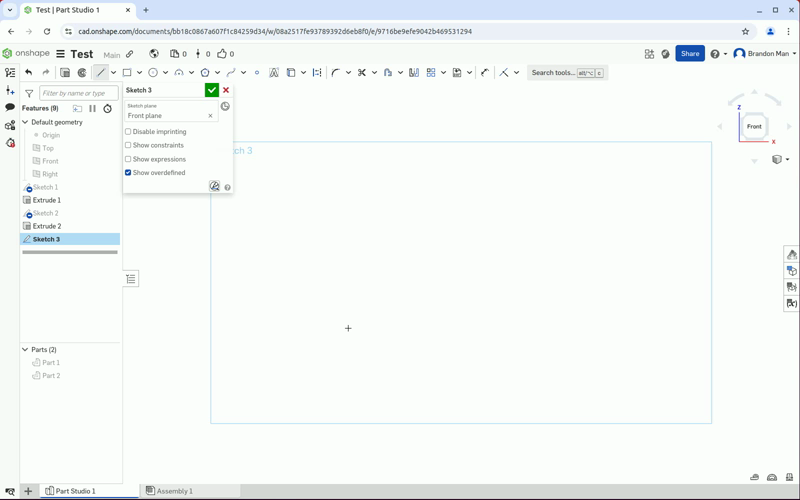
click(348, 327)
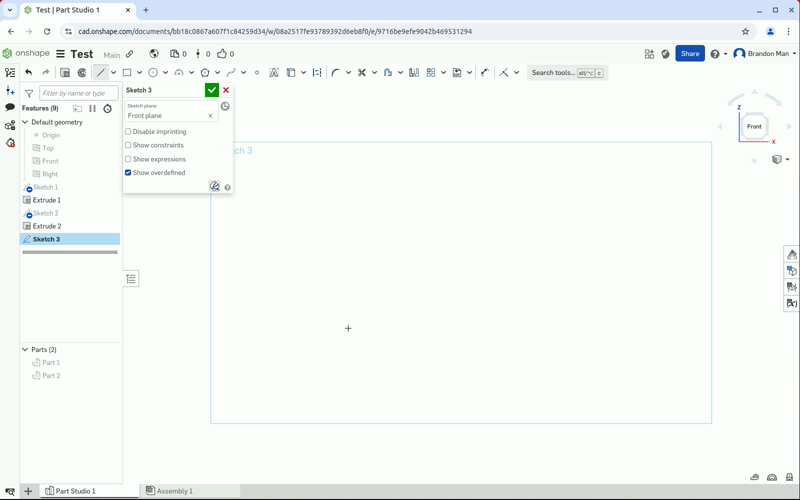
key_up(shift)
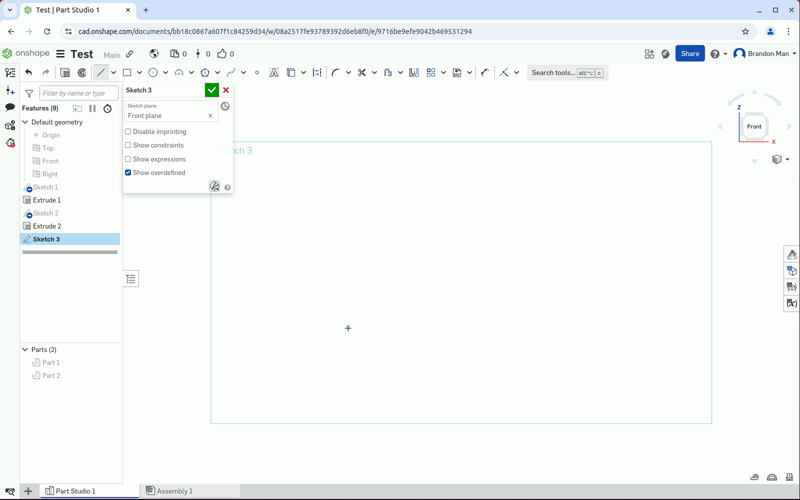
key_down(shift)
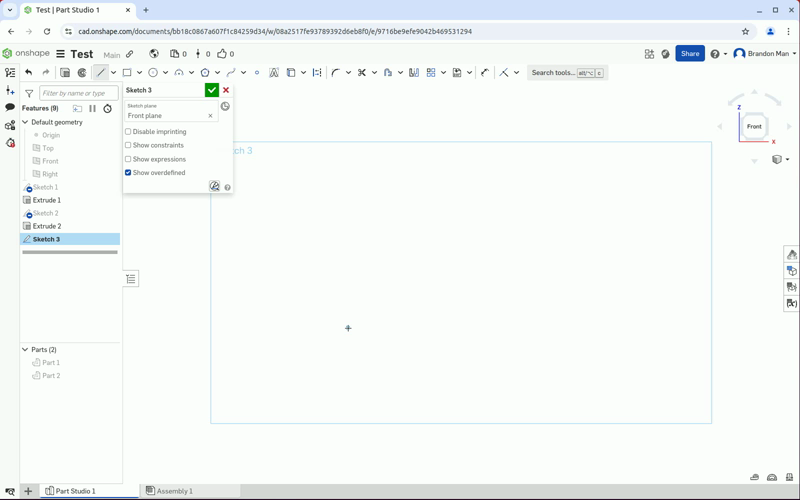
mouse_move(572, 327)
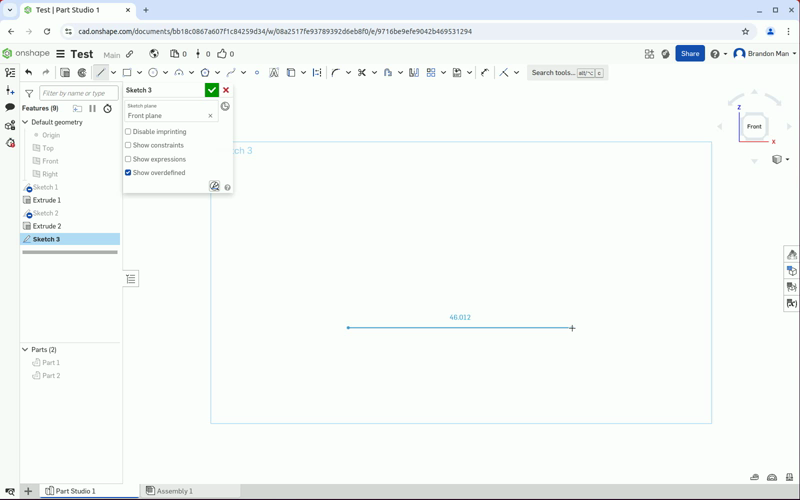
click(572, 327)
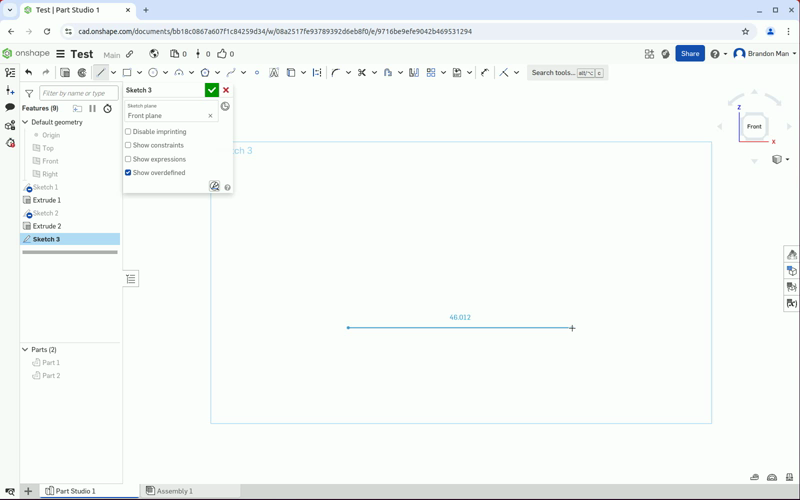
key_up(shift)
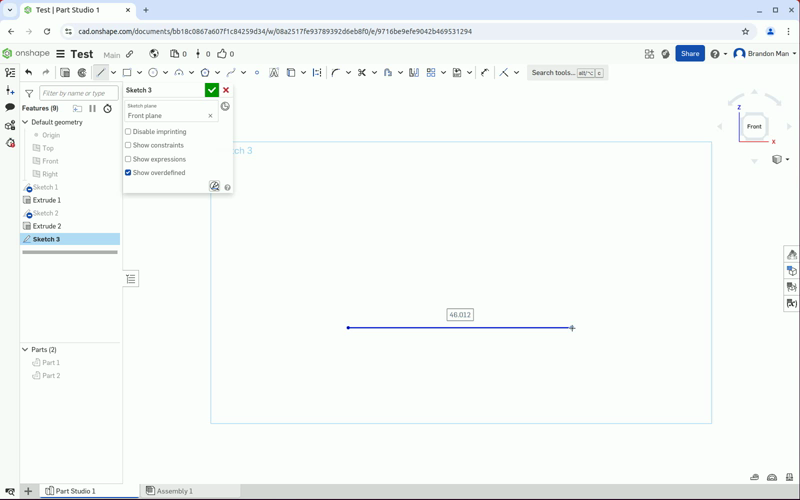
key_down(shift)
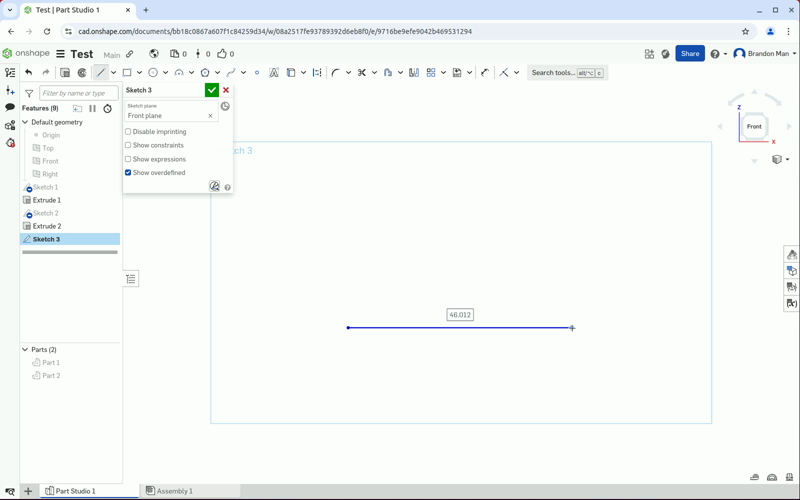
mouse_move(589, 327)
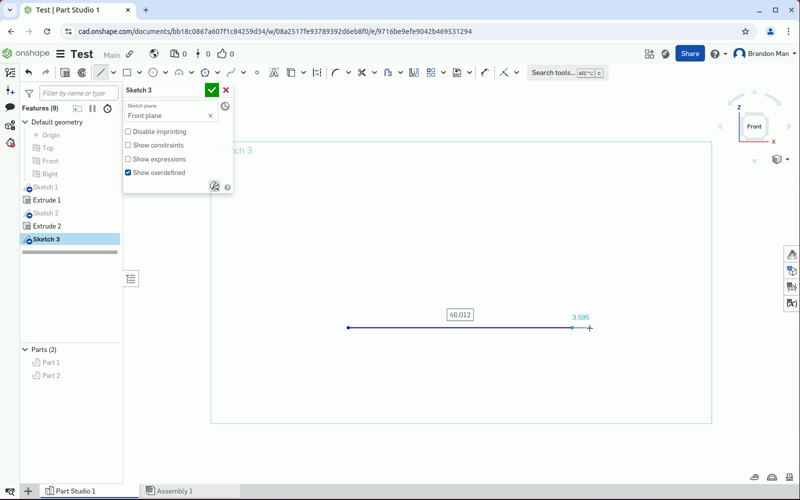
mouse_move(572, 318)
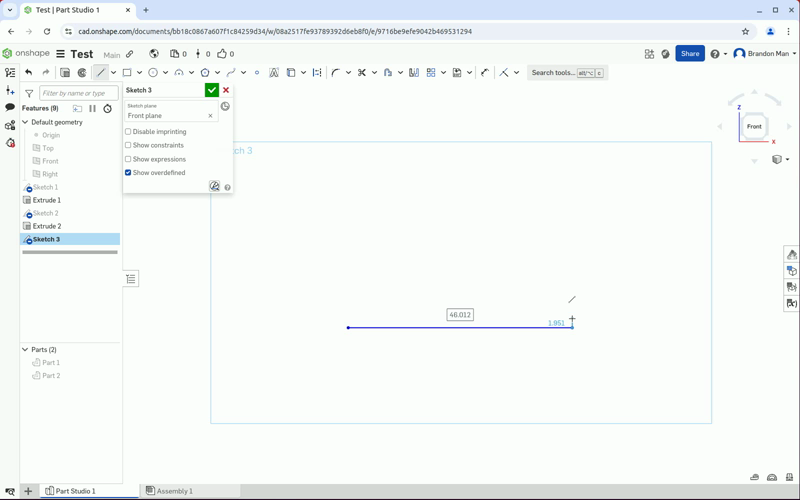
click(572, 318)
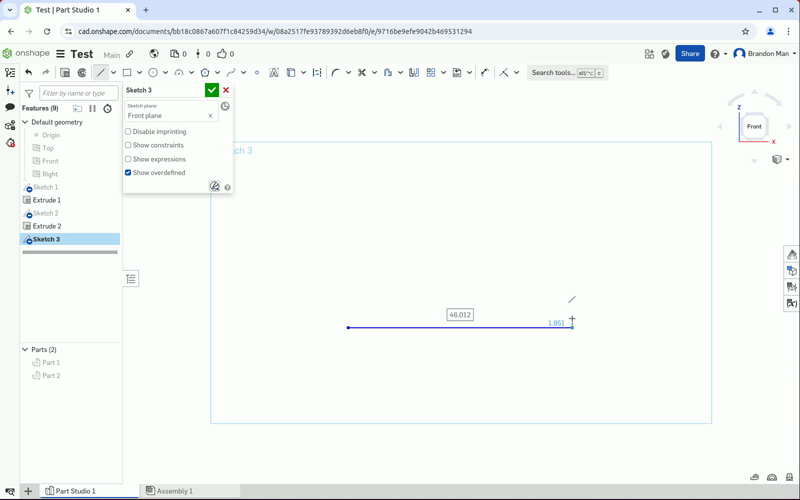
key_up(shift)
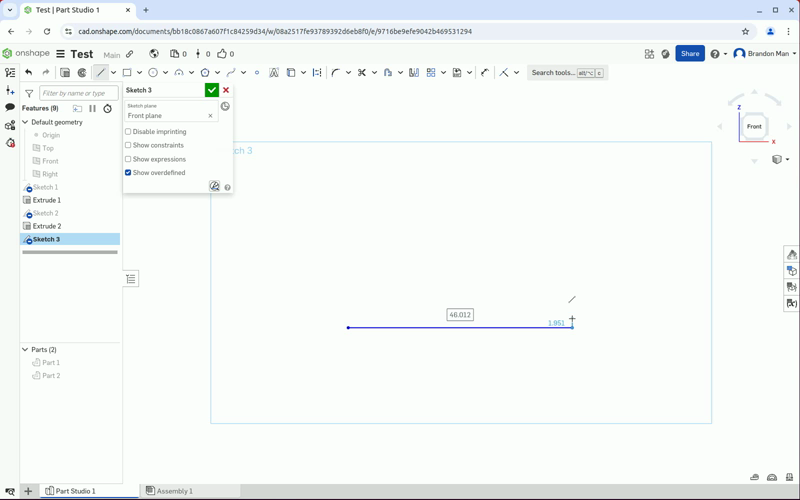
key_down(shift)
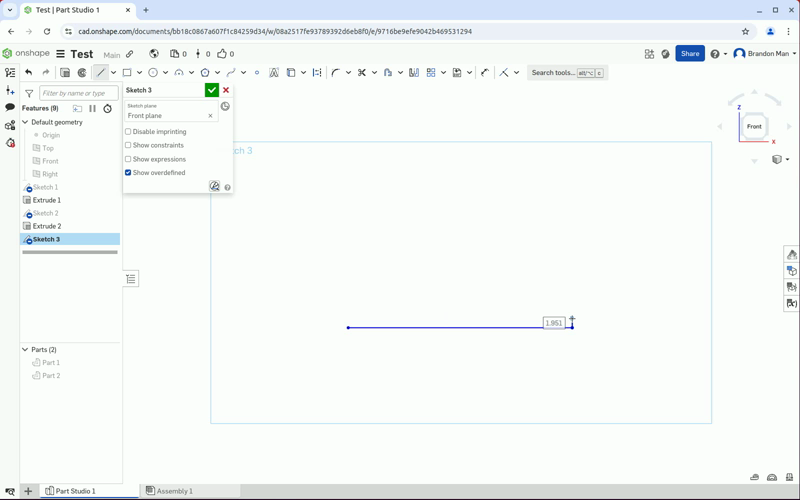
mouse_move(482, 318)
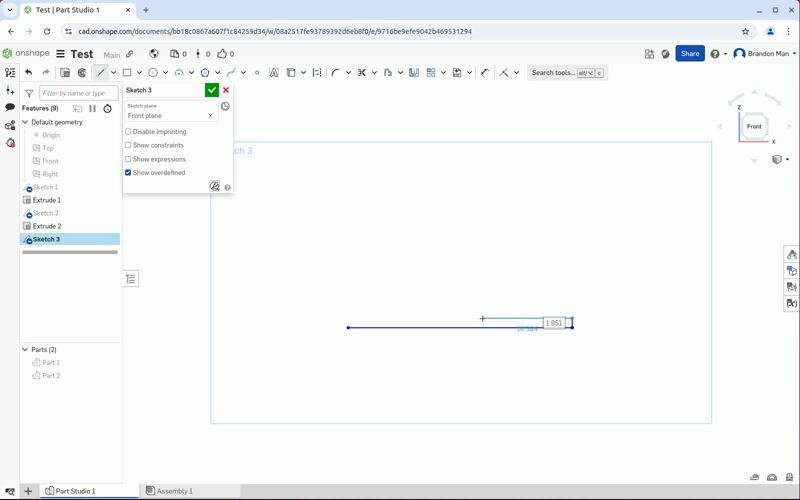
click(482, 318)
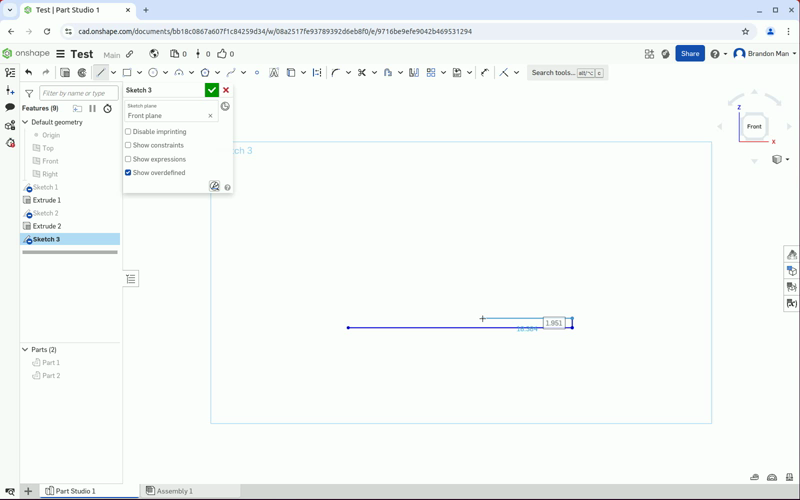
key_up(shift)
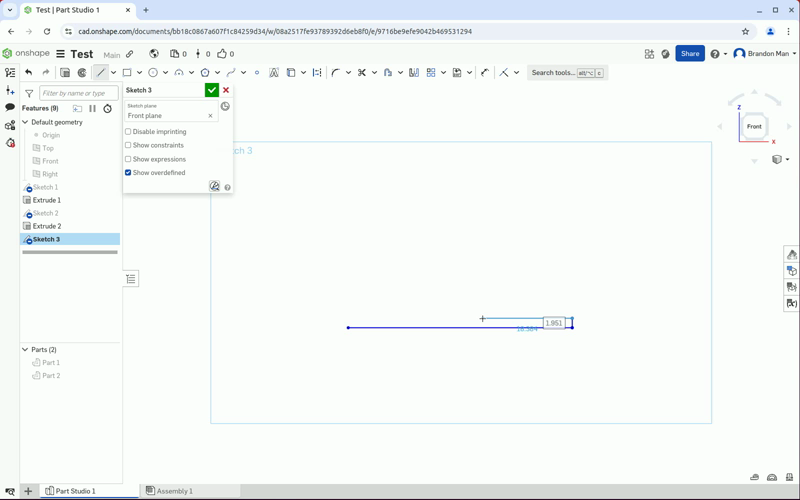
key_down(shift)
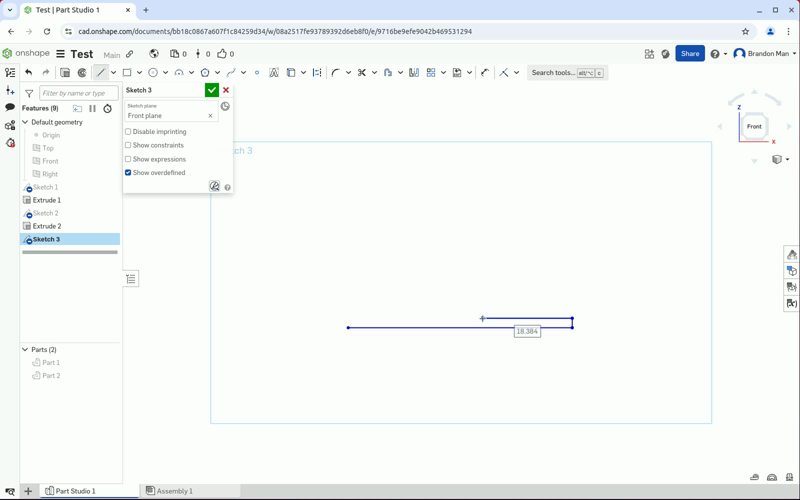
mouse_move(512, 318)
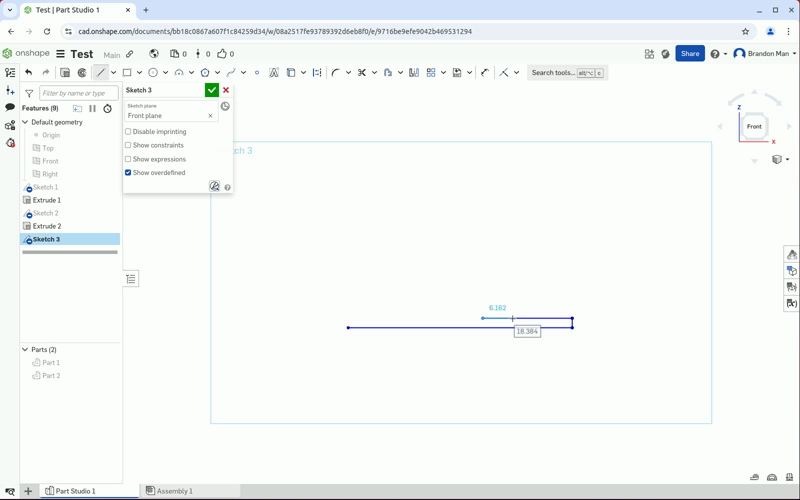
mouse_move(470, 318)
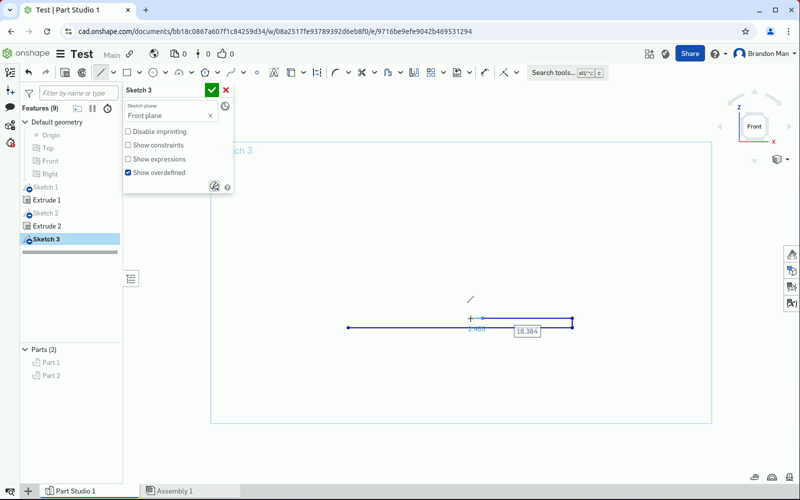
click(470, 318)
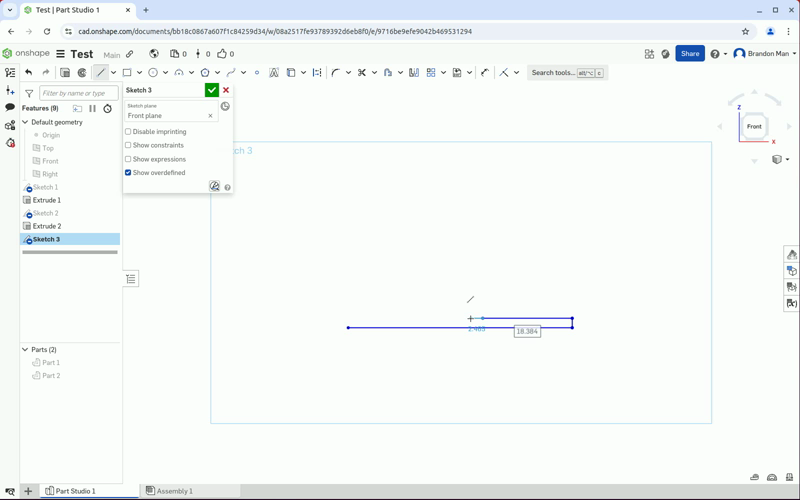
key_up(shift)
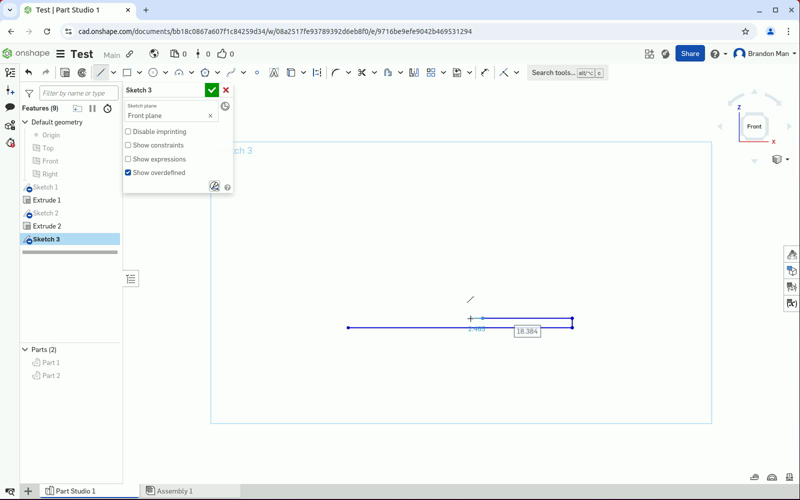
key_down(shift)
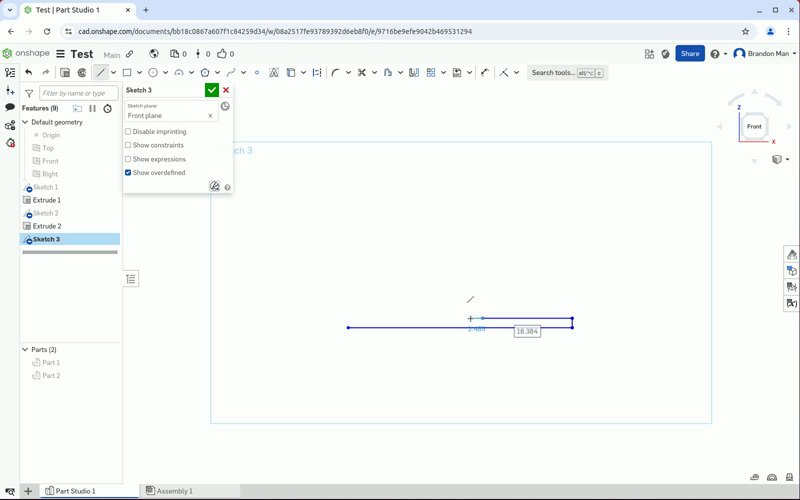
mouse_move(500, 318)
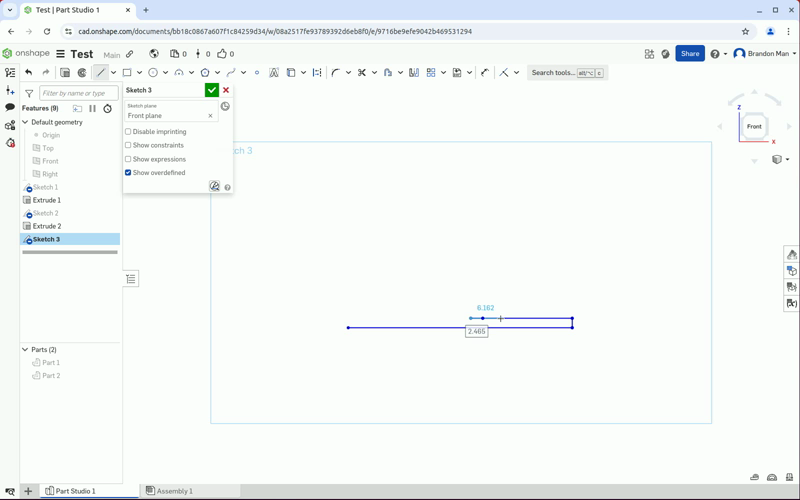
mouse_move(449, 318)
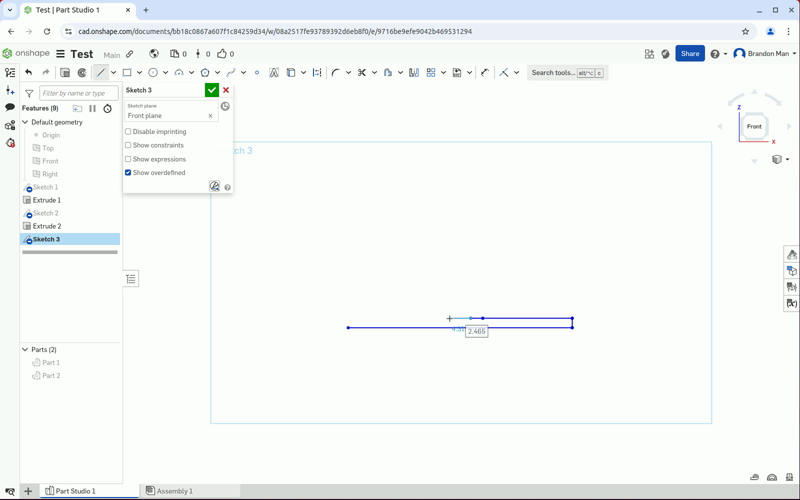
click(449, 318)
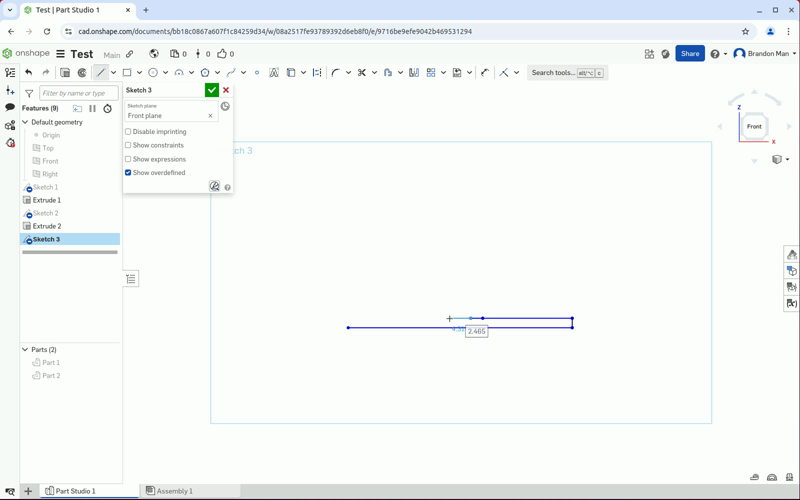
key_up(shift)
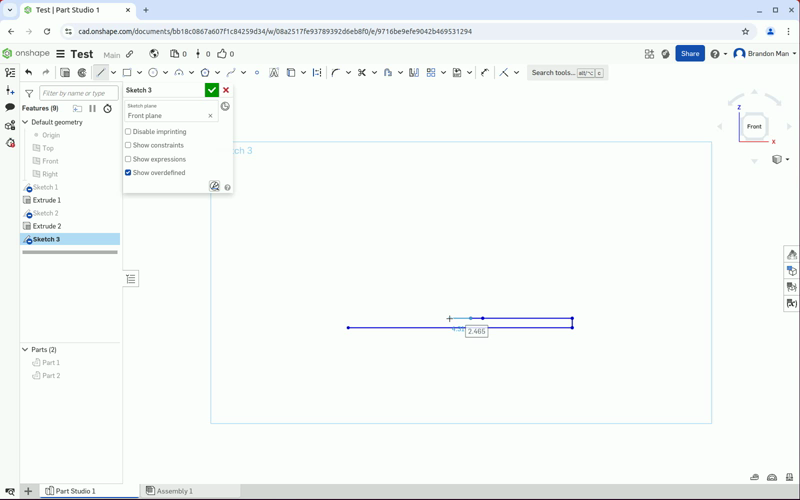
key_down(shift)
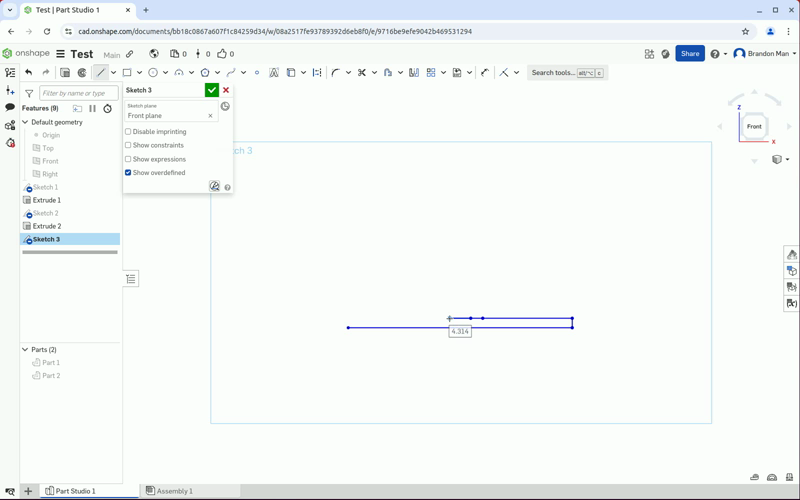
mouse_move(479, 318)
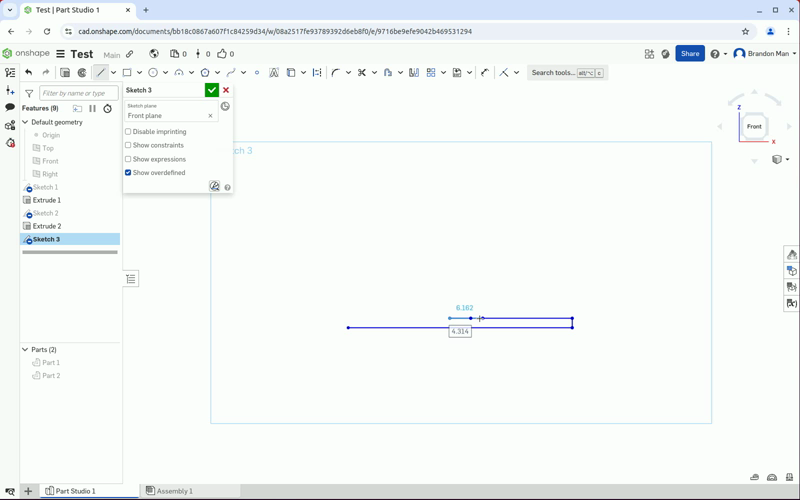
mouse_move(437, 318)
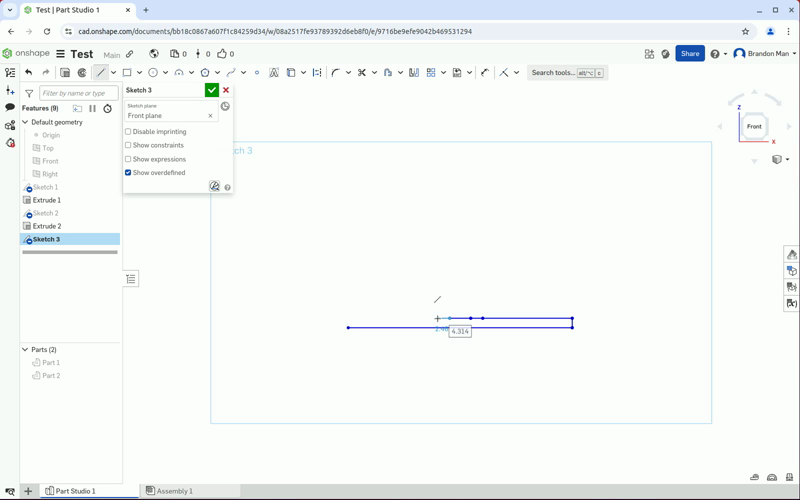
click(437, 318)
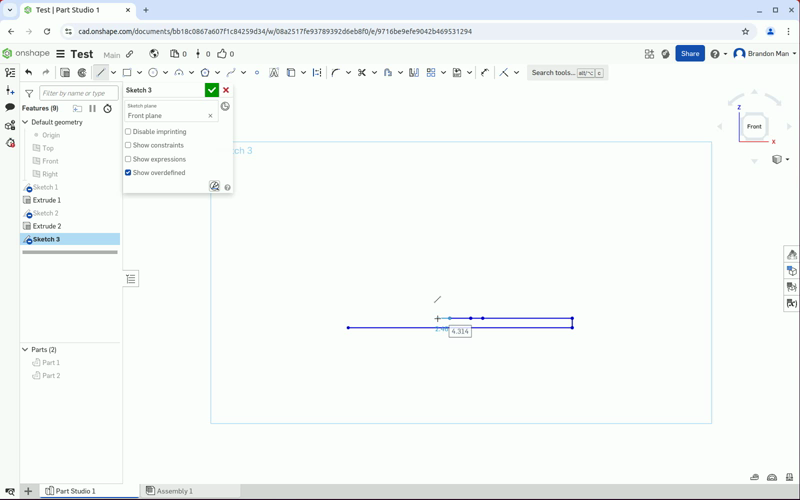
key_up(shift)
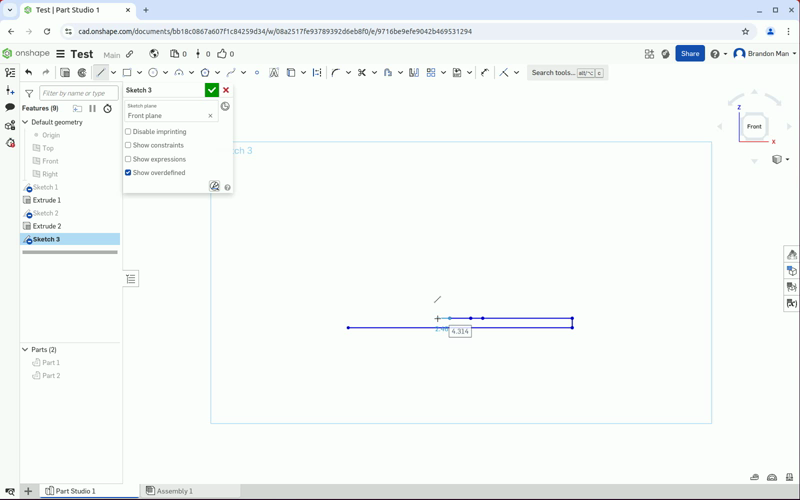
key_down(shift)
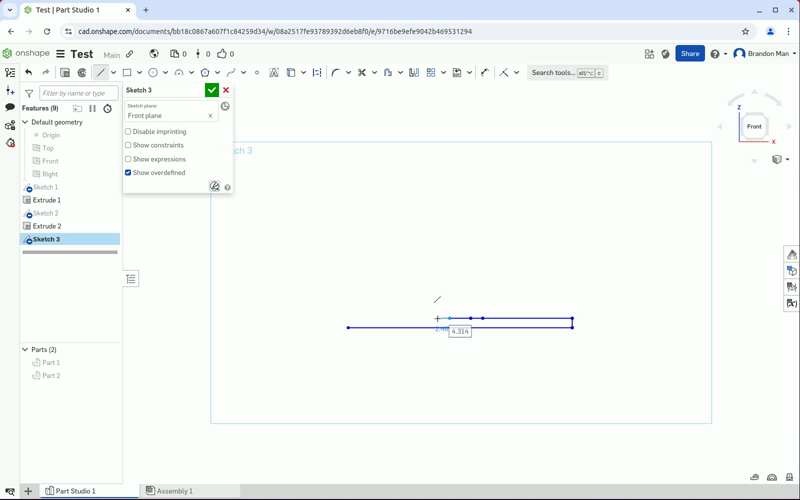
mouse_move(348, 318)
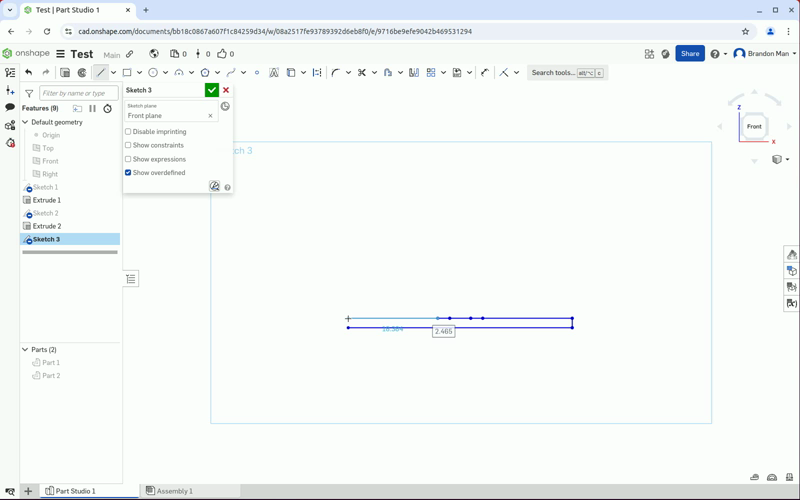
click(348, 318)
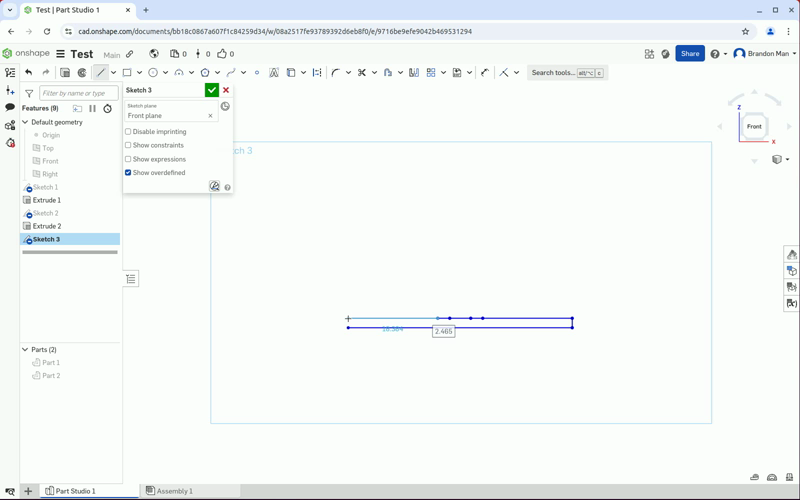
key_up(shift)
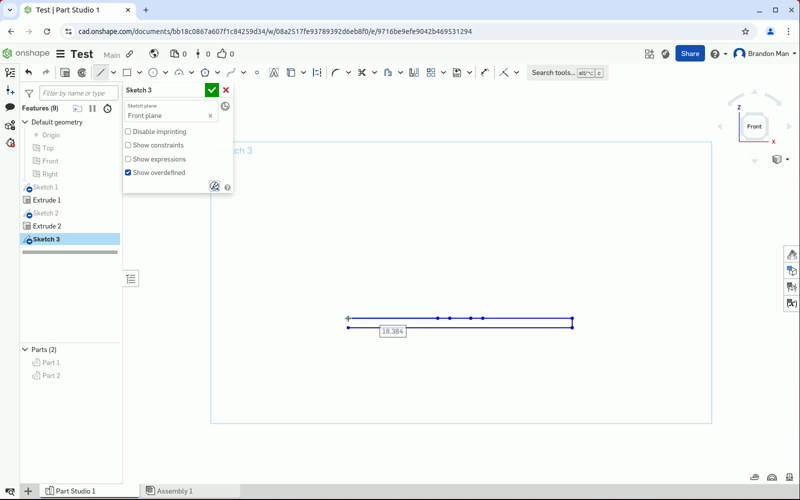
mouse_move(378, 318)
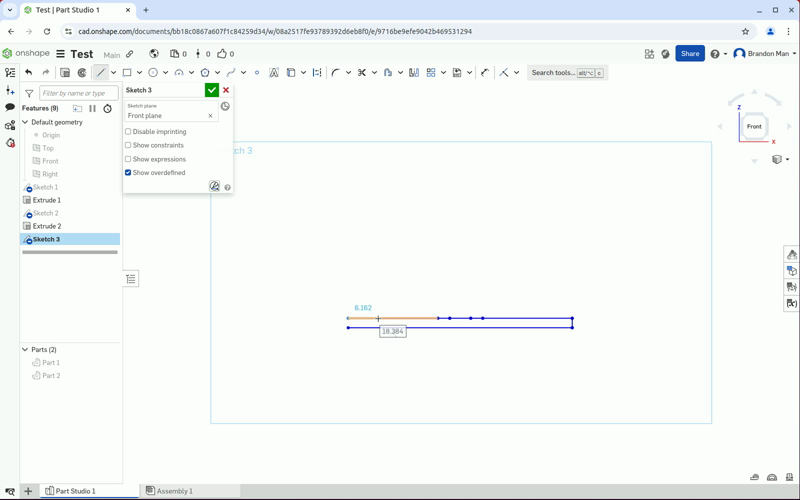
key_down(shift)
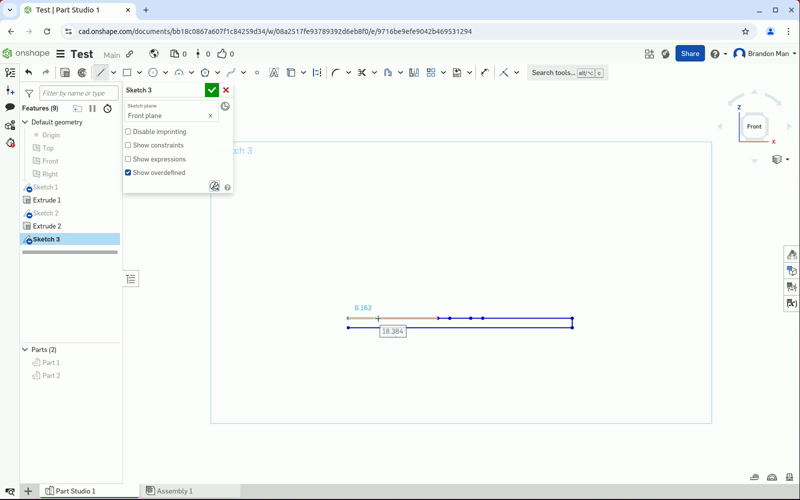
mouse_move(348, 327)
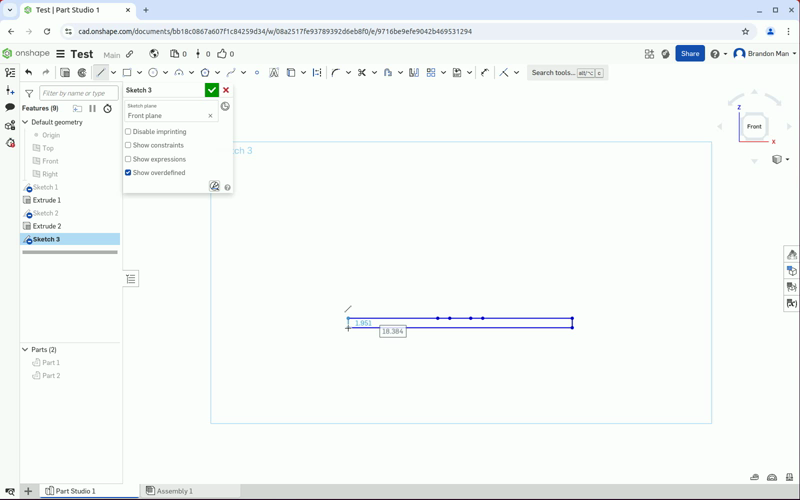
key_up(shift)
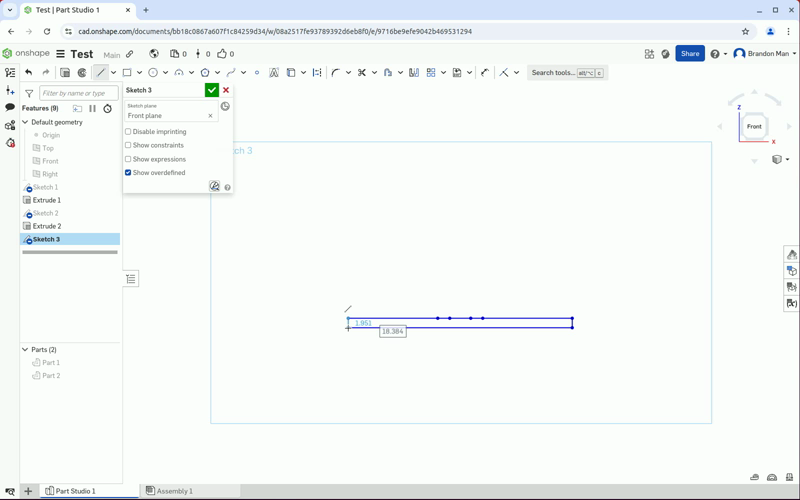
click(348, 327)
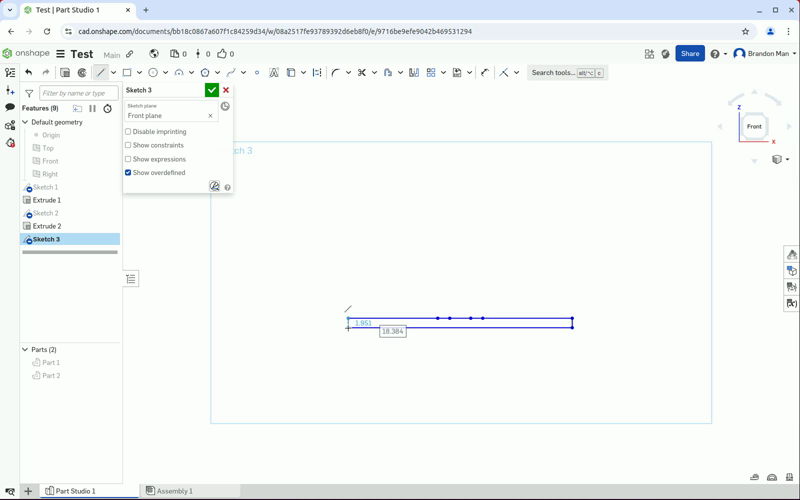
key(esc)
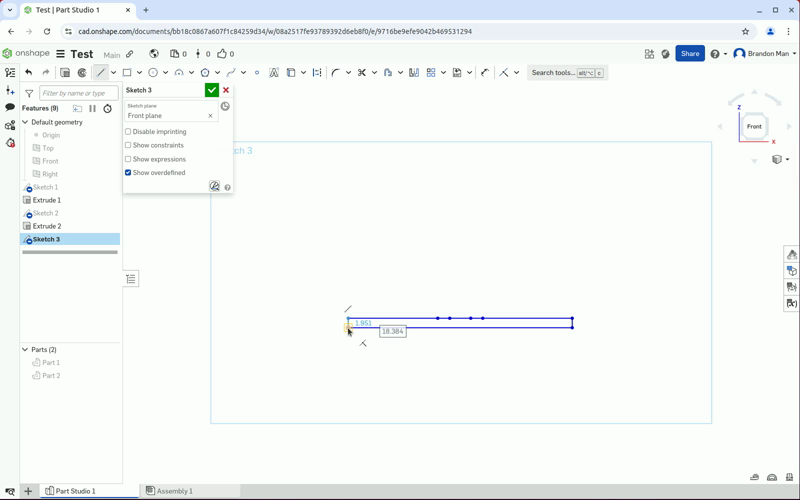
mouse_move(366, 324)
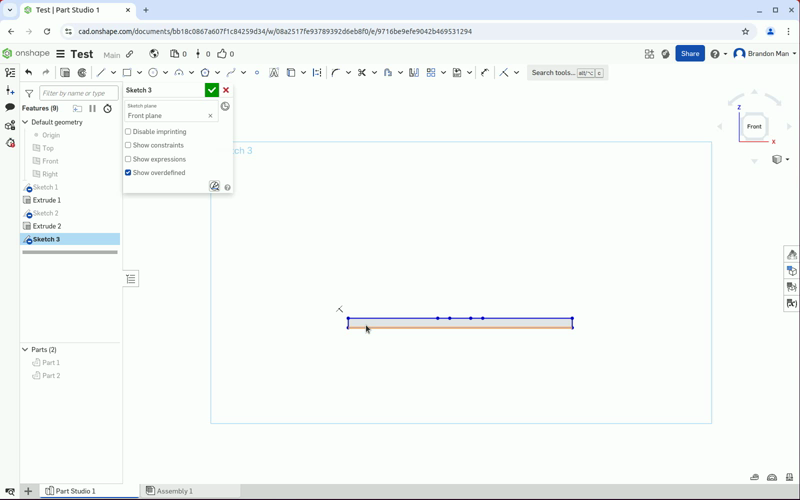
click(366, 324)
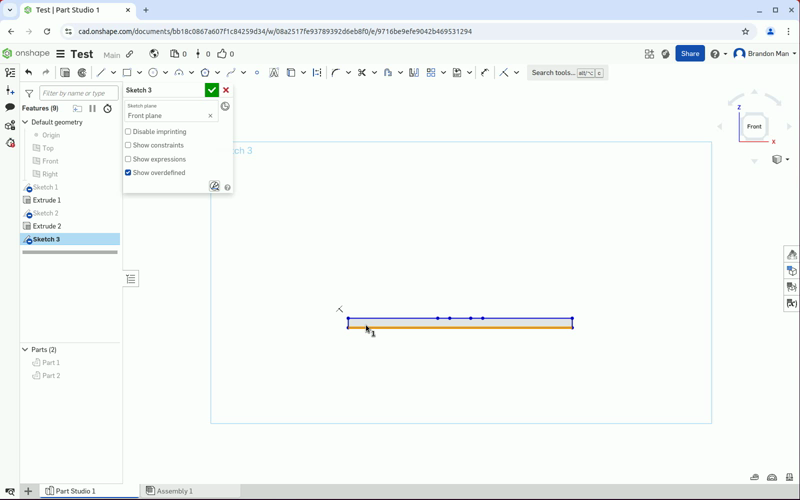
mouse_move(73, 352)
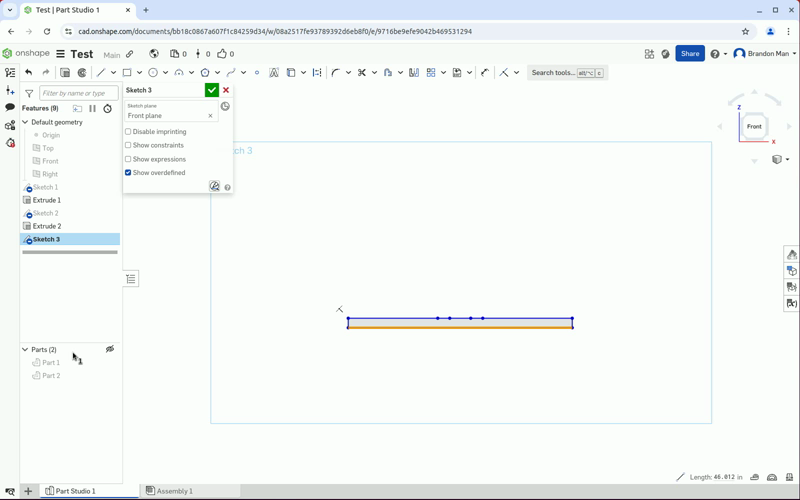
key(shift+y)
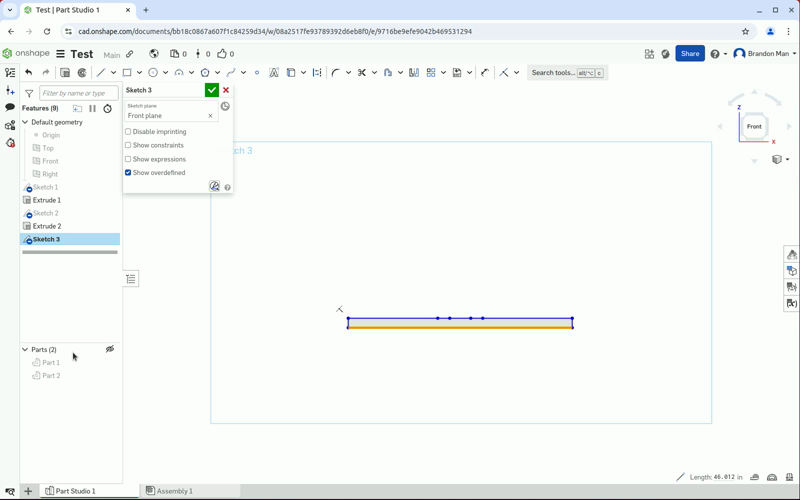
key(shift+e)
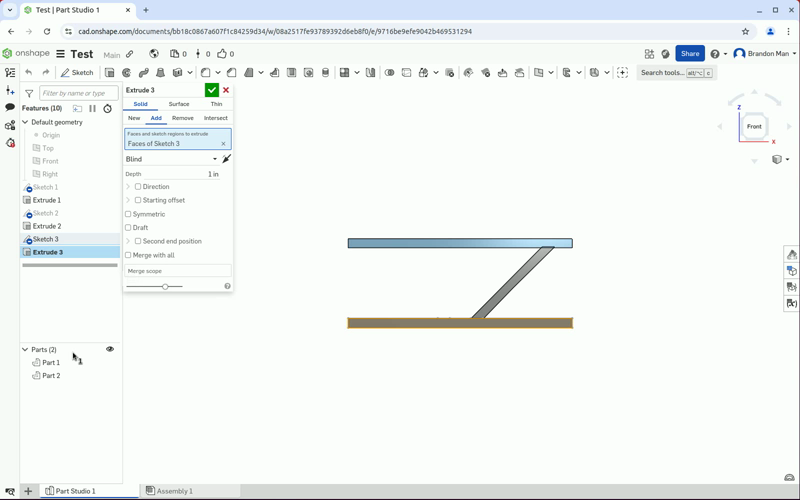
mouse_move(143, 106)
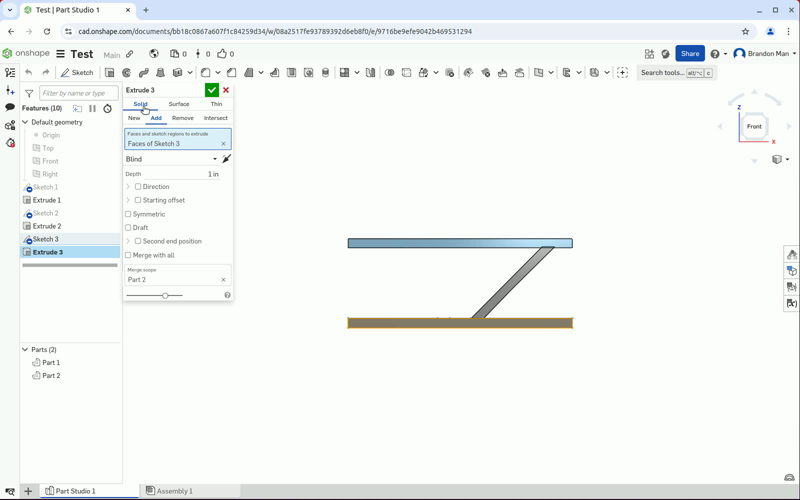
click(143, 106)
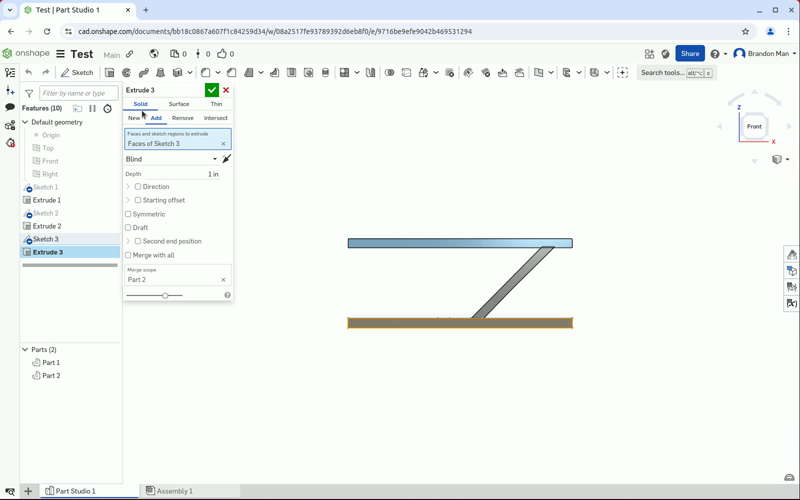
mouse_move(137, 120)
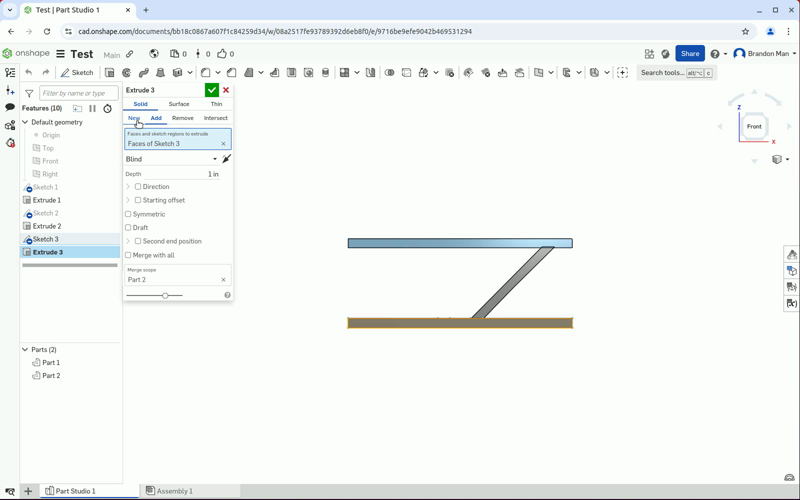
click(137, 120)
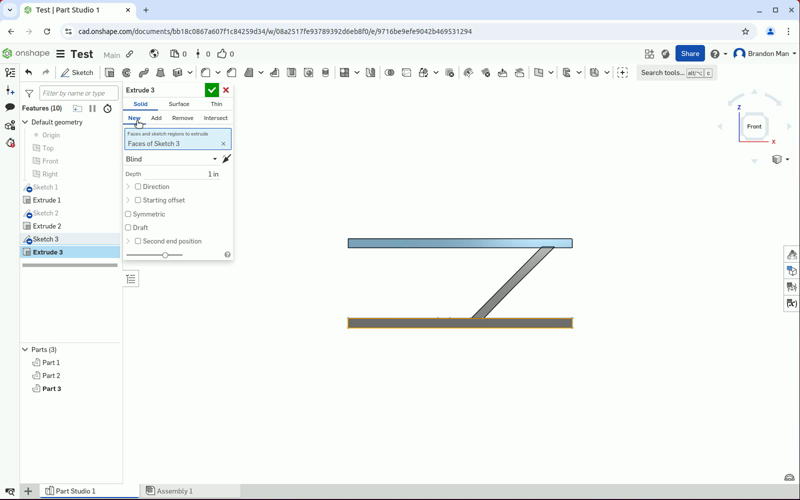
key(tab, 4)
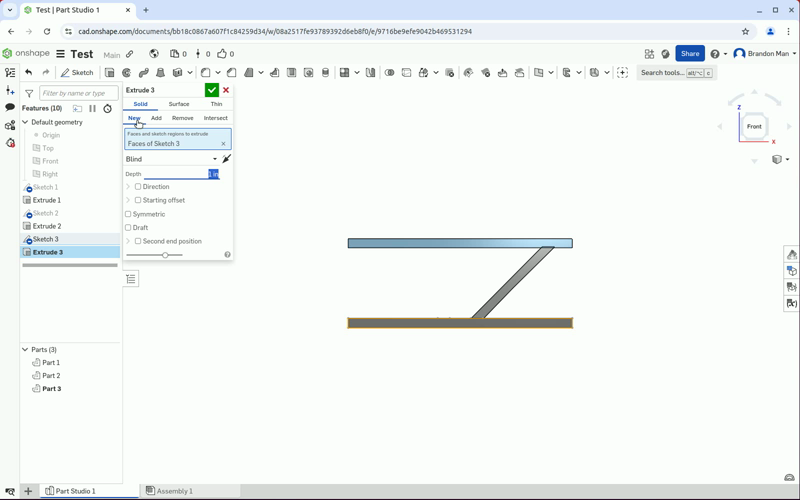
text(0.963)
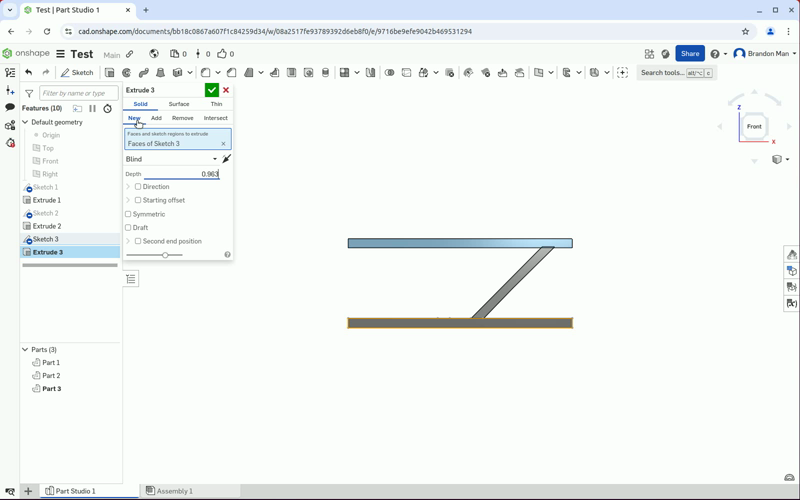
key(enter)
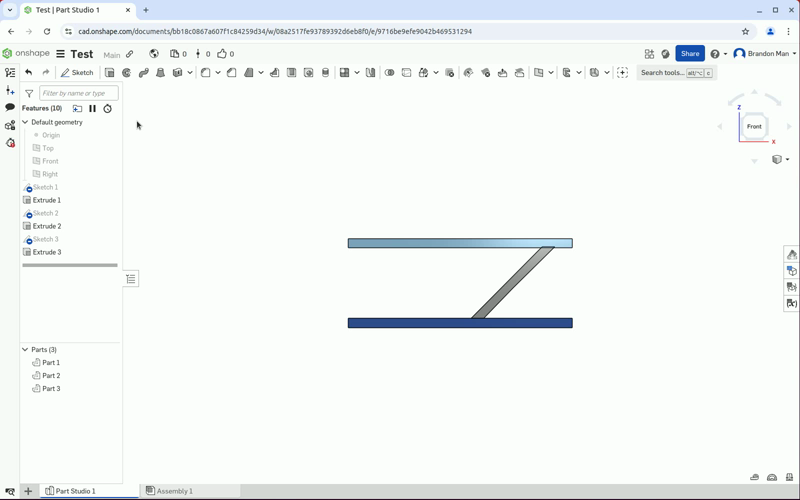
key(shift+h)
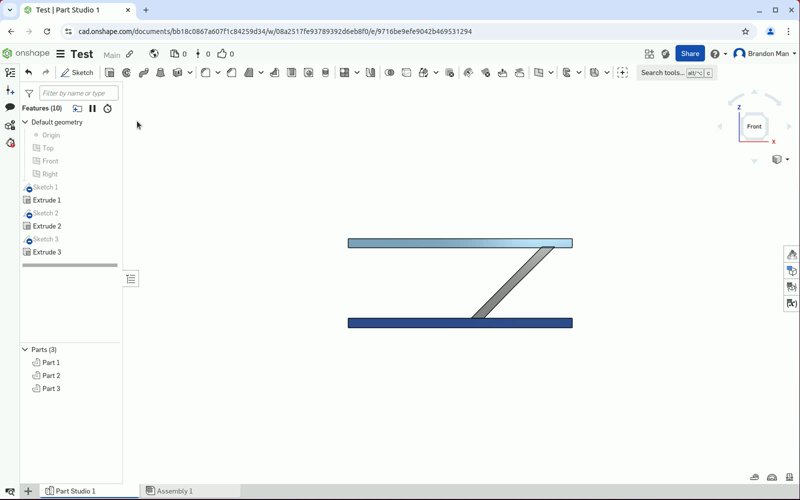
key(shift+h)
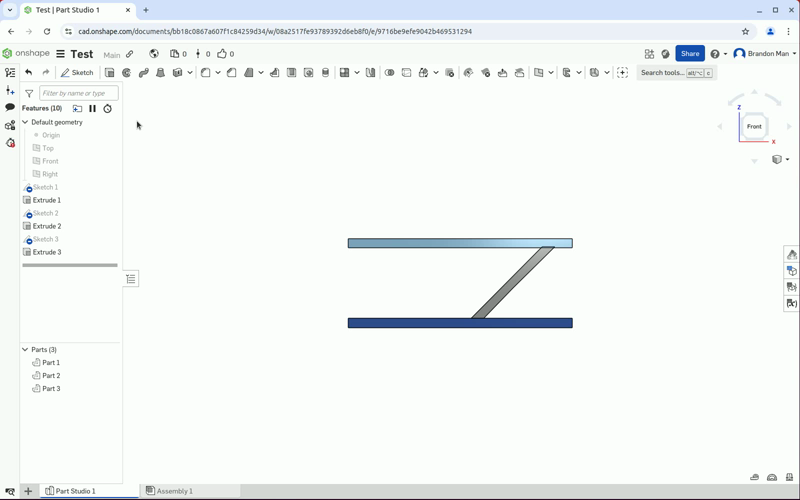
mouse_move(73, 189)
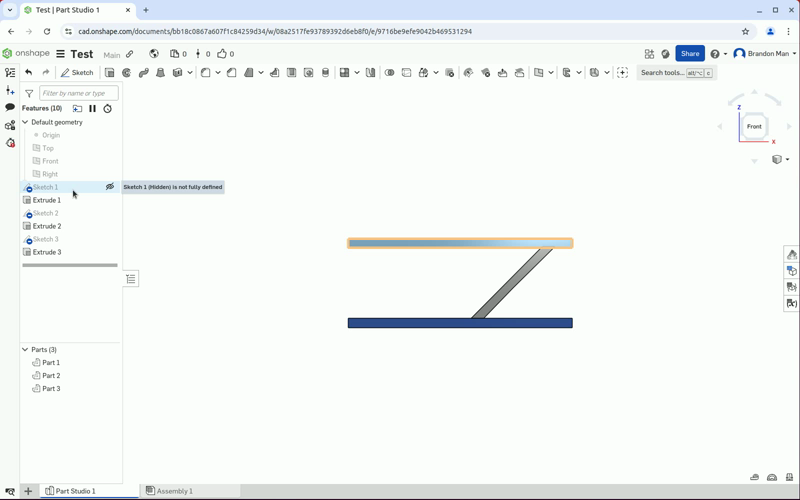
click(73, 189)
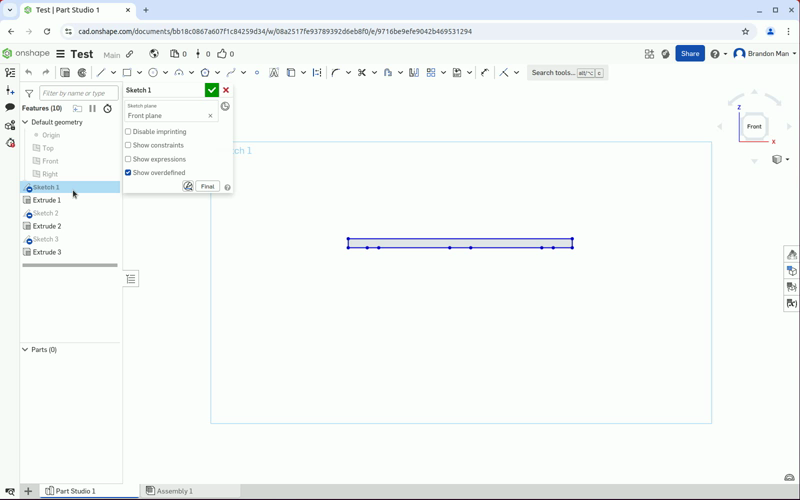
mouse_move(229, 92)
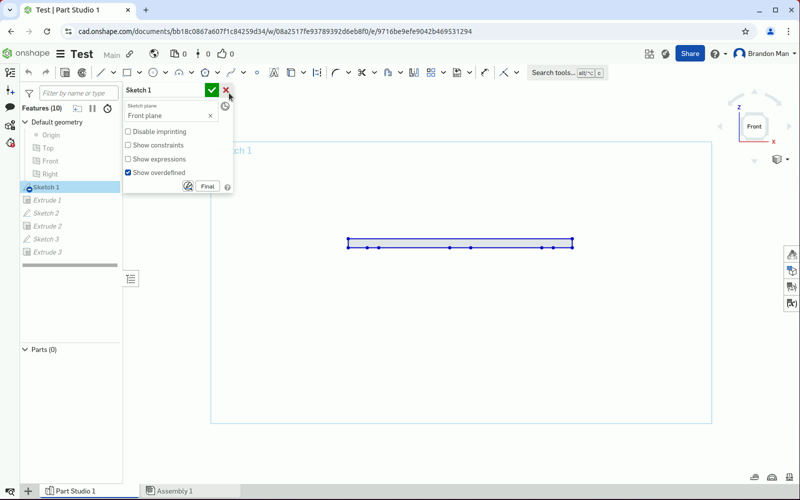
click(229, 92)
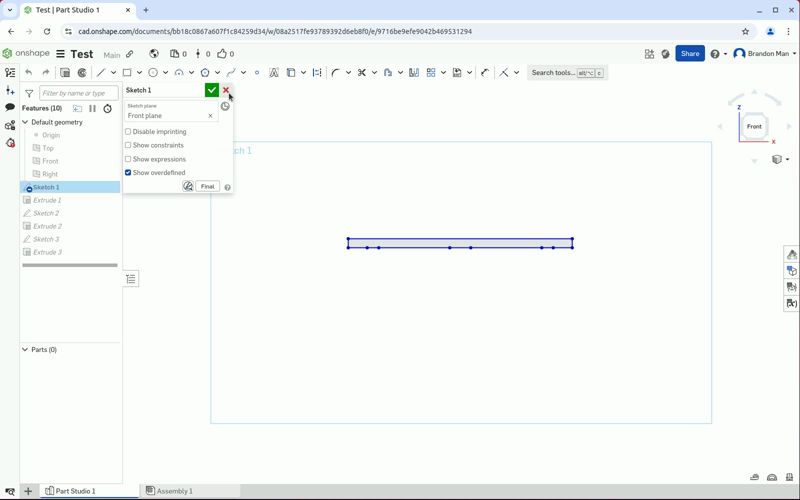
key(shift+s)
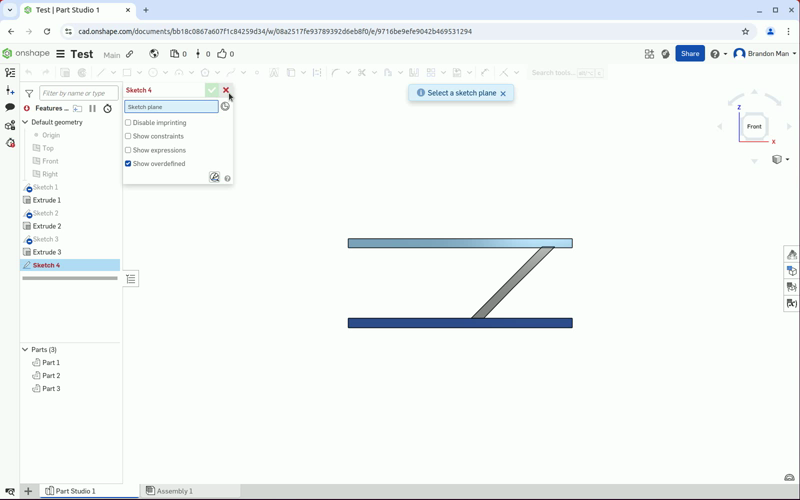
mouse_move(73, 163)
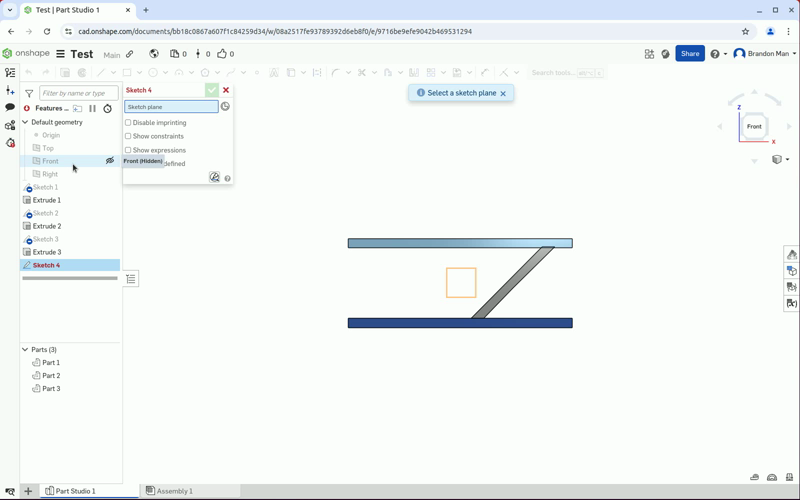
click(73, 163)
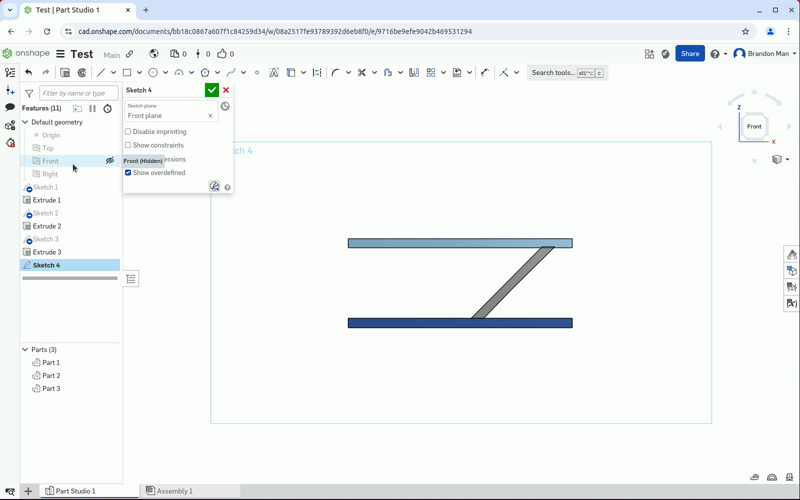
mouse_move(73, 352)
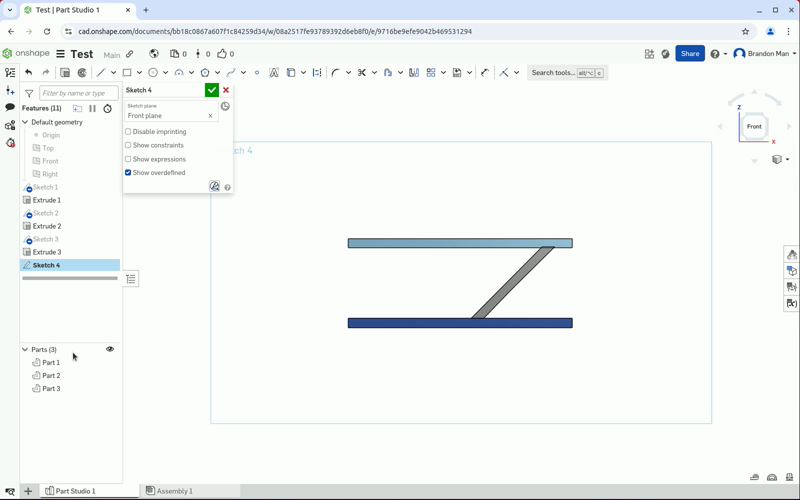
key(y)
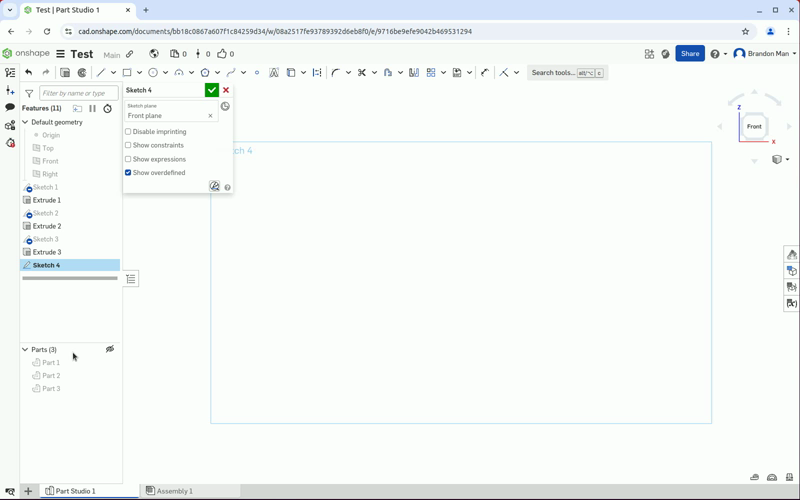
key(l)
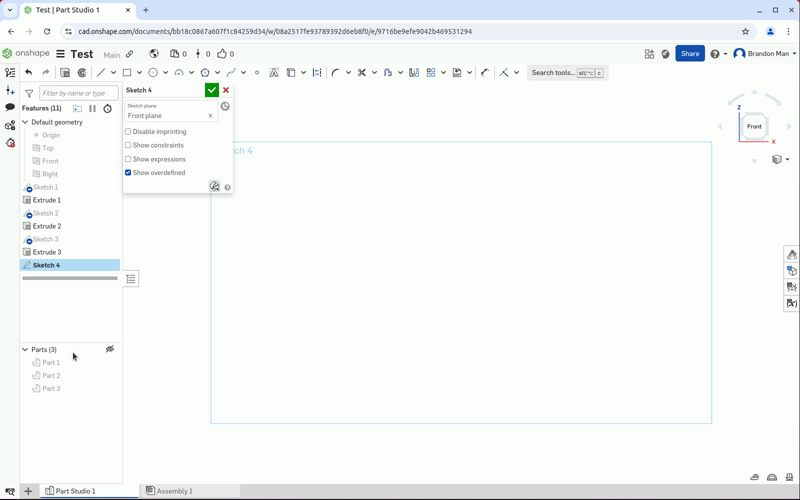
key_down(shift)
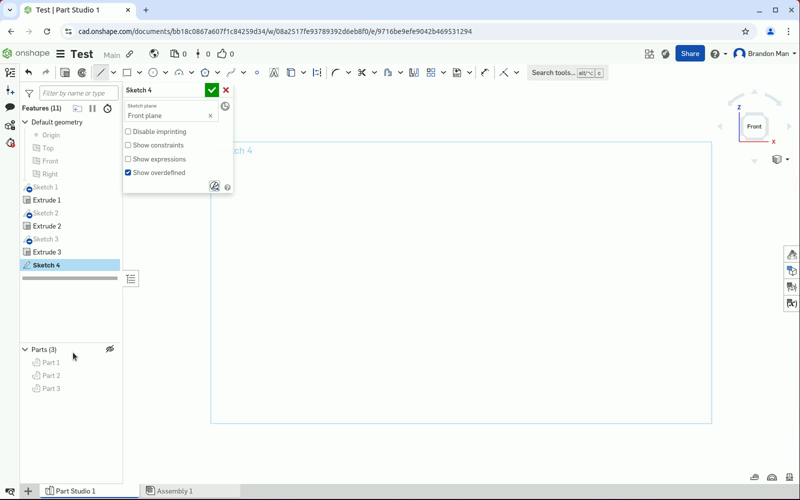
mouse_move(365, 247)
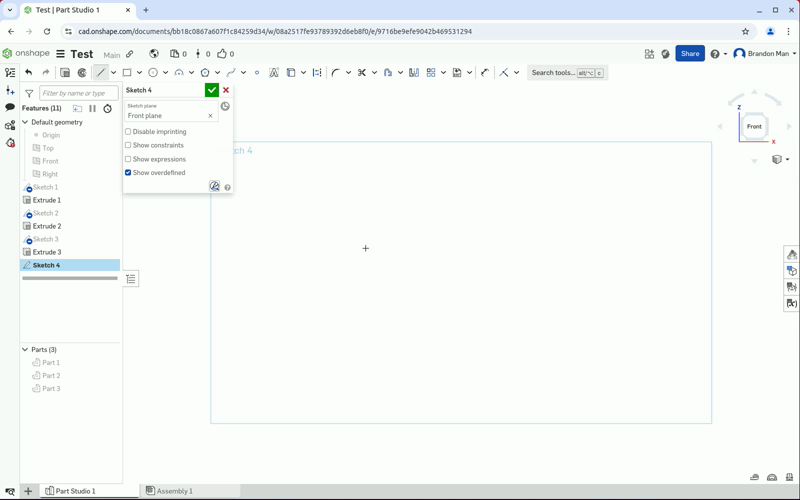
click(365, 247)
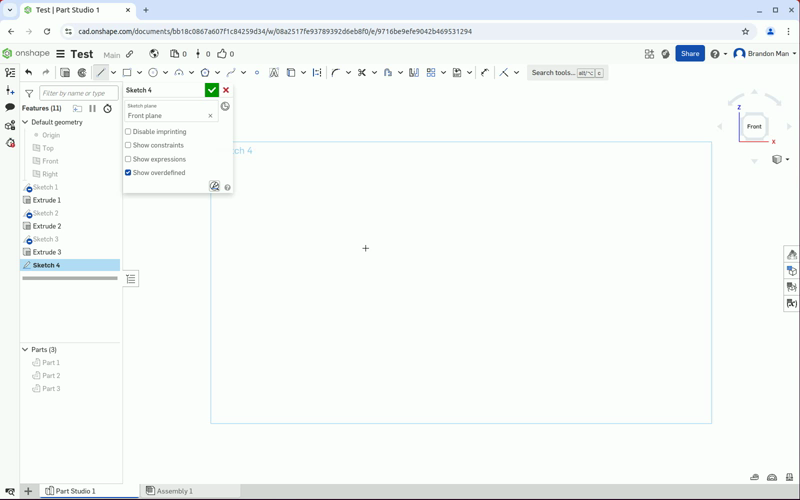
key_up(shift)
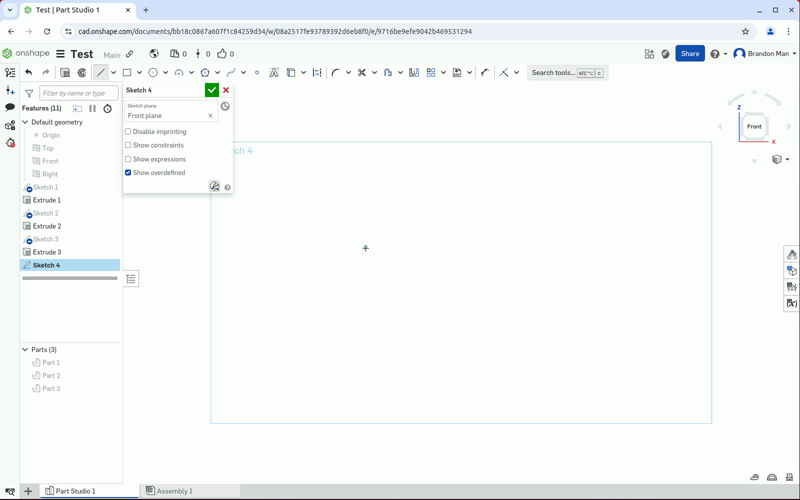
key_down(shift)
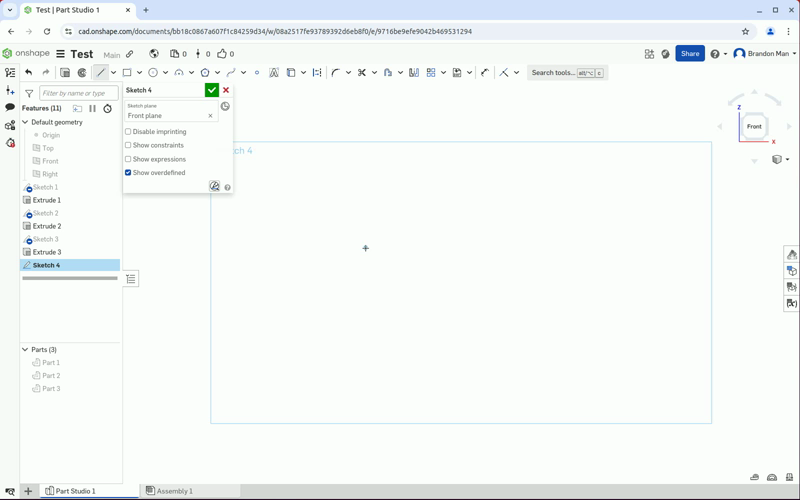
mouse_move(395, 247)
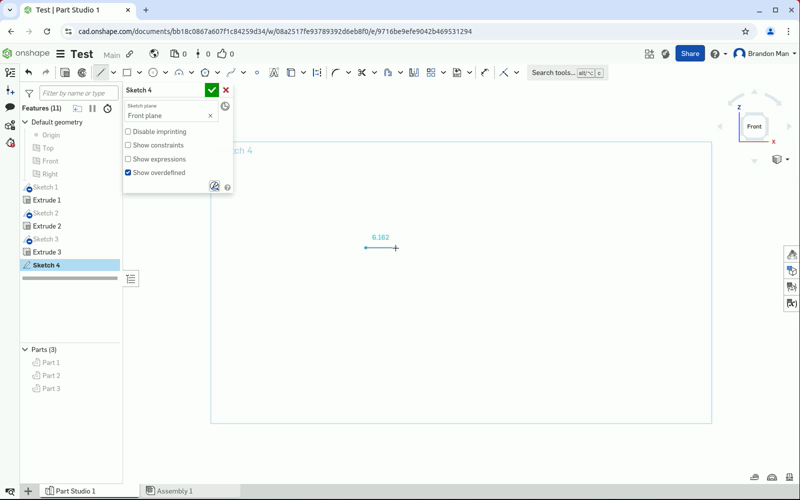
mouse_move(407, 289)
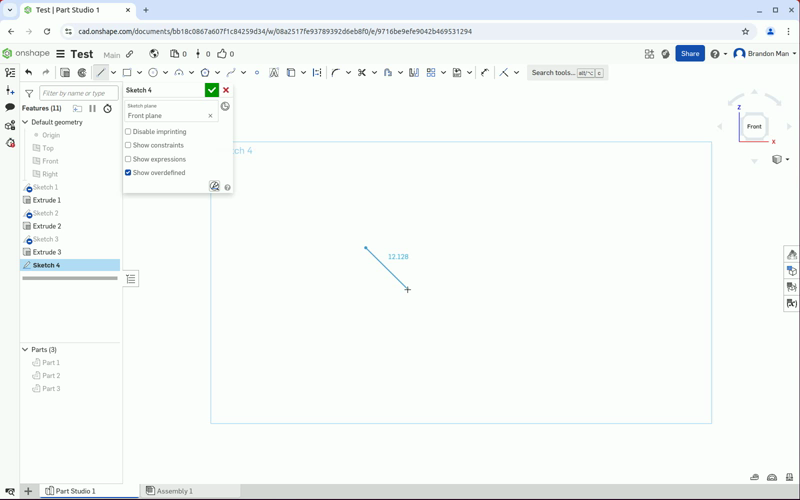
click(407, 289)
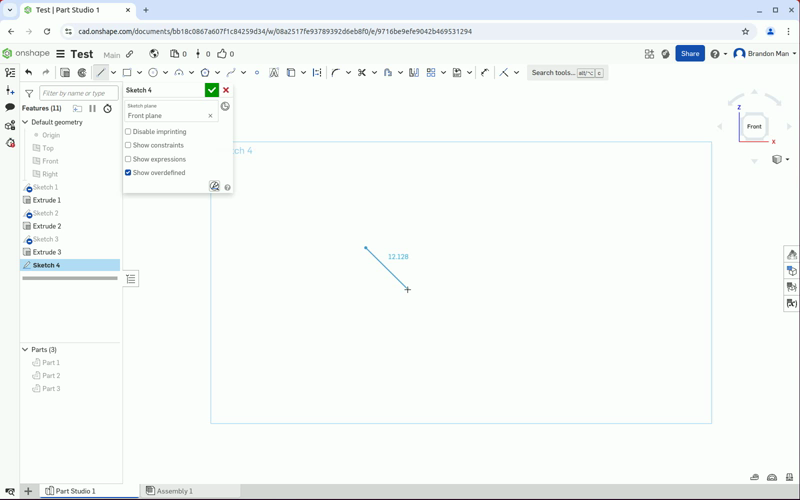
key_up(shift)
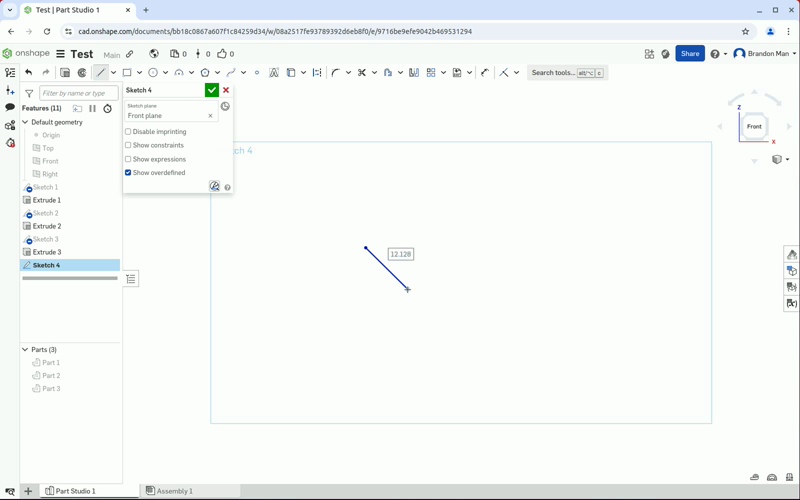
key_down(shift)
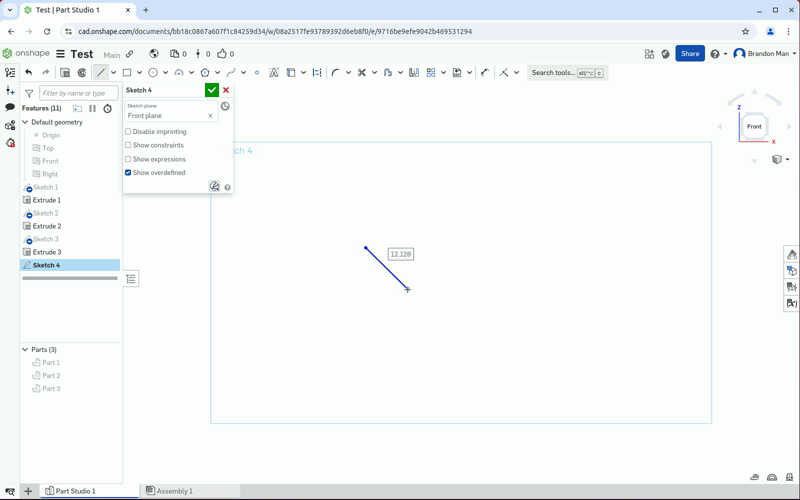
mouse_move(437, 289)
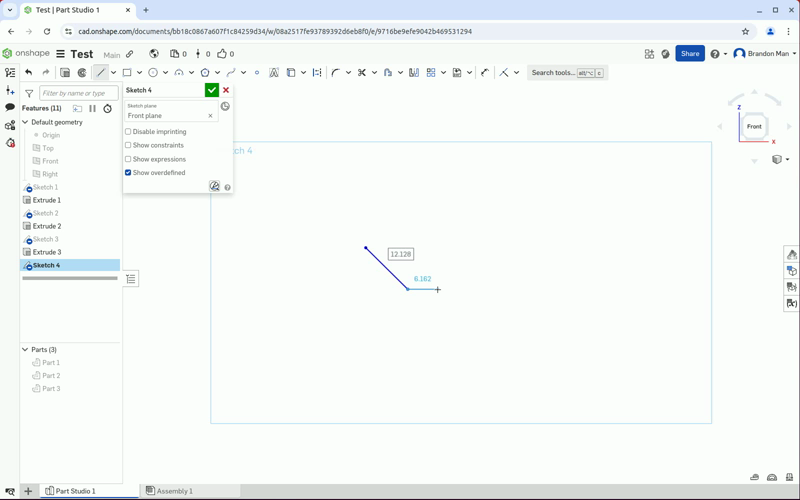
mouse_move(437, 318)
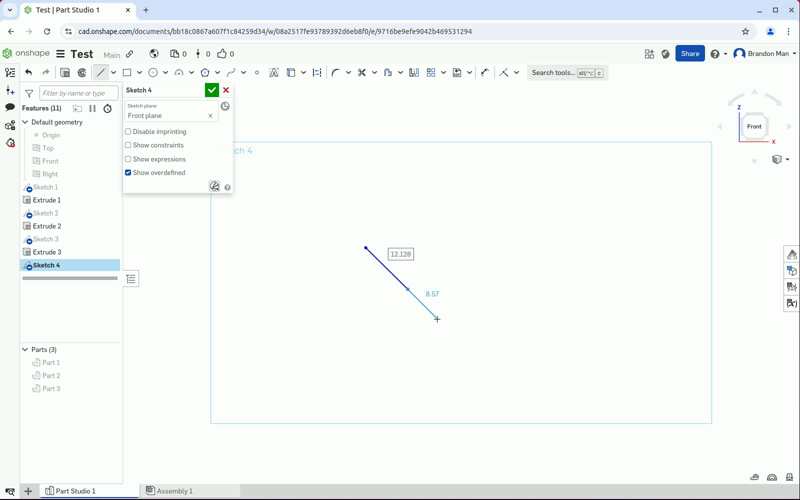
click(437, 318)
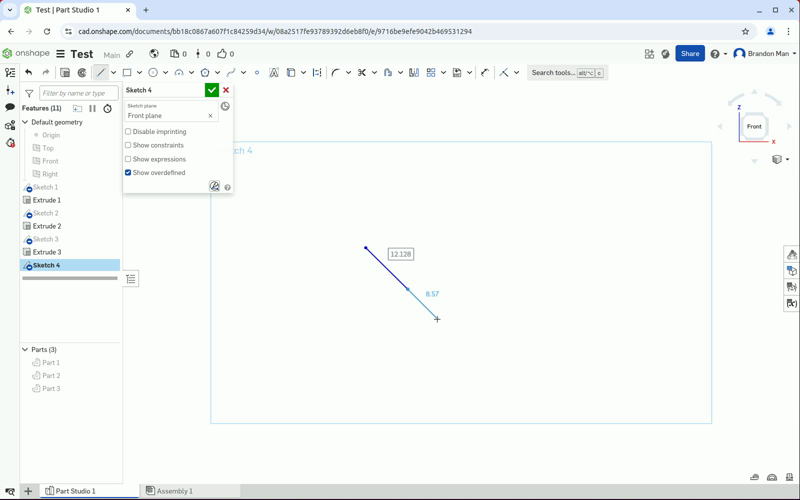
key_up(shift)
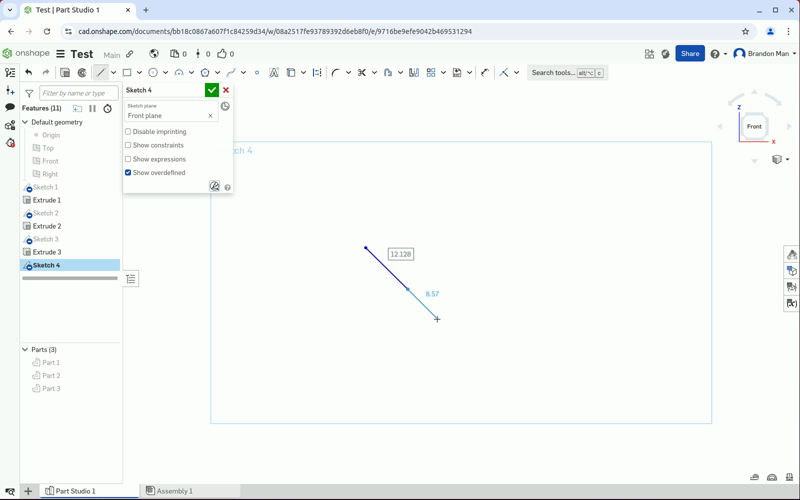
key_down(shift)
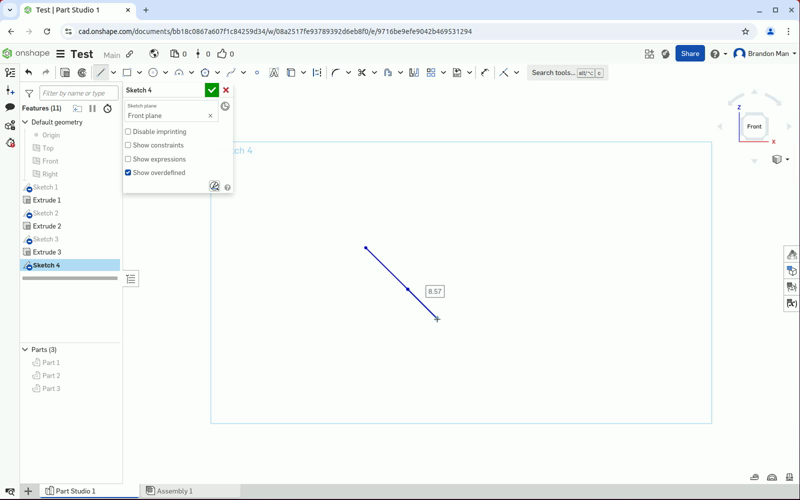
mouse_move(467, 318)
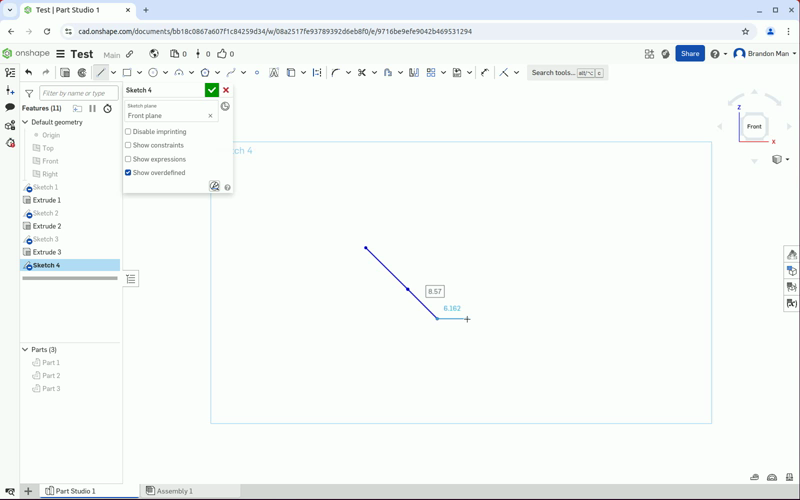
mouse_move(449, 318)
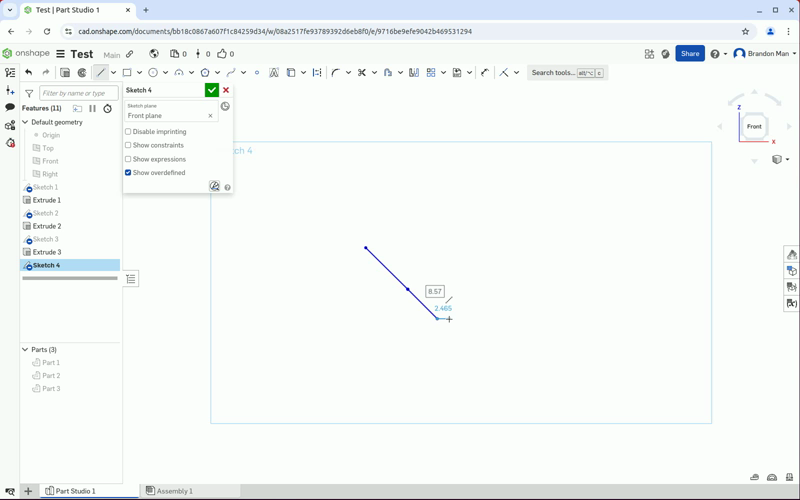
click(449, 318)
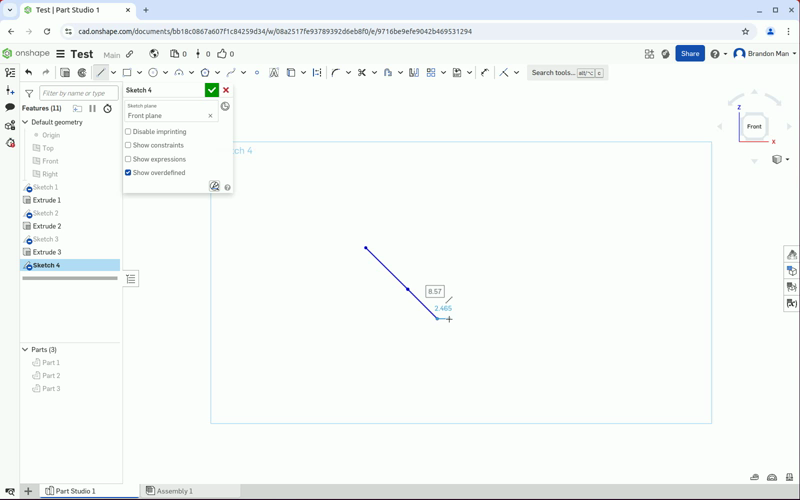
key_up(shift)
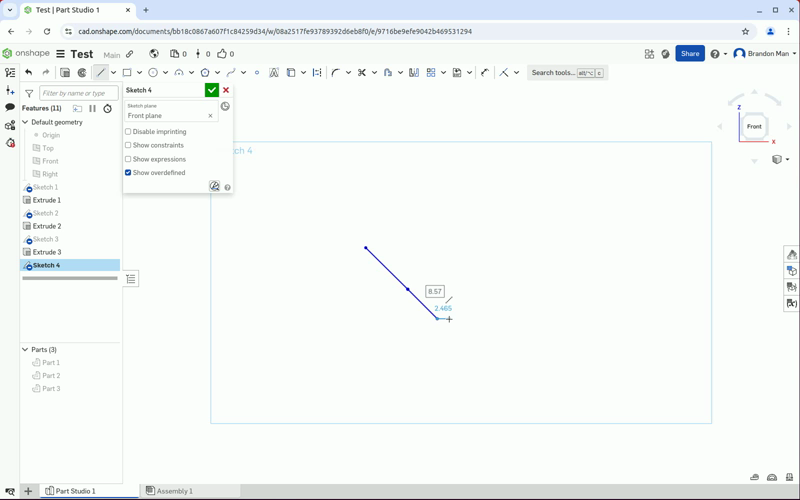
key_down(shift)
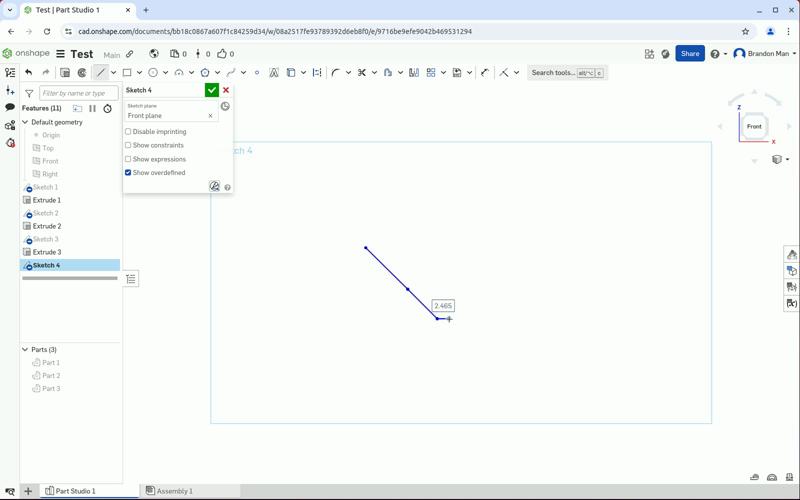
mouse_move(378, 247)
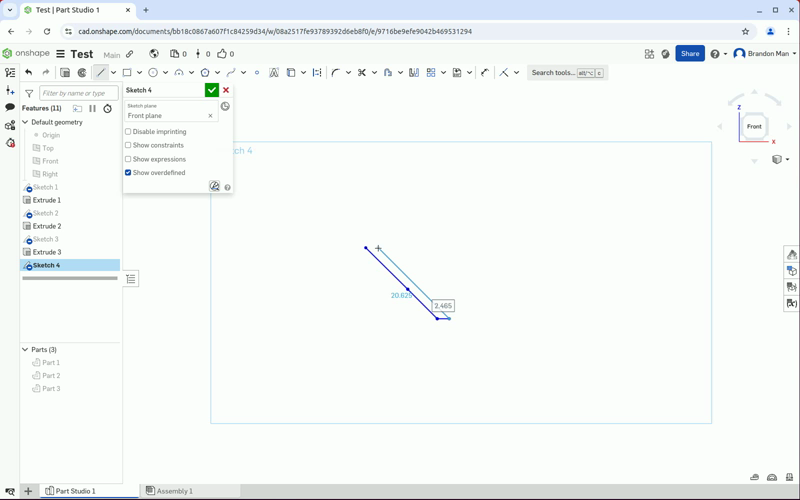
click(378, 247)
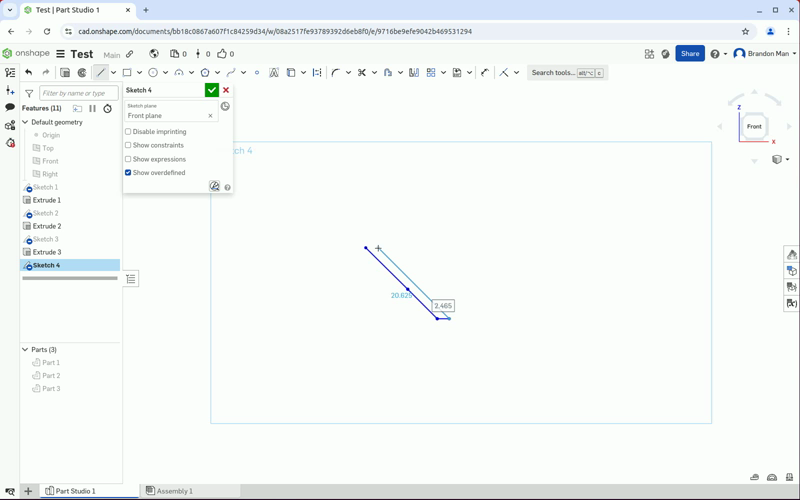
key_up(shift)
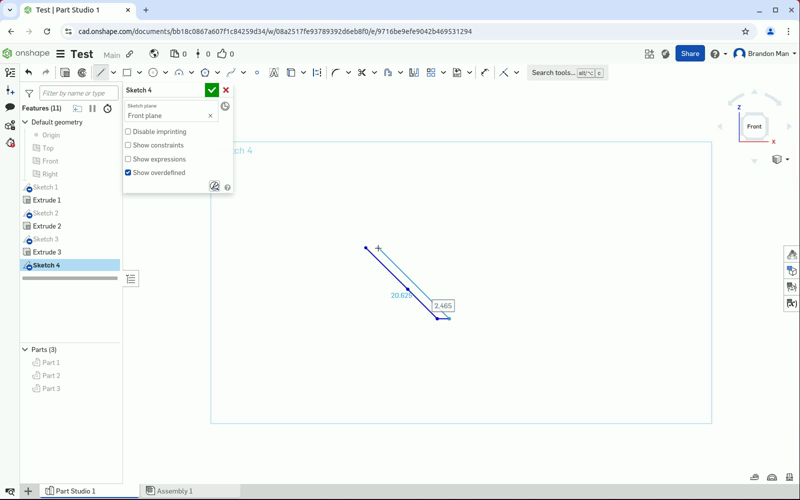
mouse_move(408, 247)
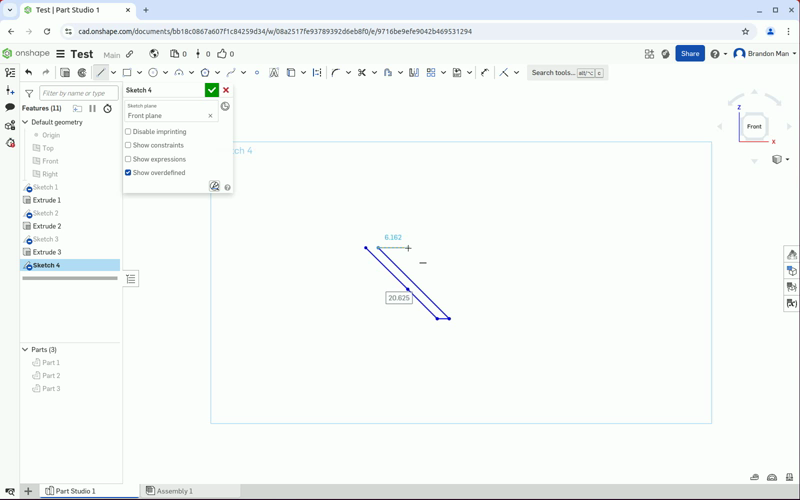
key_down(shift)
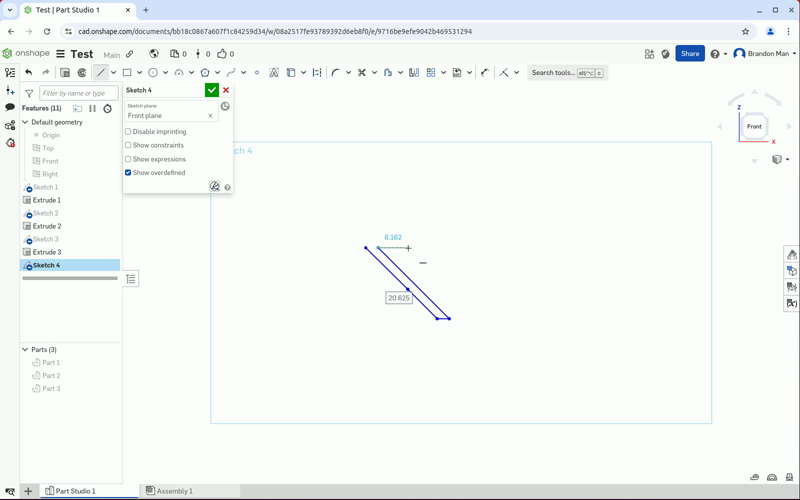
mouse_move(365, 247)
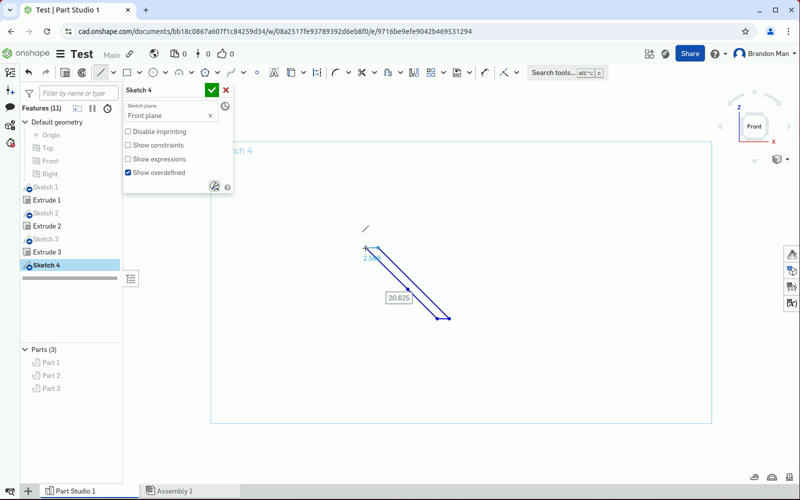
key_up(shift)
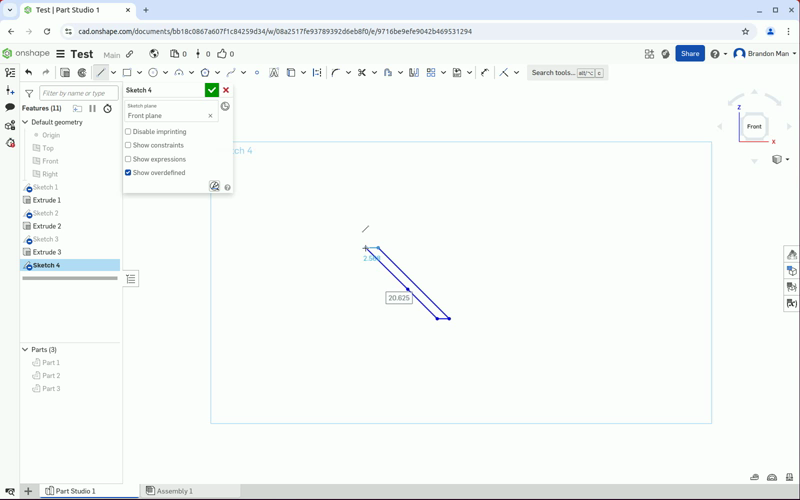
click(365, 247)
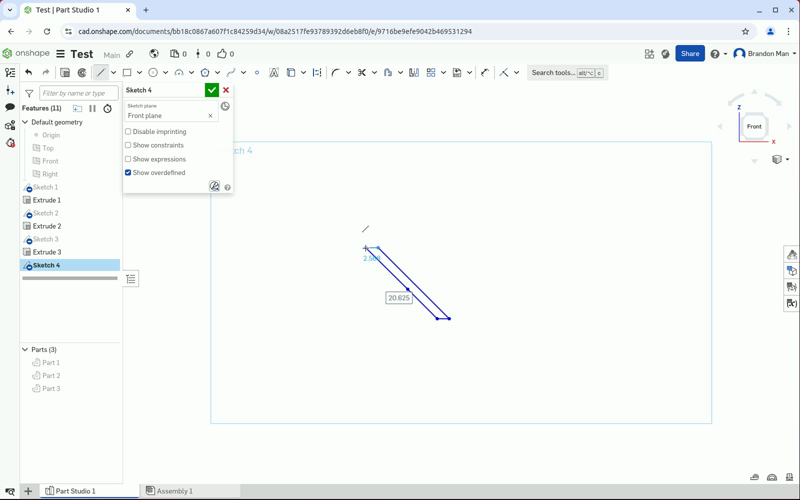
key(esc)
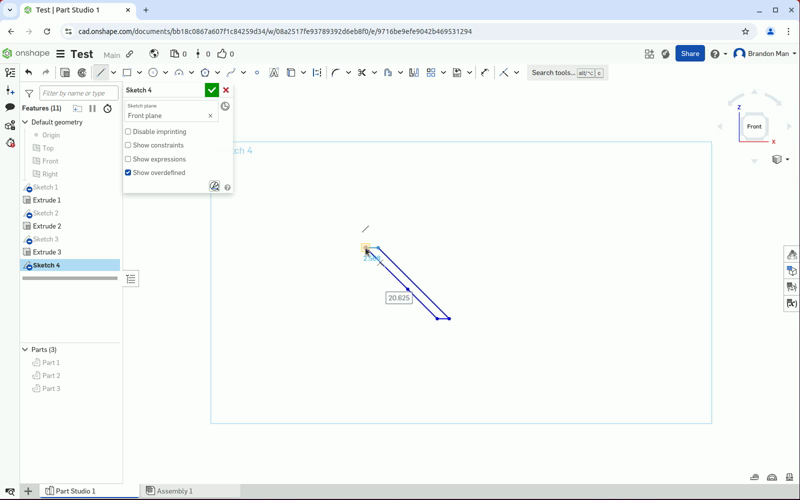
mouse_move(409, 285)
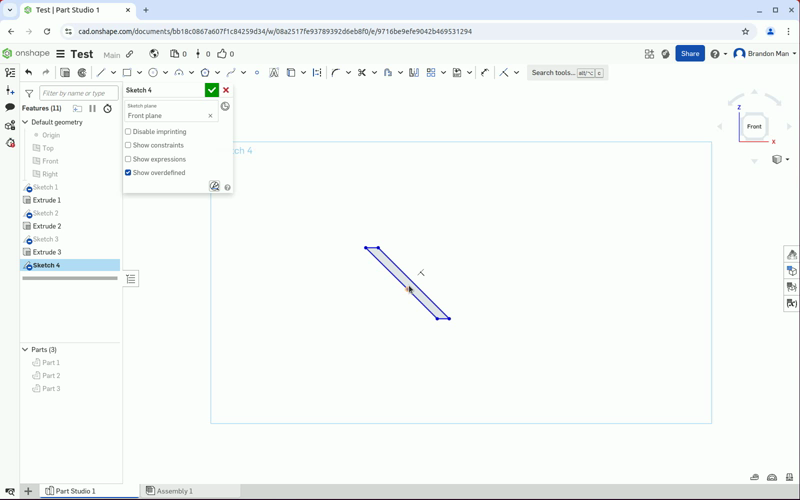
scroll(6)
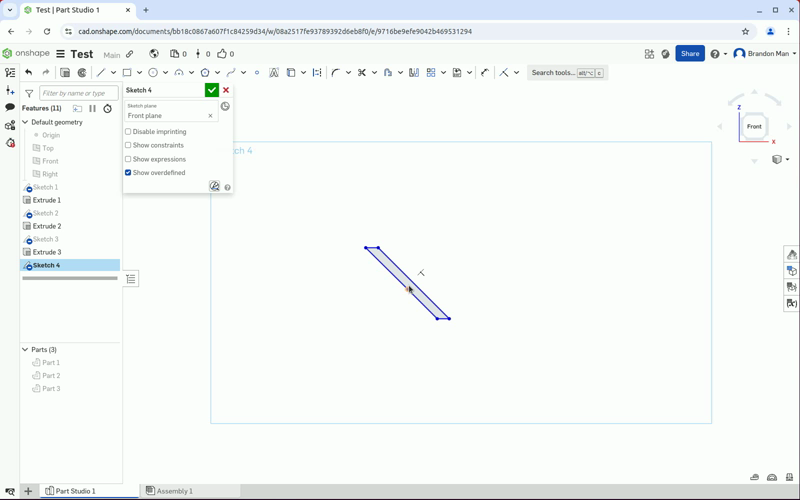
scroll(6)
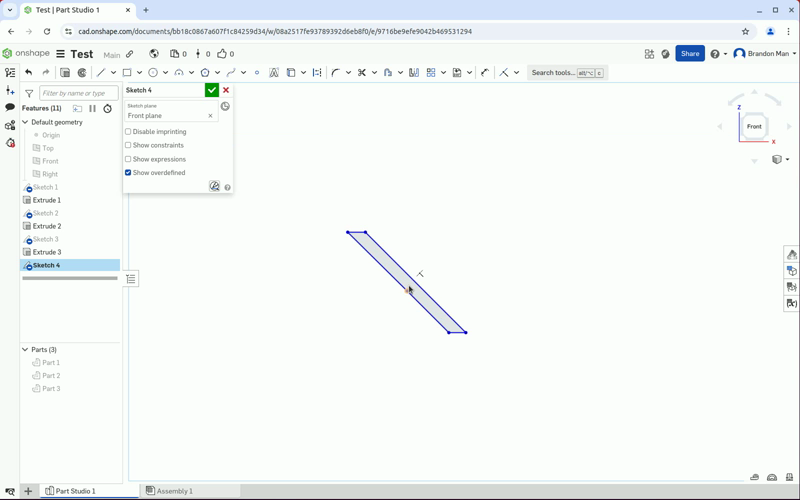
scroll(6)
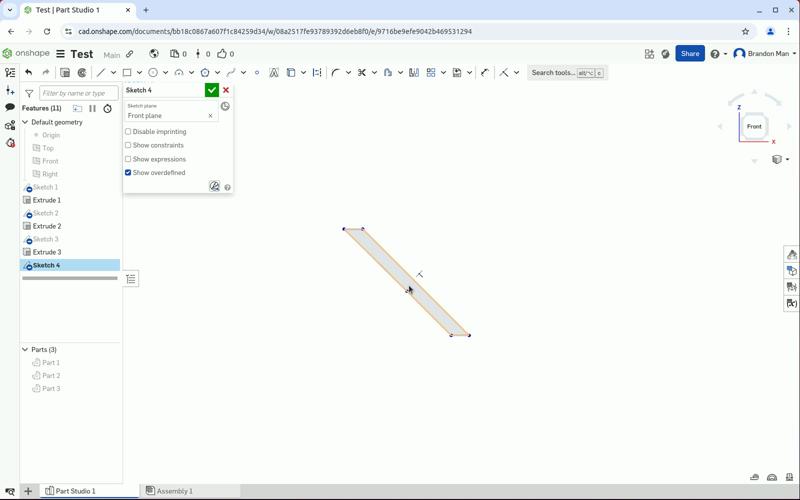
scroll(6)
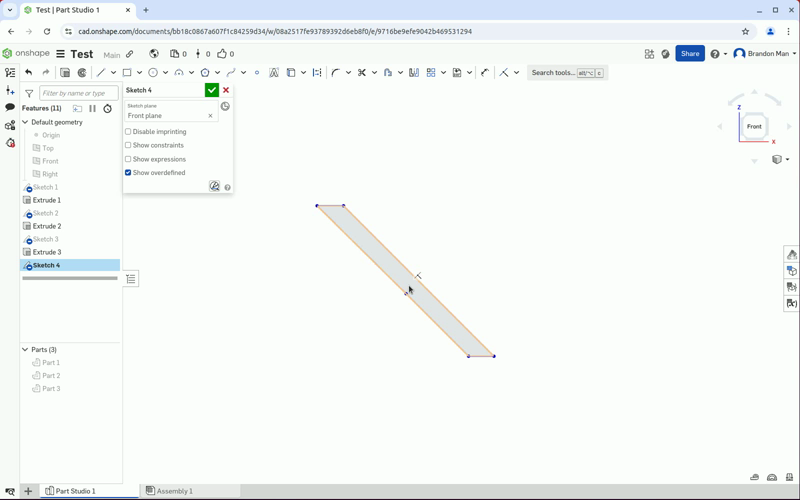
scroll(6)
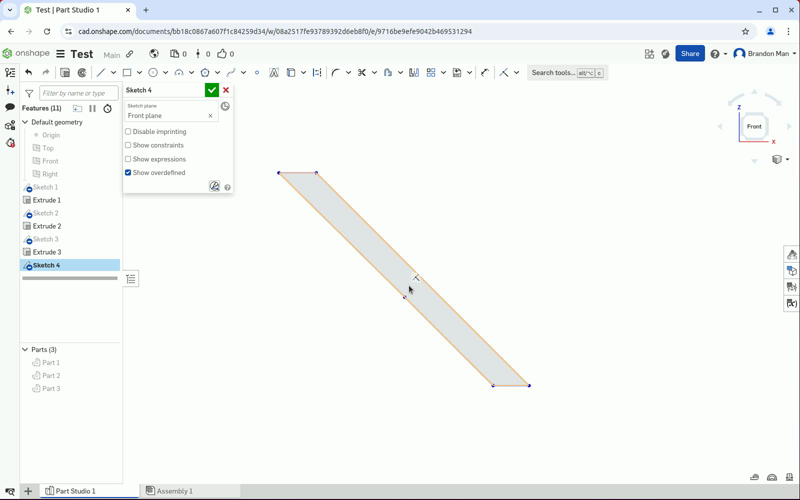
scroll(6)
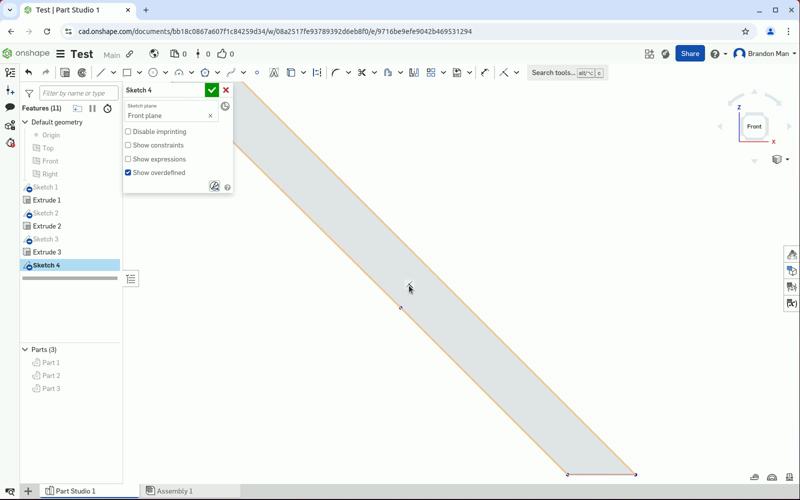
scroll(6)
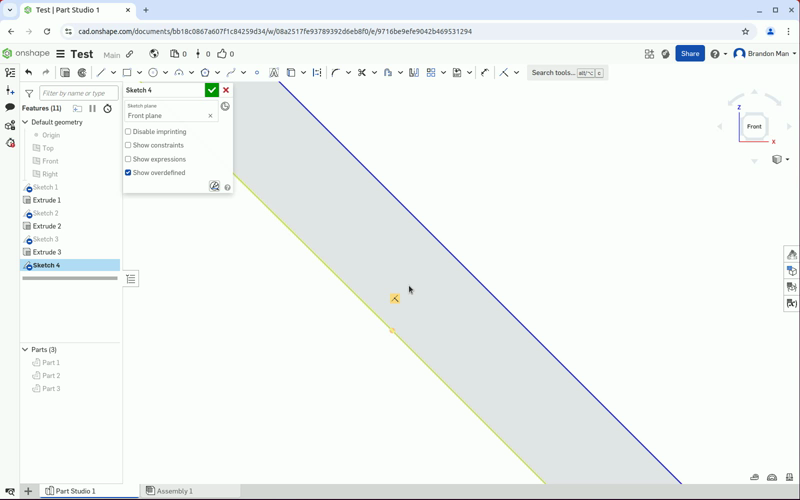
click(409, 285)
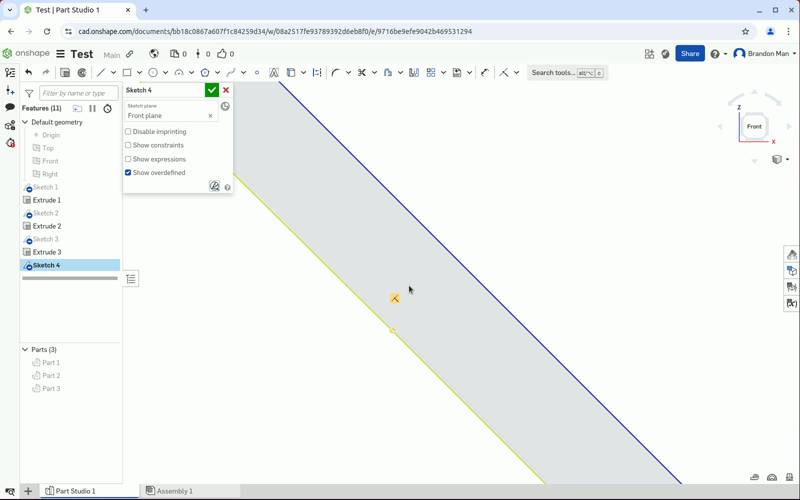
scroll(-6)
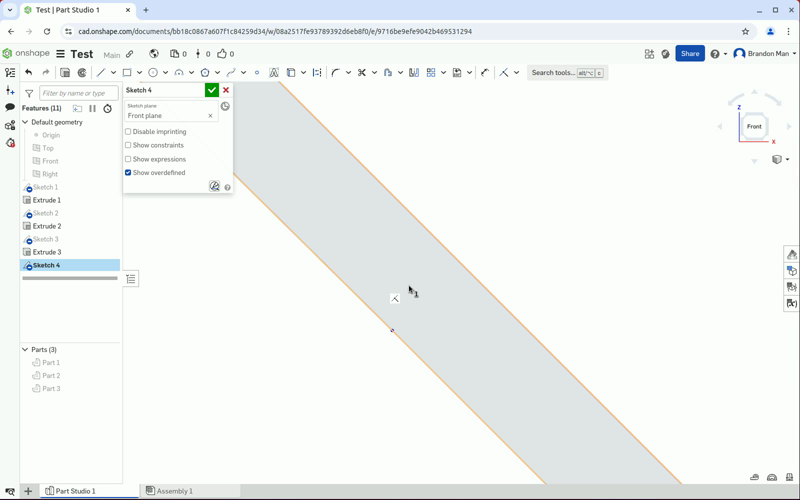
scroll(-6)
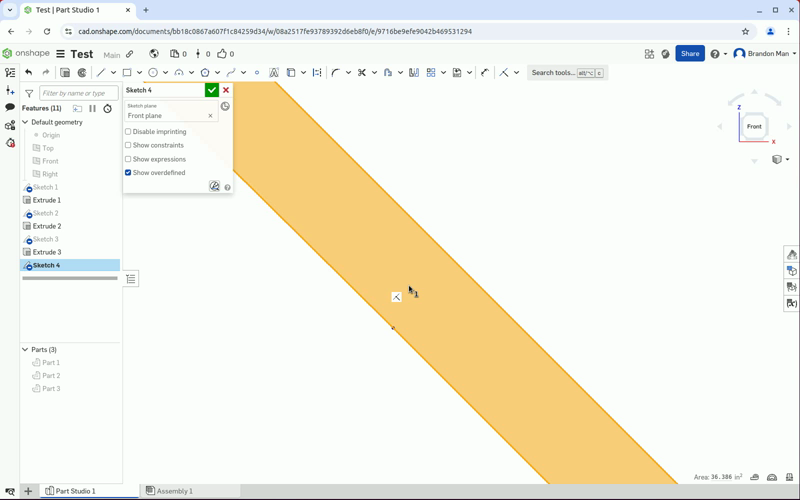
scroll(-6)
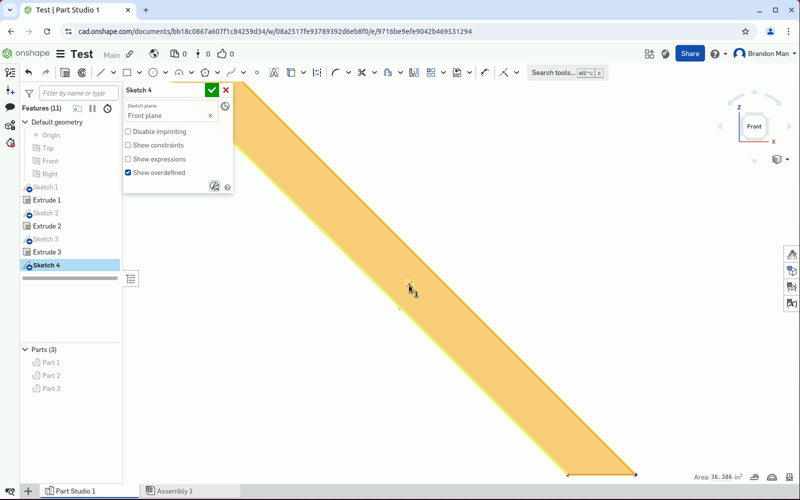
scroll(-6)
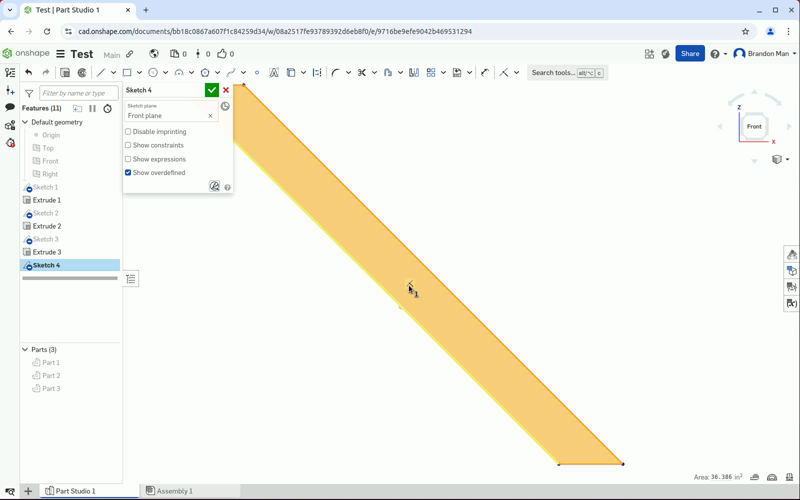
scroll(-6)
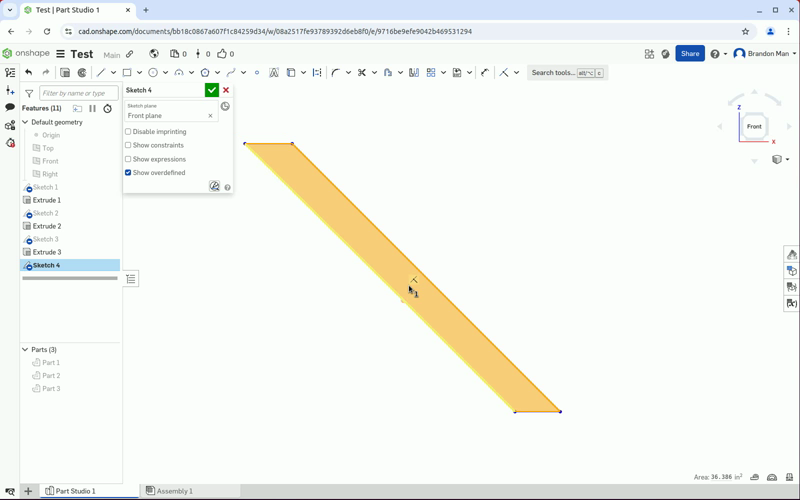
scroll(-6)
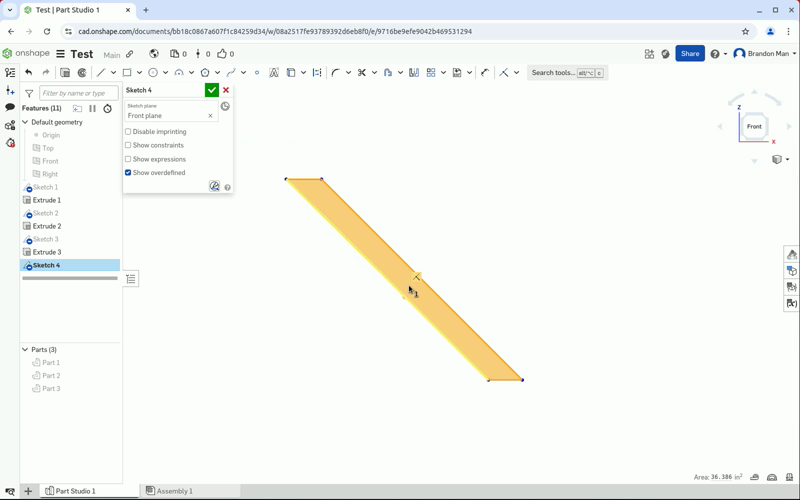
scroll(-6)
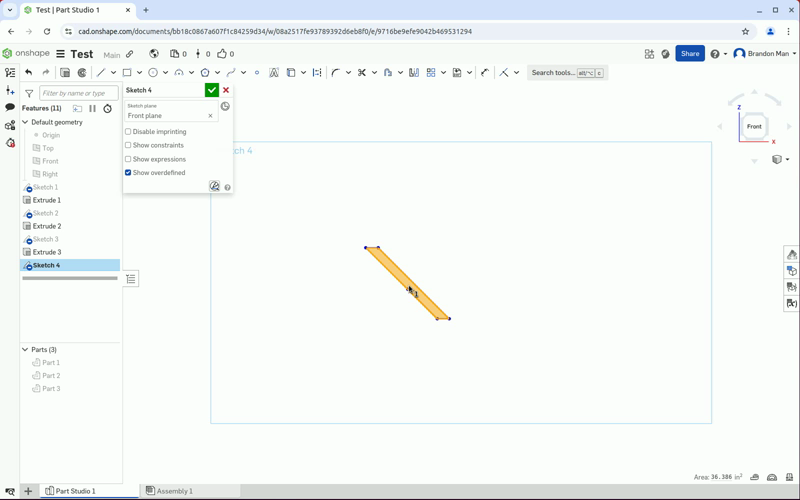
mouse_move(73, 352)
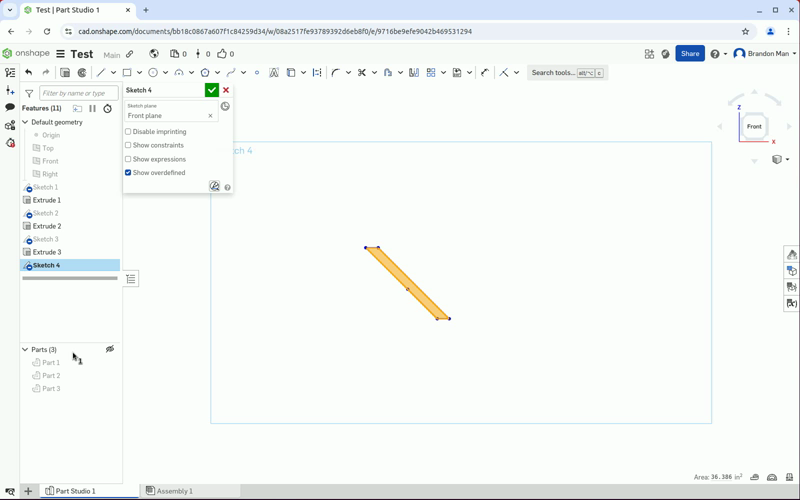
key(shift+y)
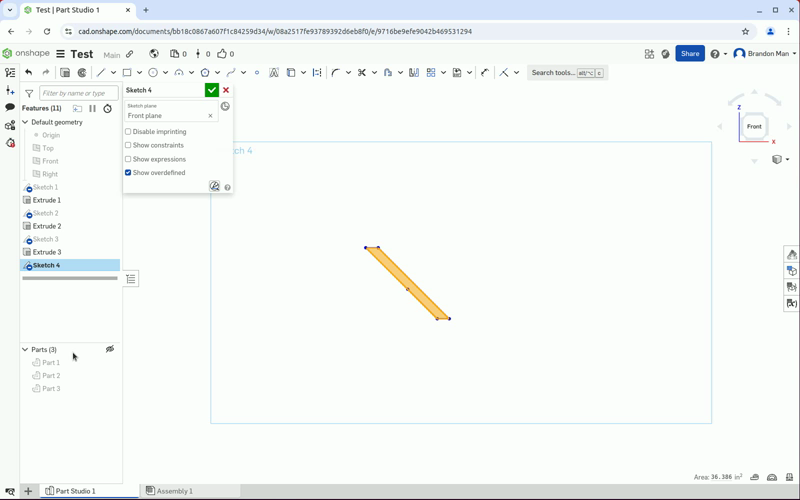
key(shift+e)
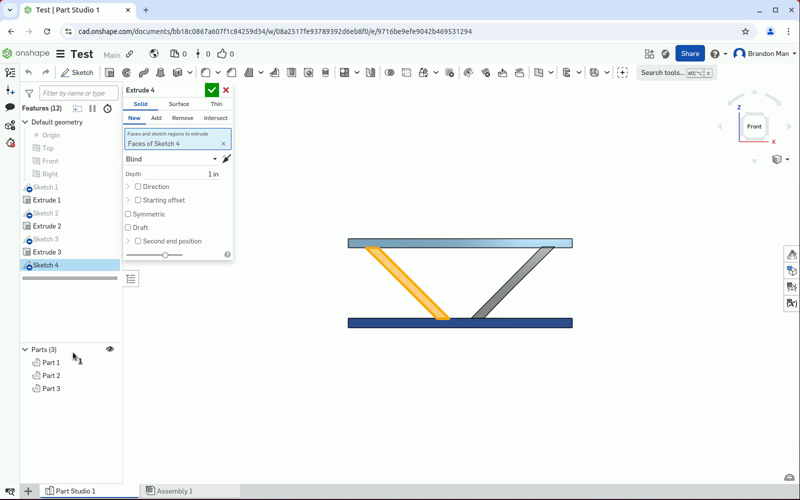
mouse_move(143, 106)
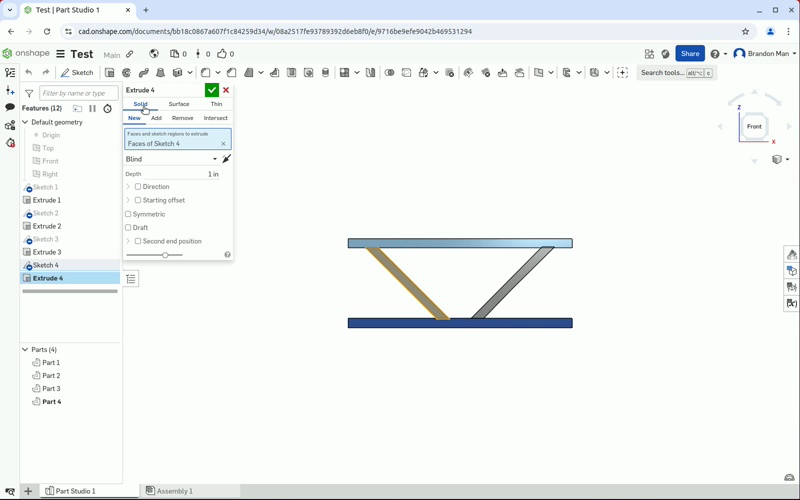
click(143, 106)
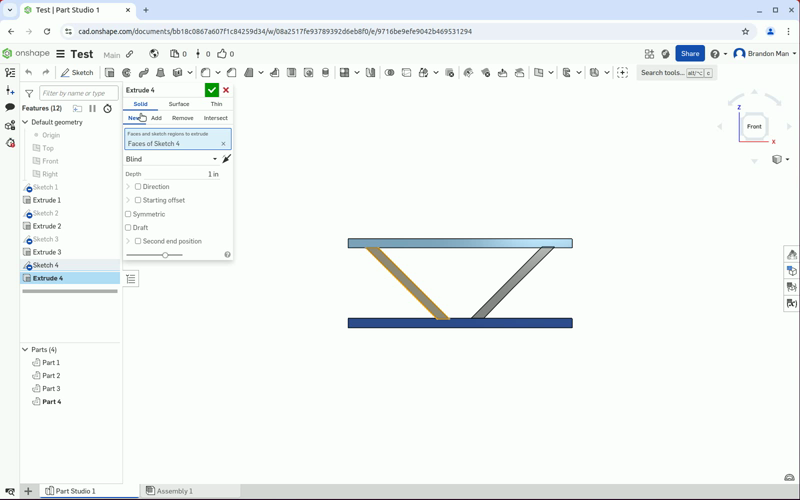
mouse_move(137, 120)
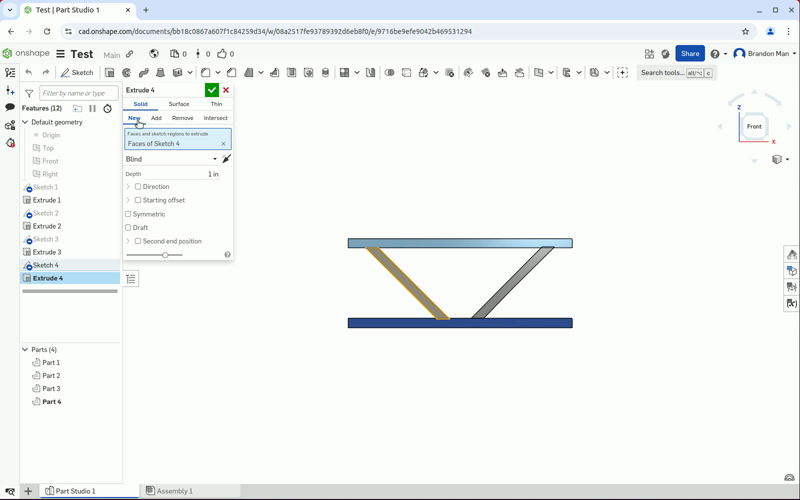
click(137, 120)
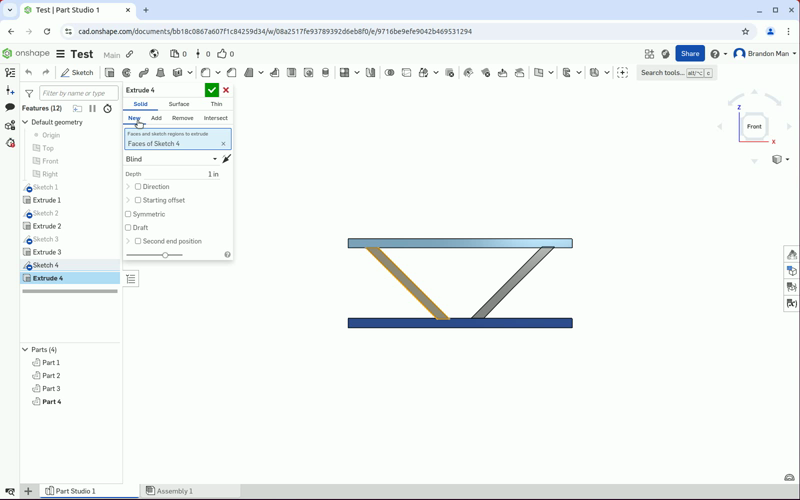
key(tab, 4)
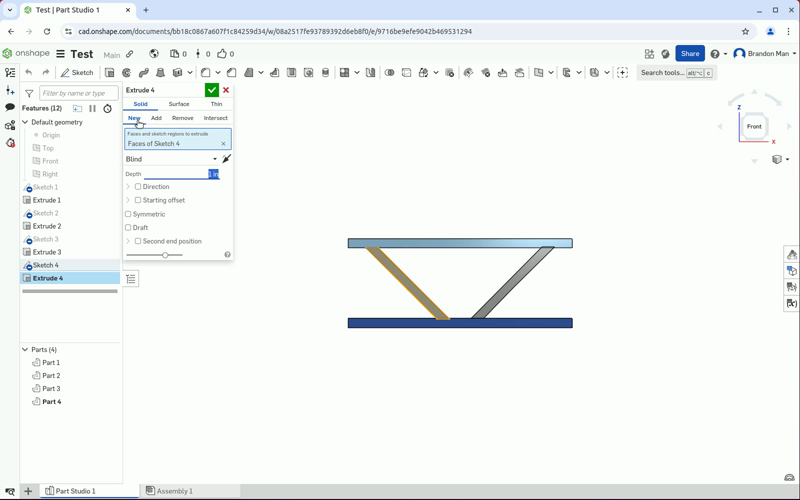
text(0.963)
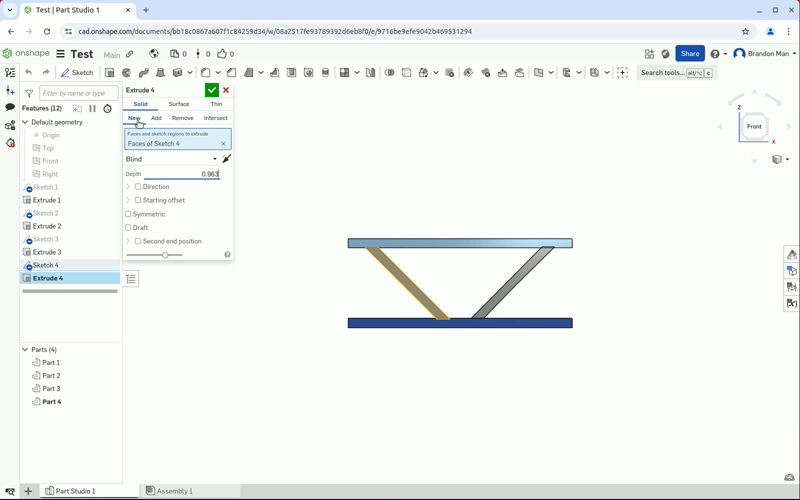
key(enter)
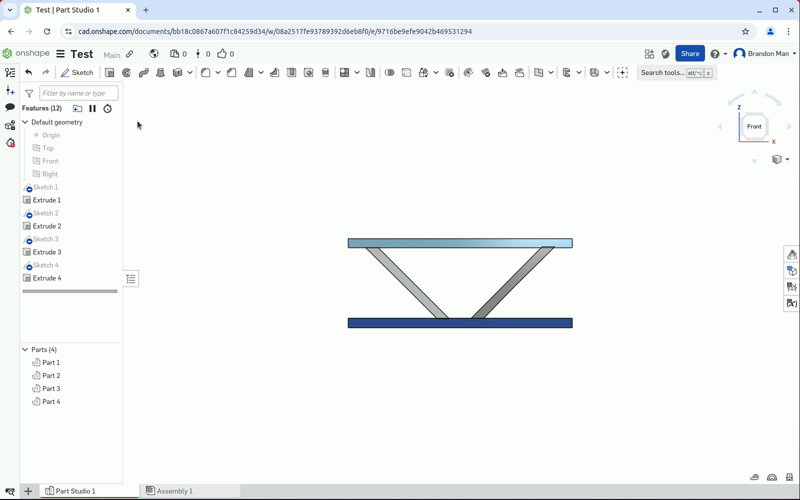
key(shift+h)
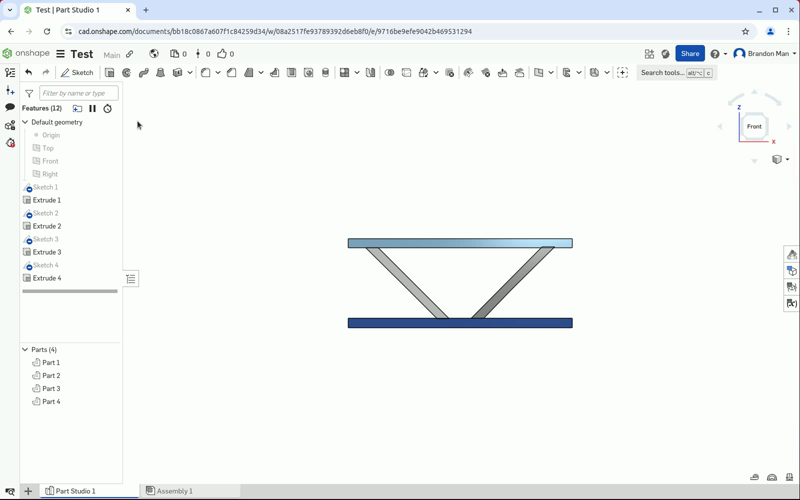
key(shift+h)
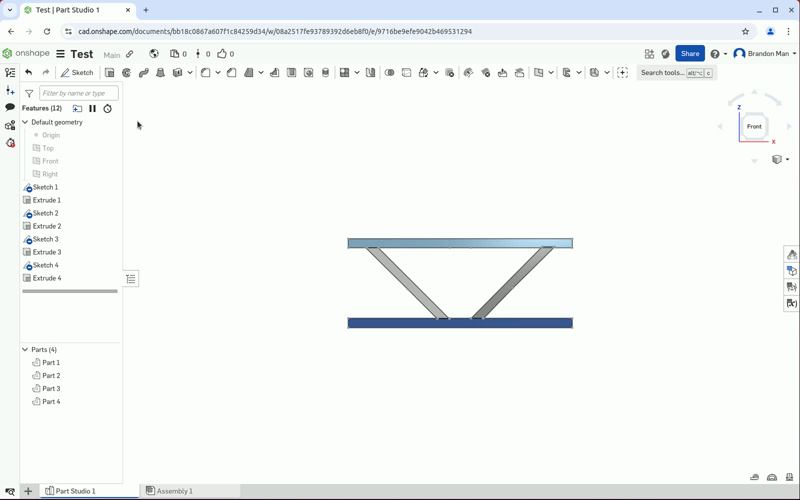
key(shift+7)
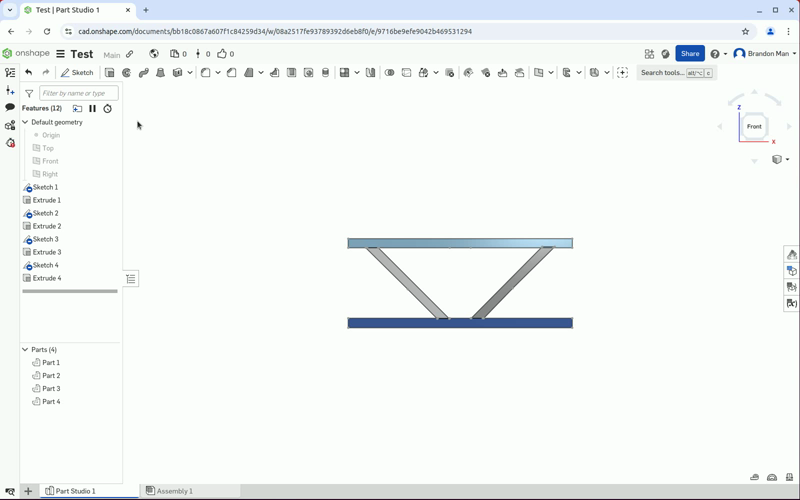
key(left, 2)
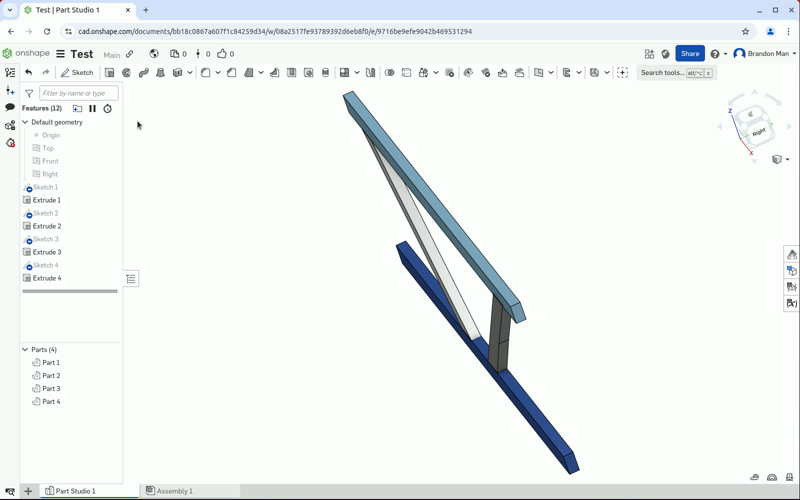
key(down, 2)
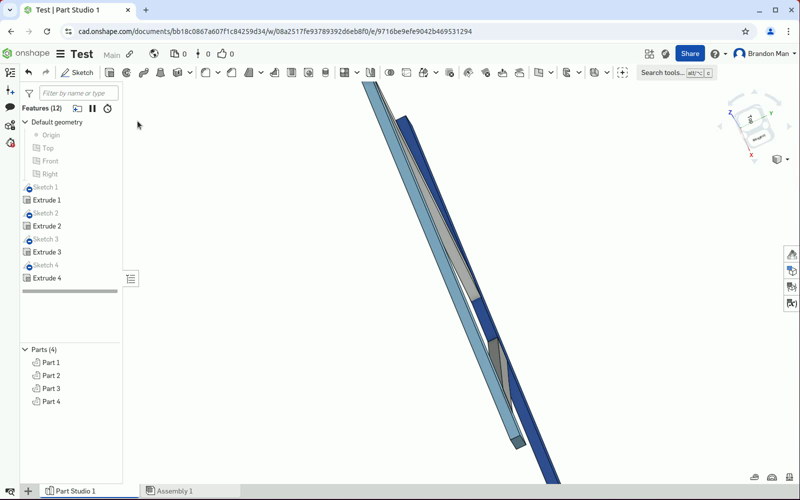
key(up, 2)
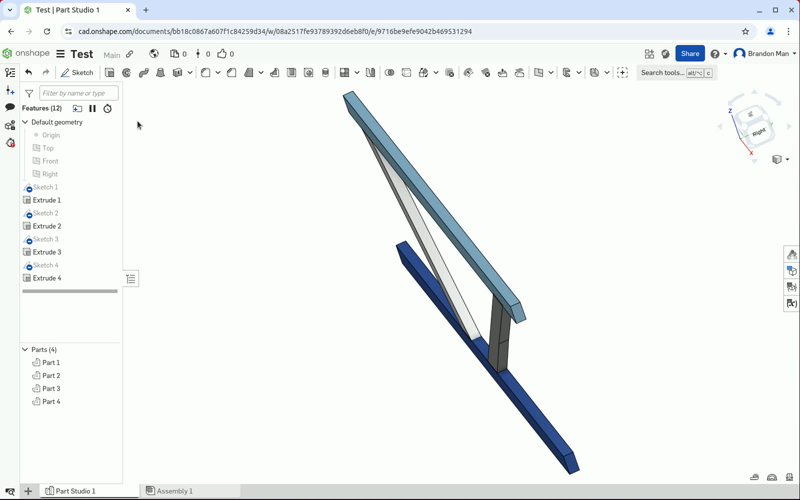
key(right, 2)
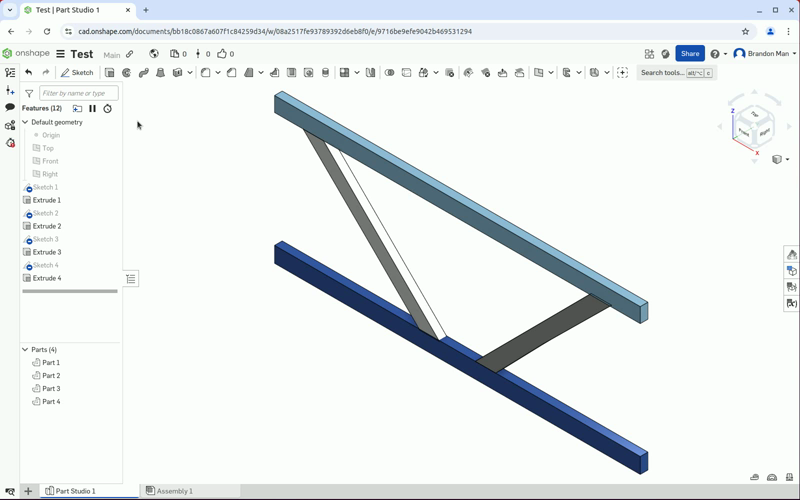
mouse_move(73, 189)
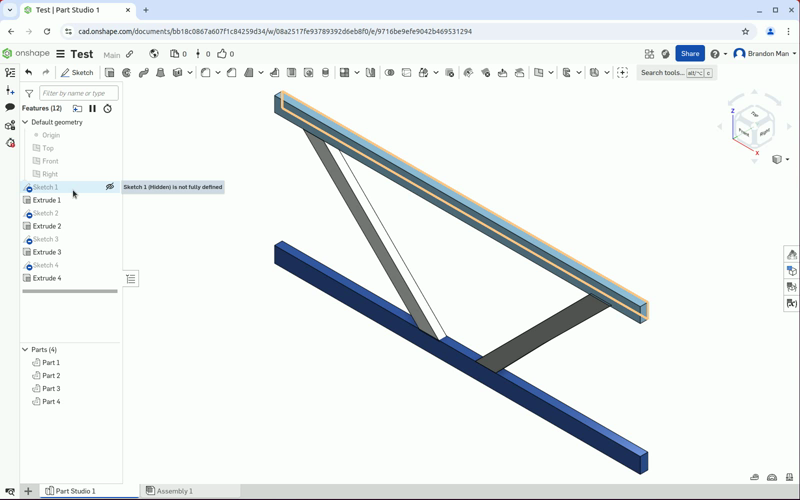
click(73, 189)